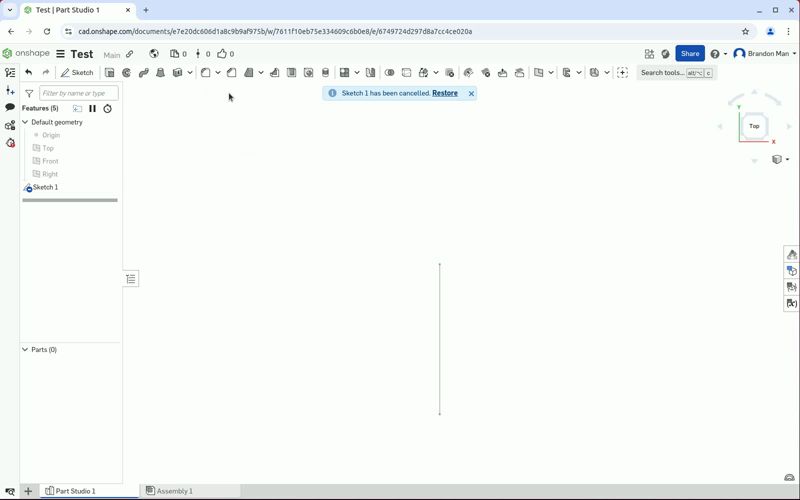
key(shift+h)
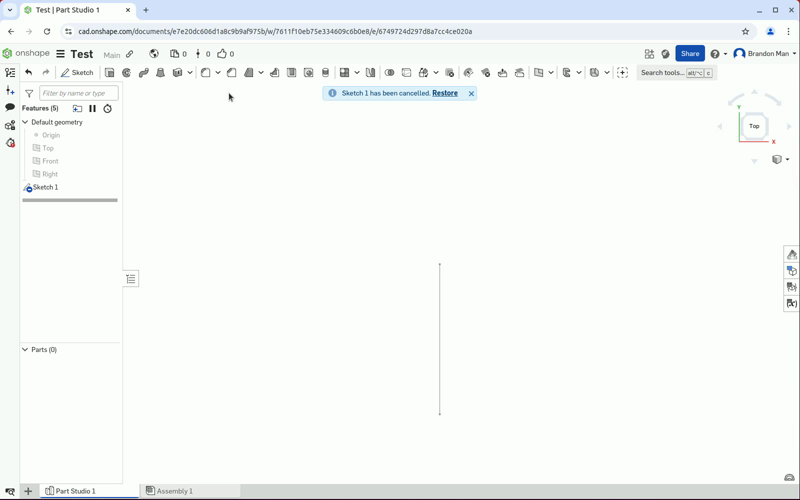
key(shift+s)
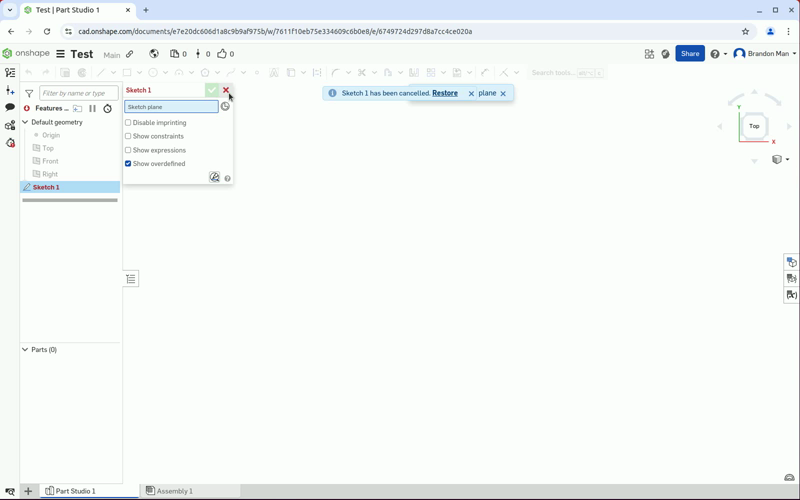
mouse_move(73, 150)
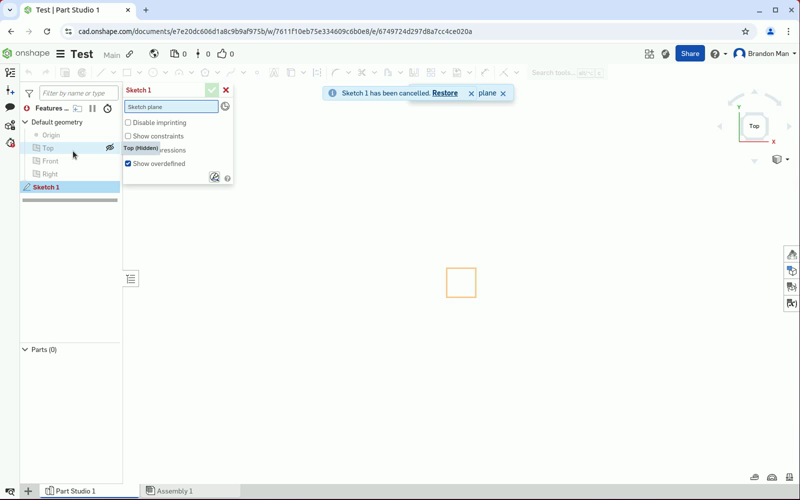
click(73, 150)
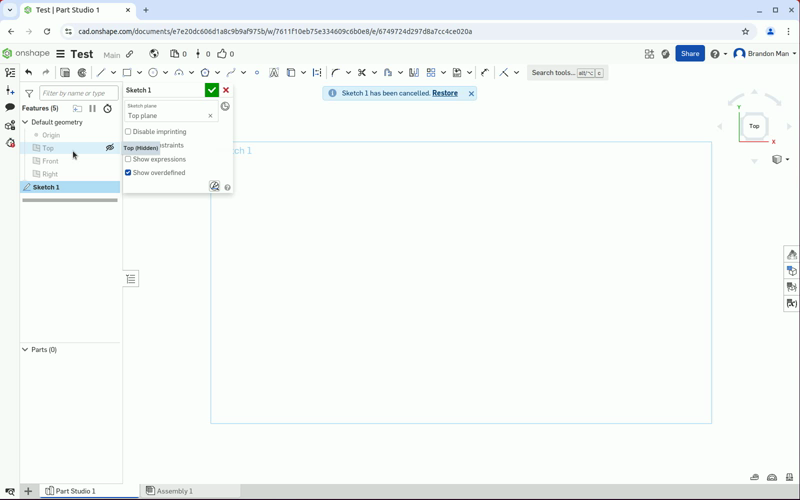
mouse_move(73, 352)
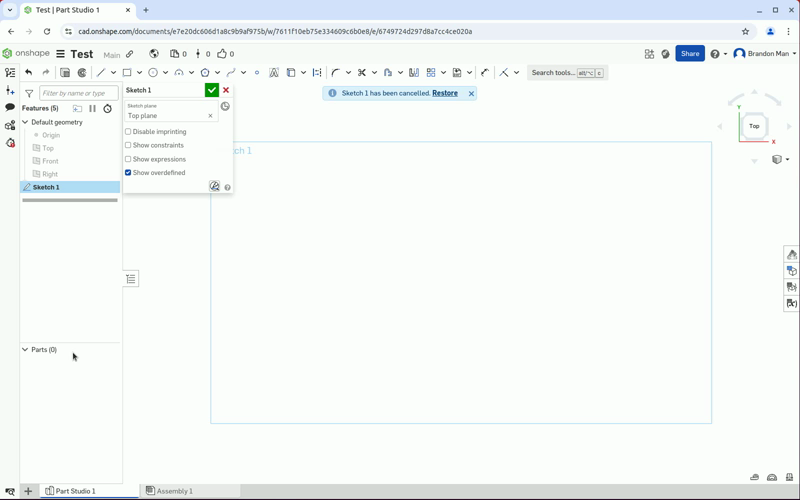
key(y)
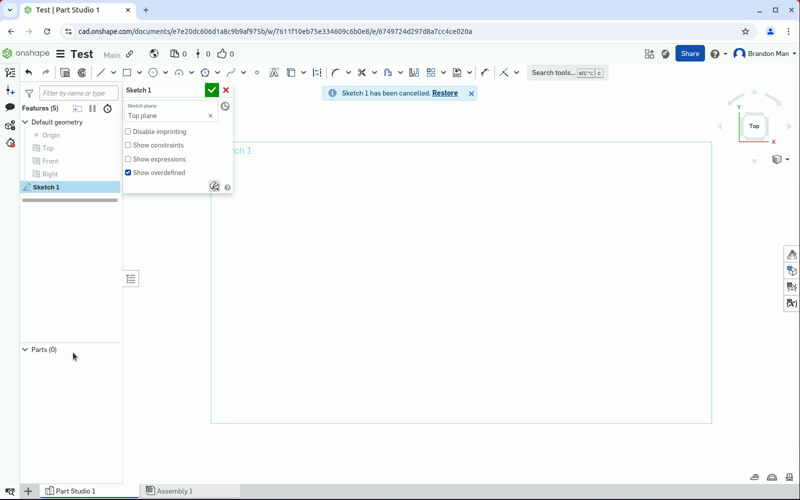
key(l)
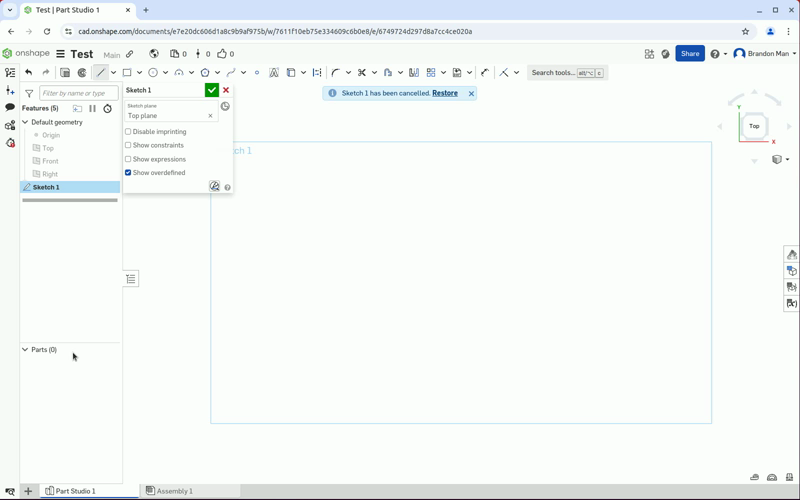
key_down(shift)
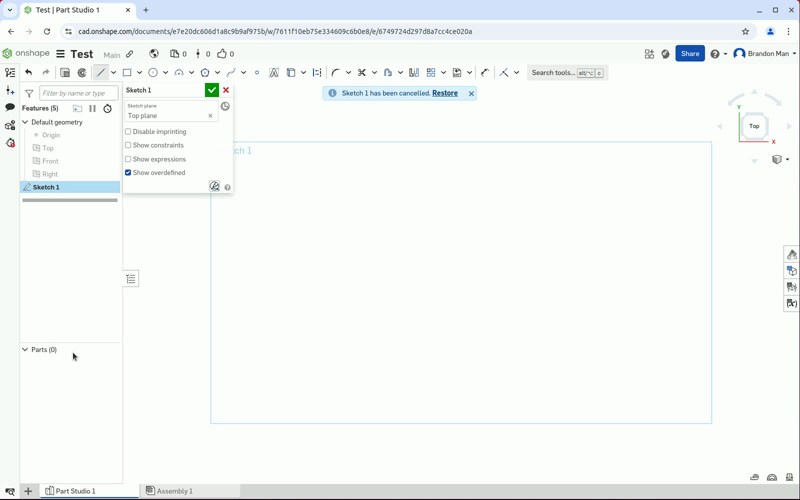
mouse_move(348, 330)
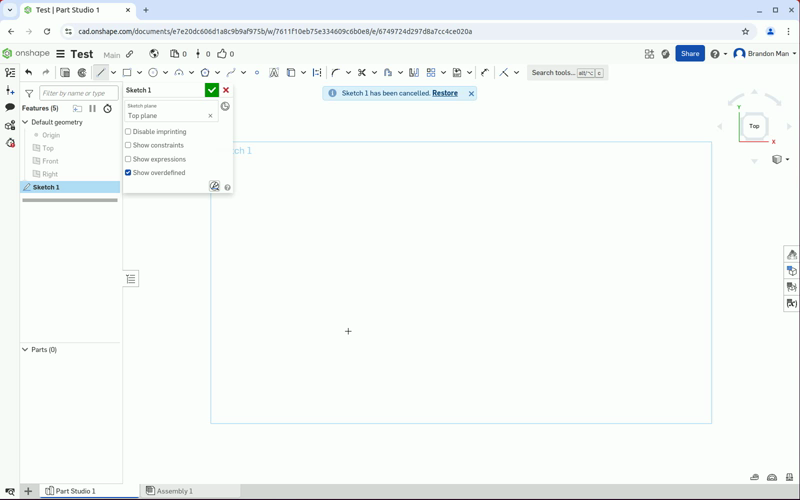
click(348, 330)
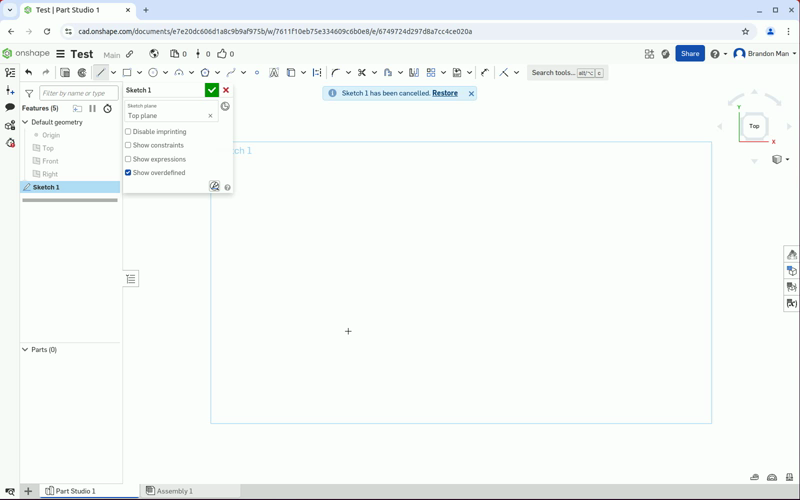
key_up(shift)
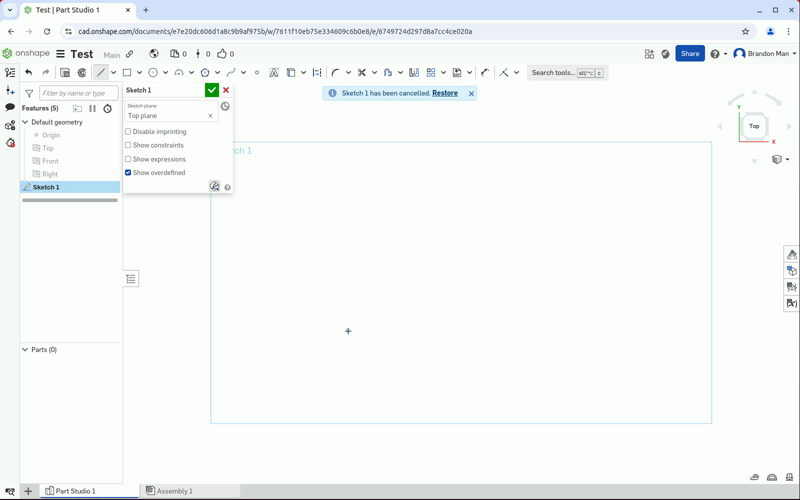
key_down(shift)
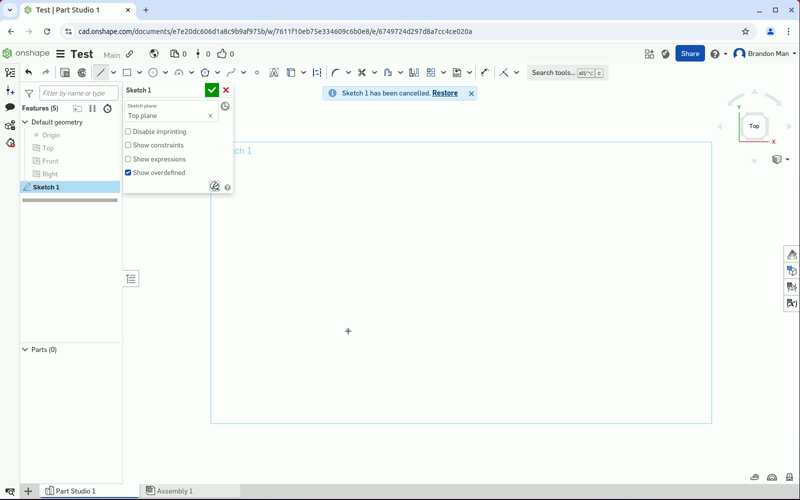
mouse_move(572, 330)
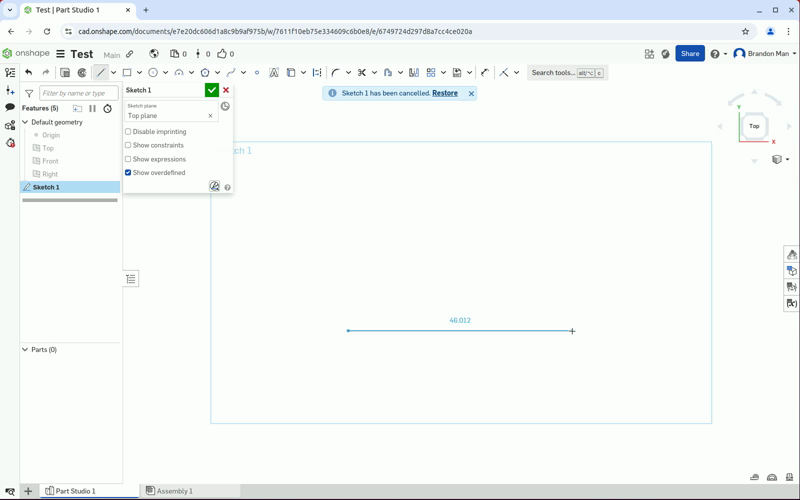
click(572, 330)
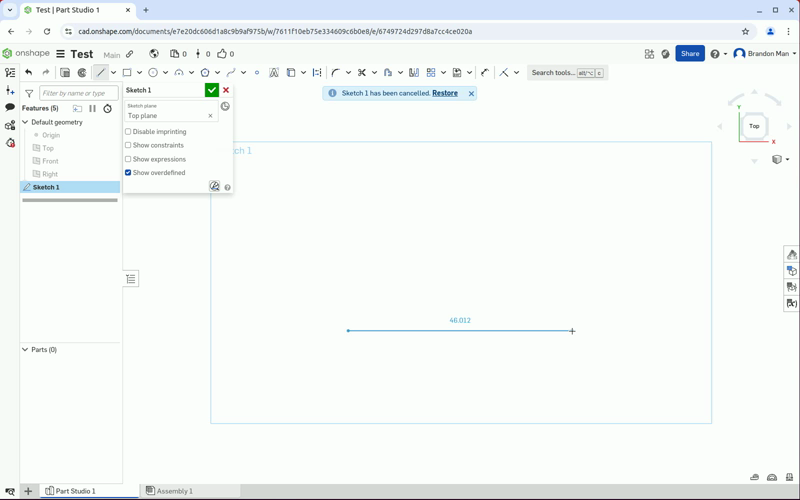
key_up(shift)
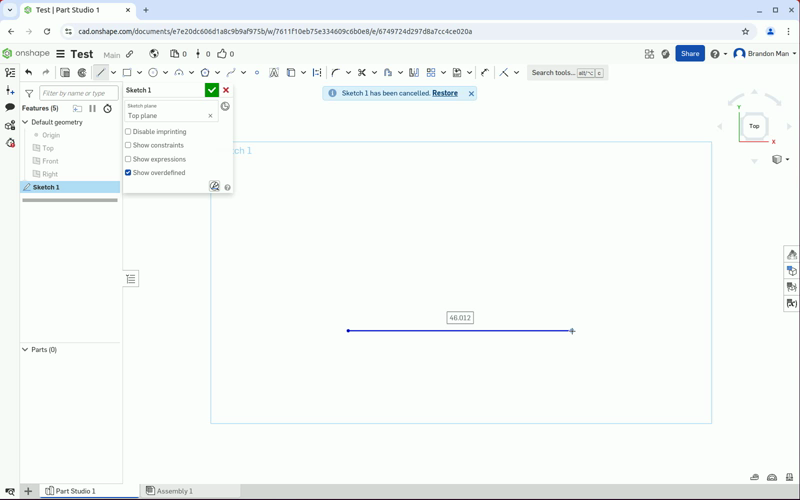
key_down(shift)
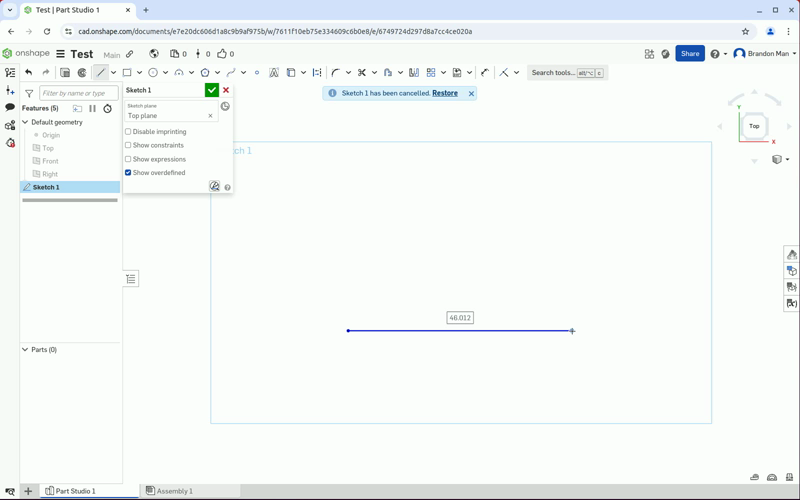
mouse_move(572, 234)
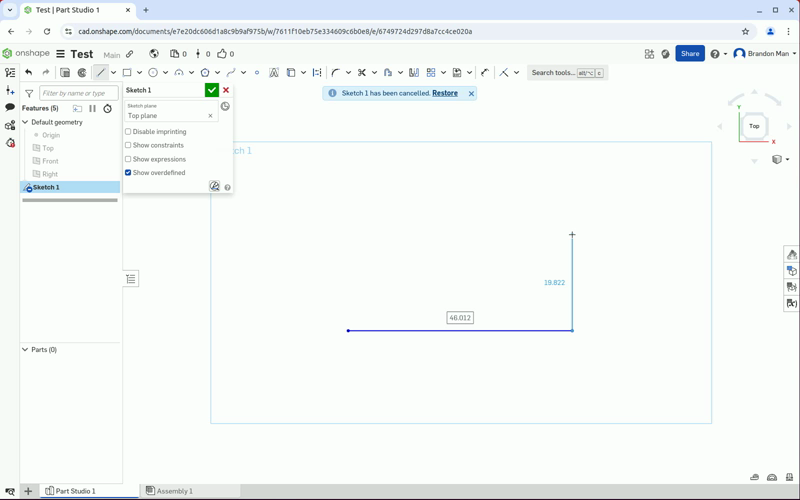
click(572, 234)
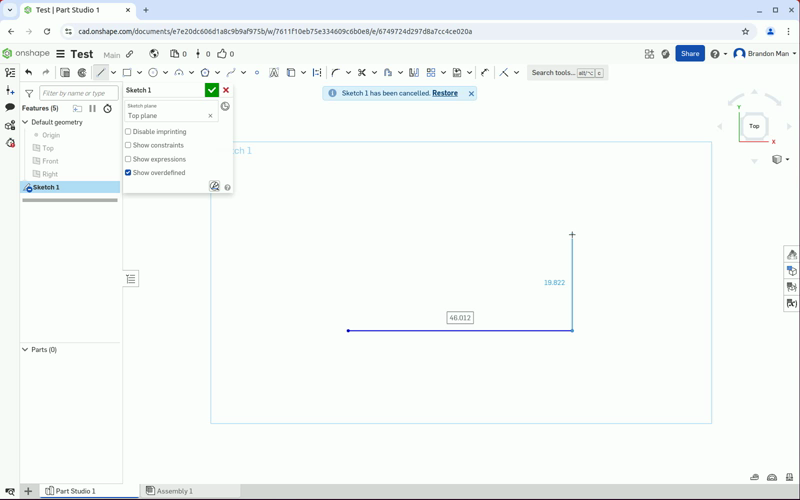
key_up(shift)
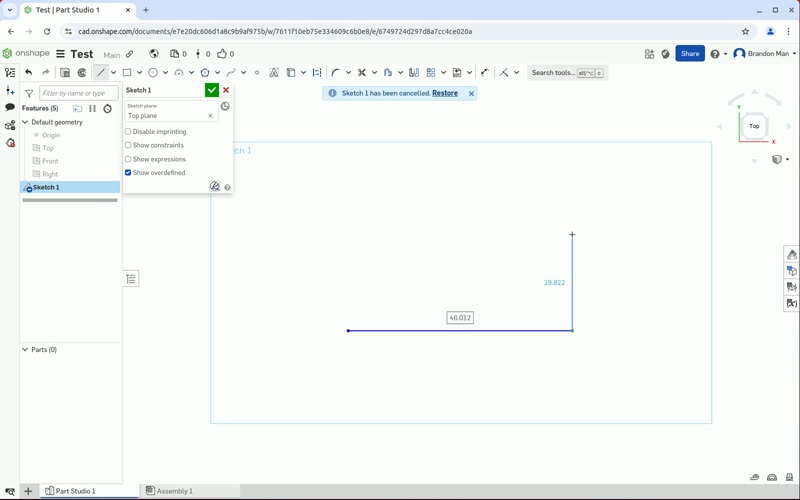
key_down(shift)
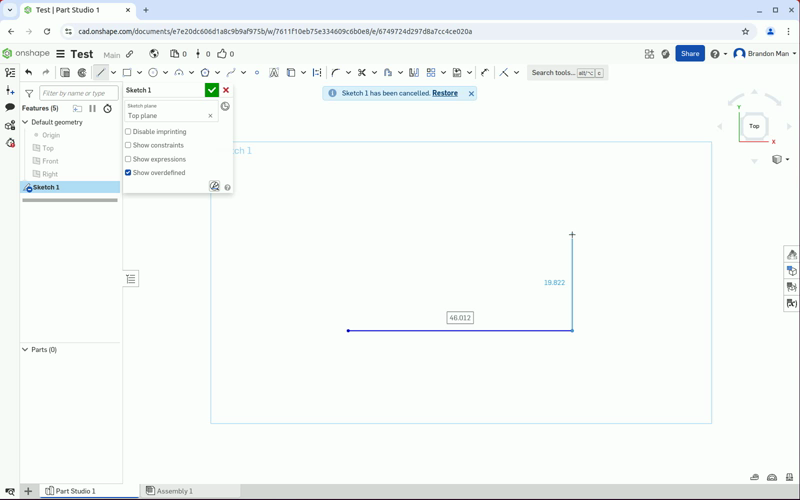
mouse_move(348, 234)
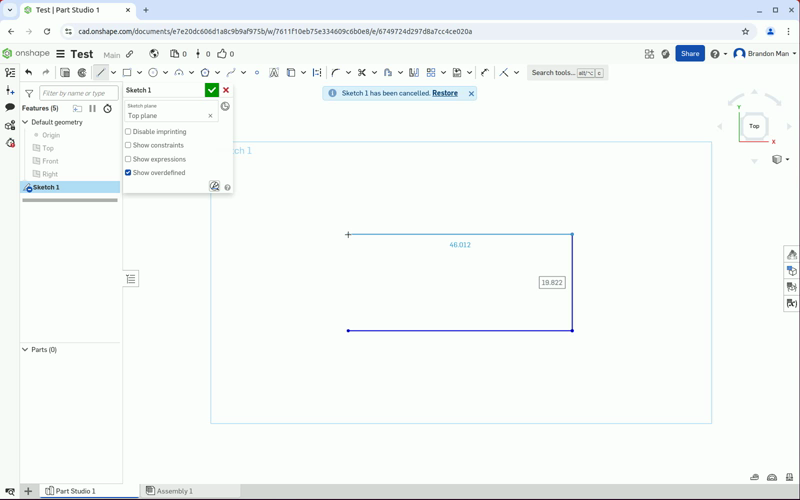
click(348, 234)
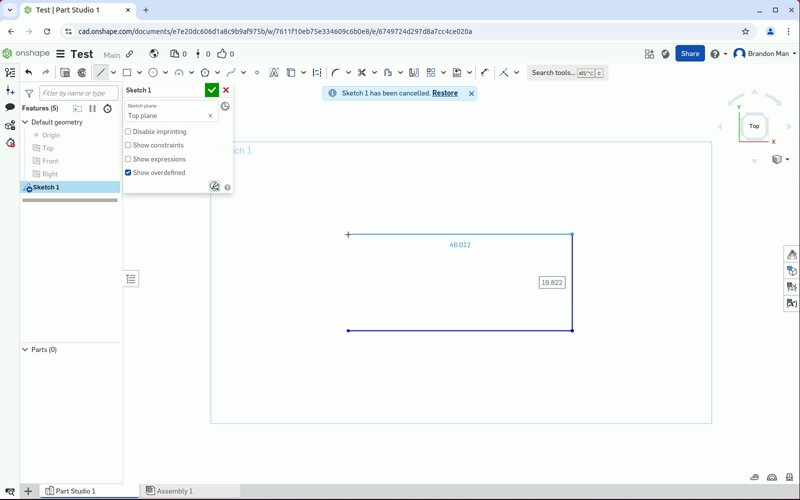
key_up(shift)
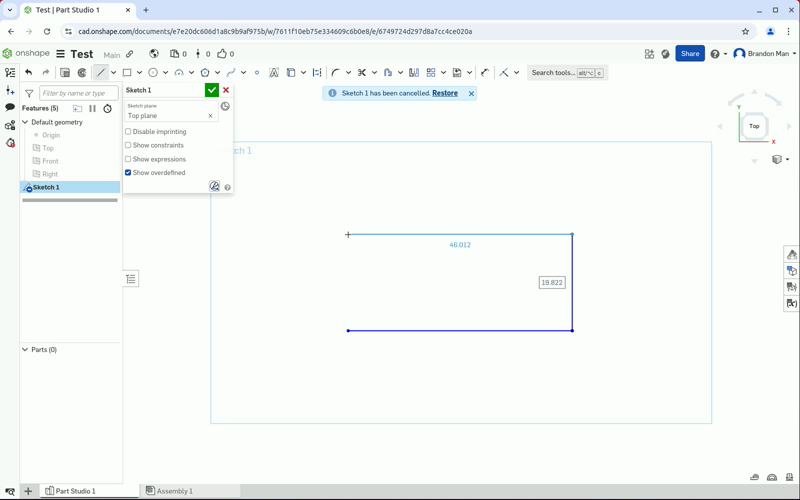
key_down(shift)
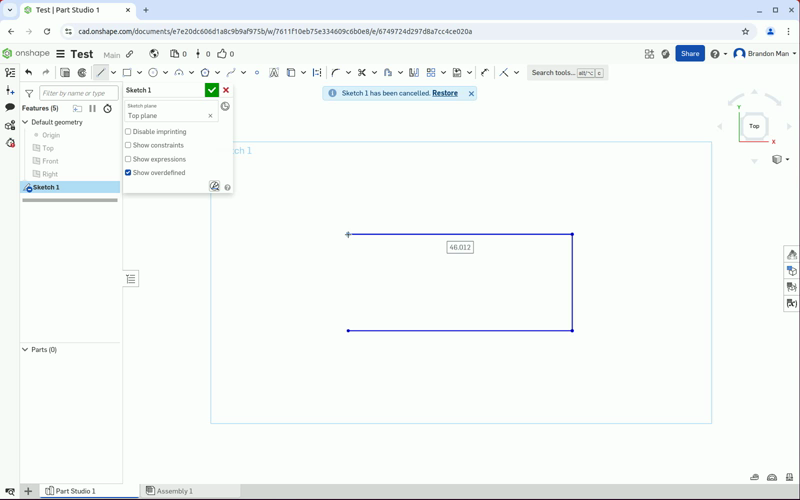
mouse_move(348, 330)
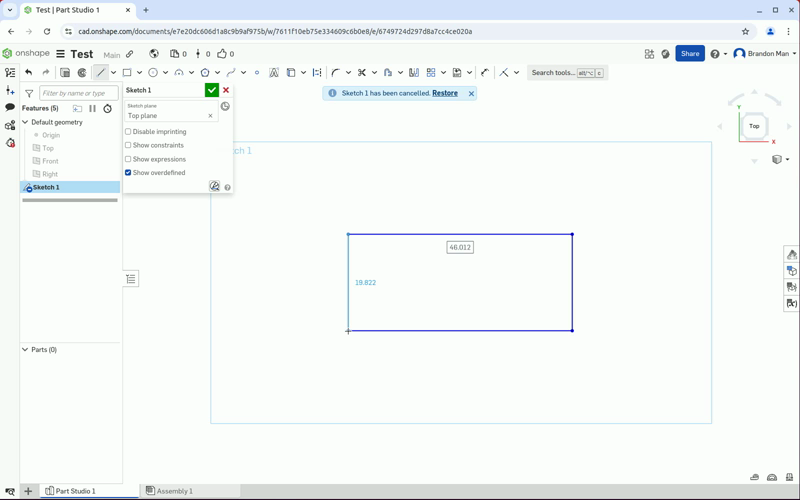
key_up(shift)
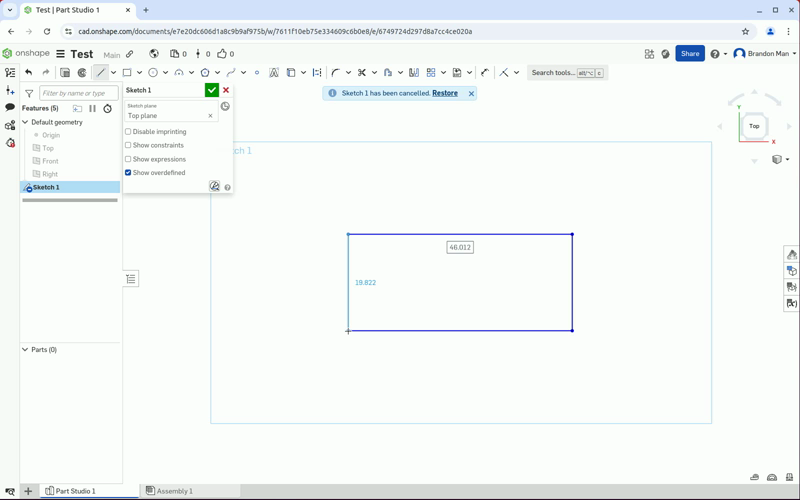
click(348, 330)
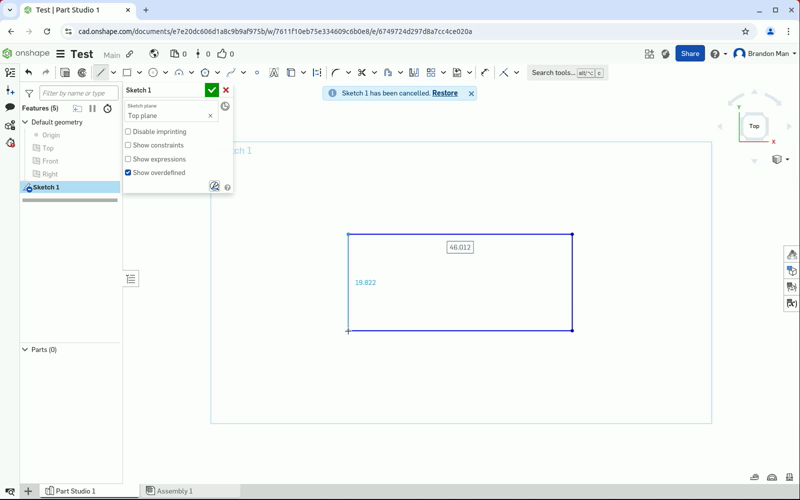
key(esc)
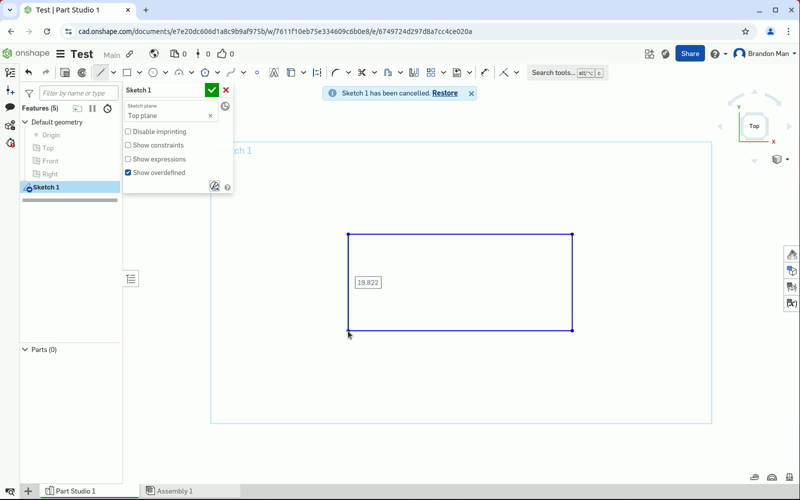
mouse_move(528, 249)
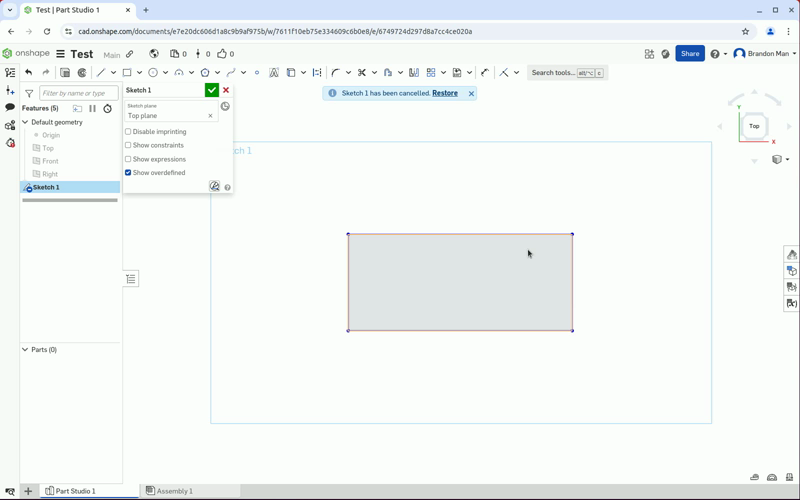
click(528, 249)
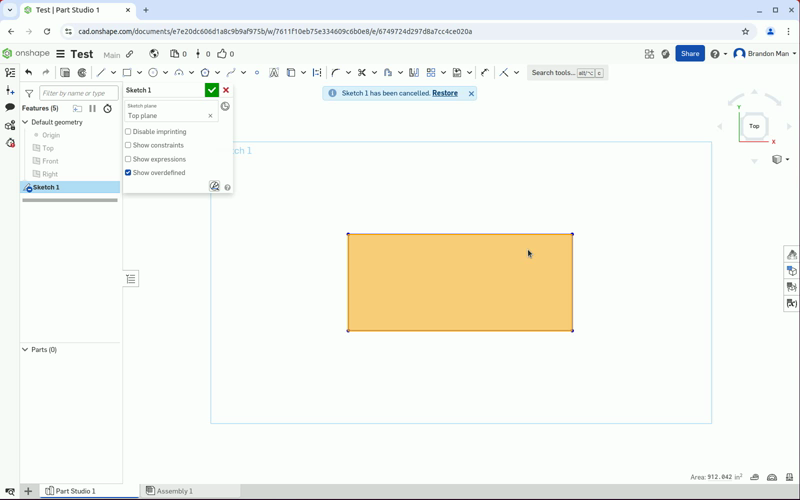
mouse_move(73, 352)
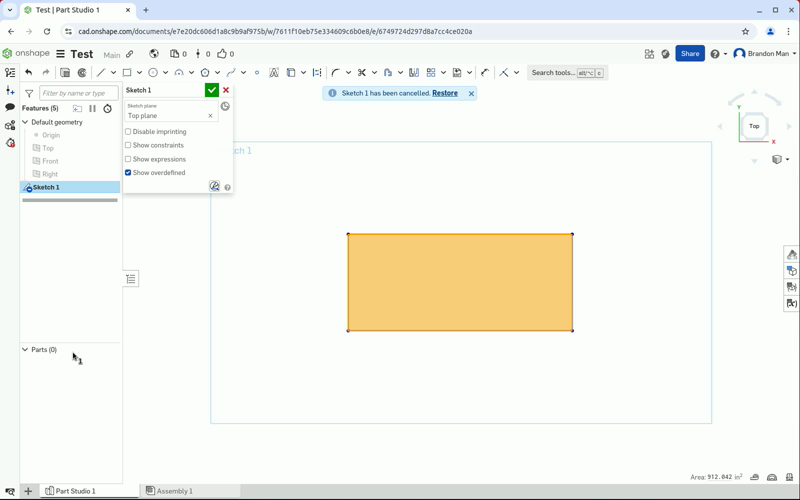
key(shift+y)
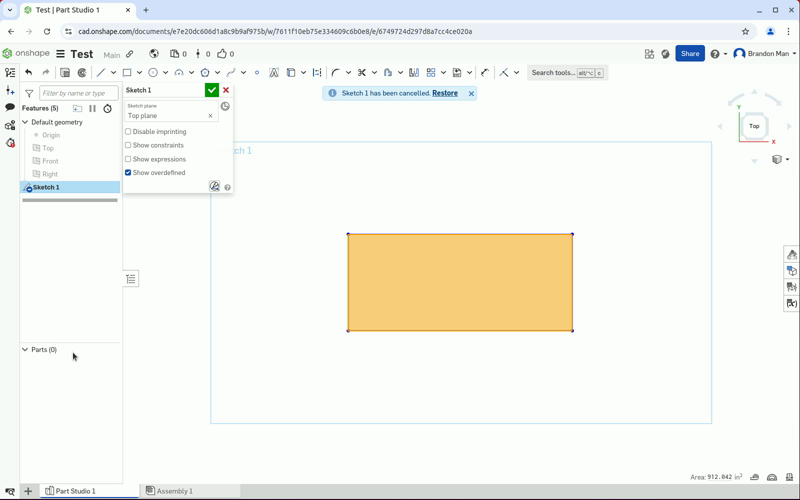
key(shift+e)
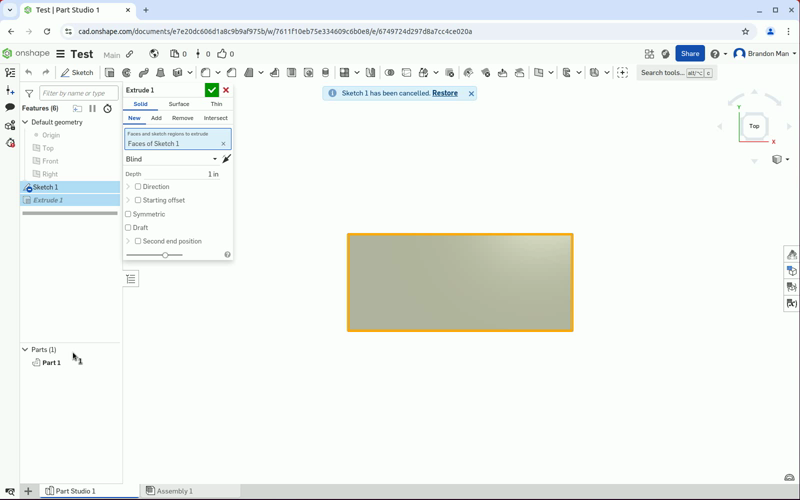
mouse_move(143, 106)
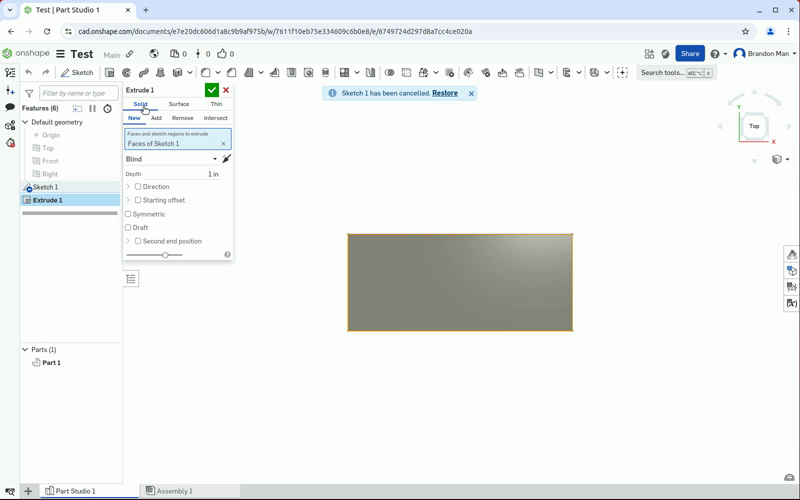
click(143, 106)
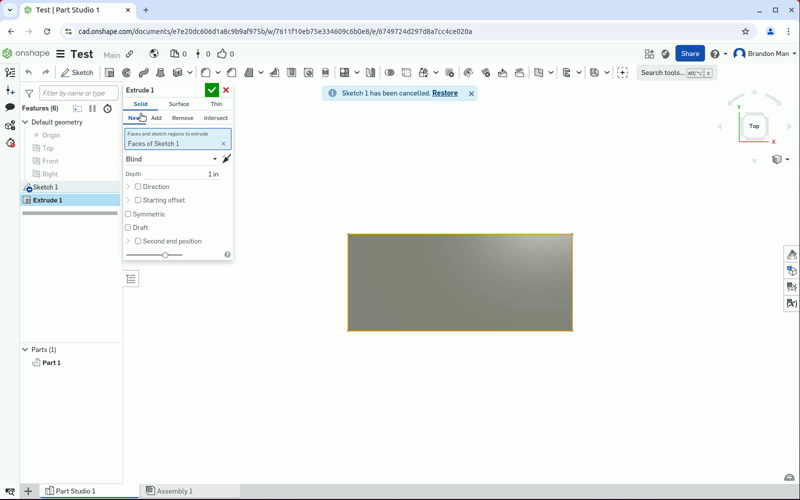
mouse_move(137, 120)
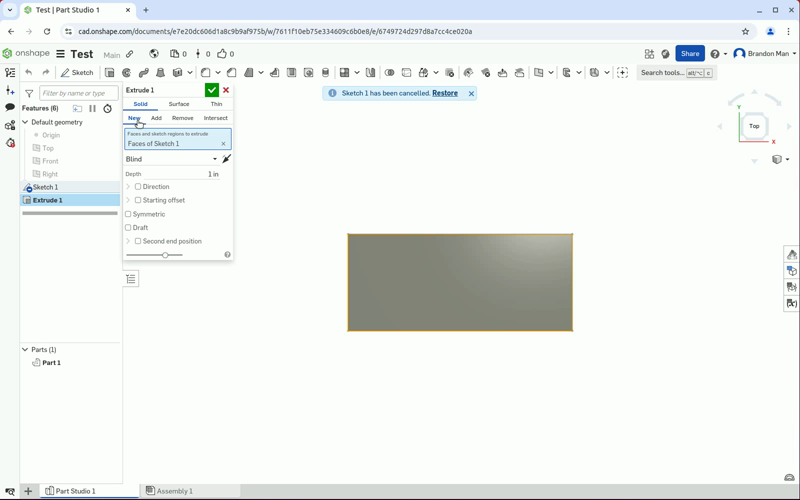
click(137, 120)
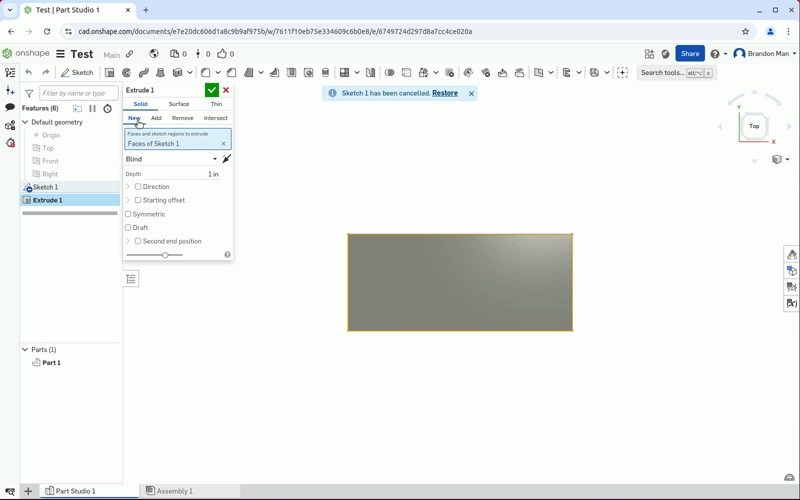
key(tab, 4)
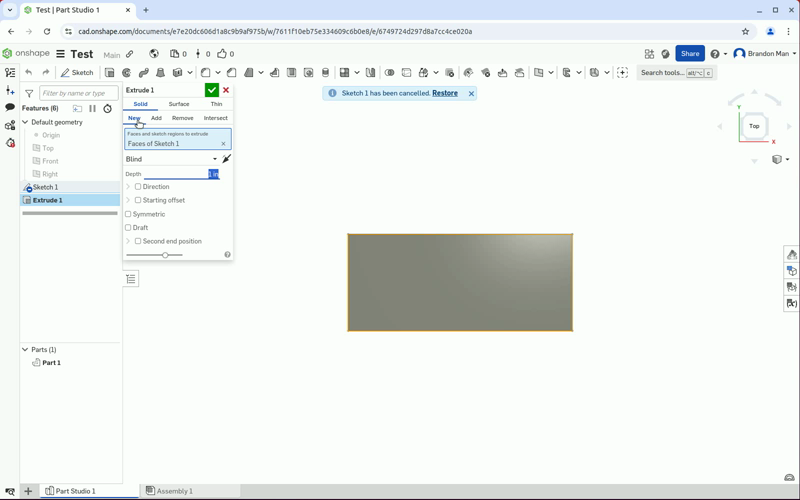
text(19.738)
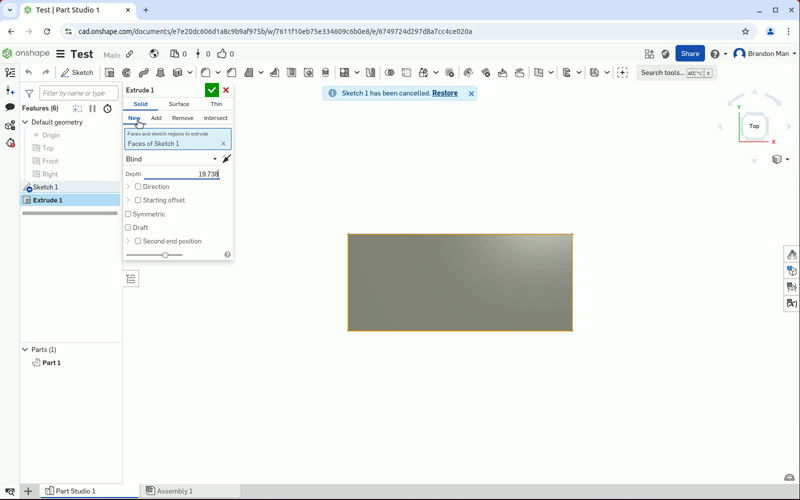
key(enter)
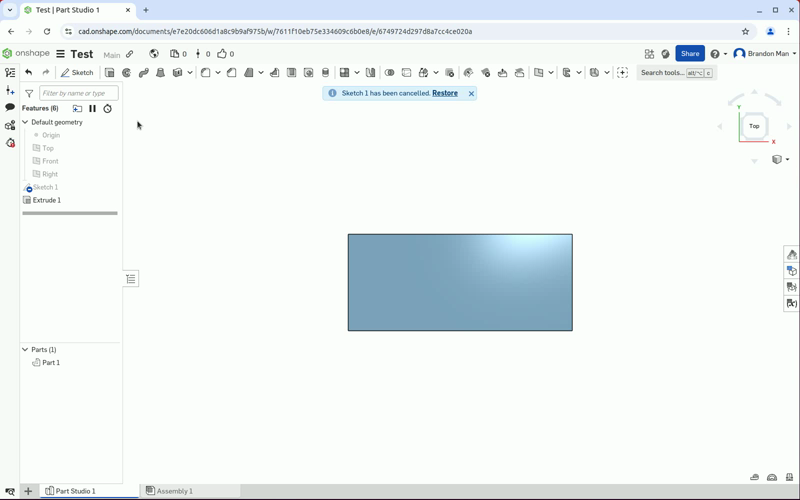
key(shift+h)
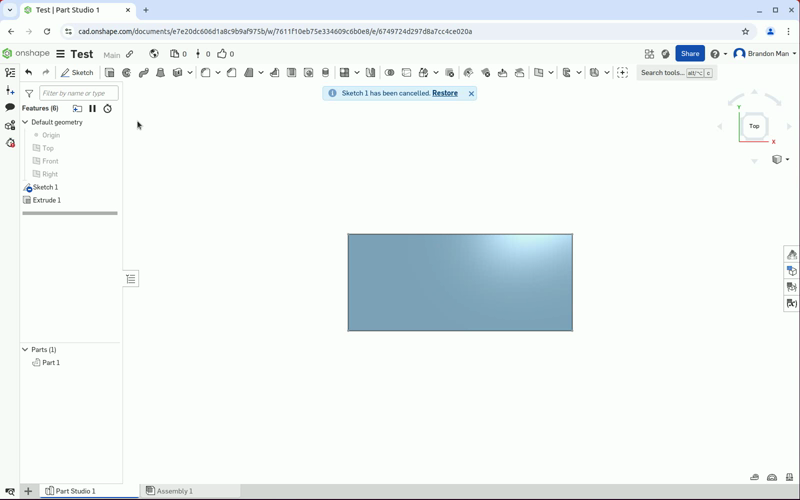
key(shift+h)
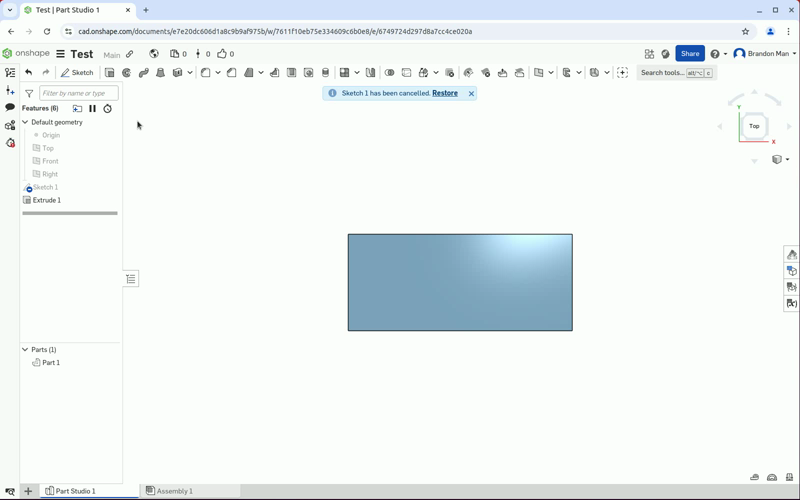
mouse_move(73, 189)
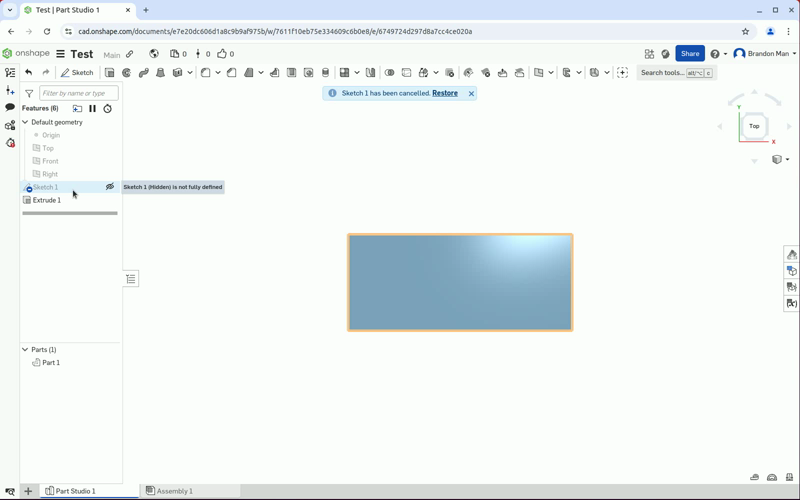
click(73, 189)
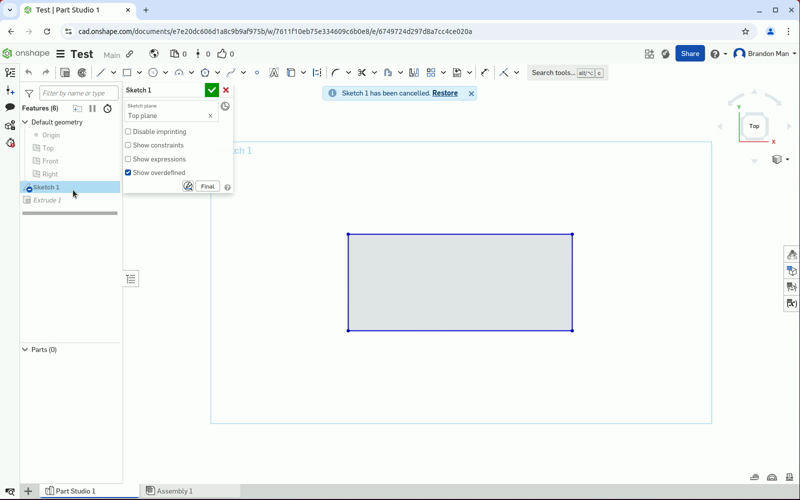
mouse_move(229, 92)
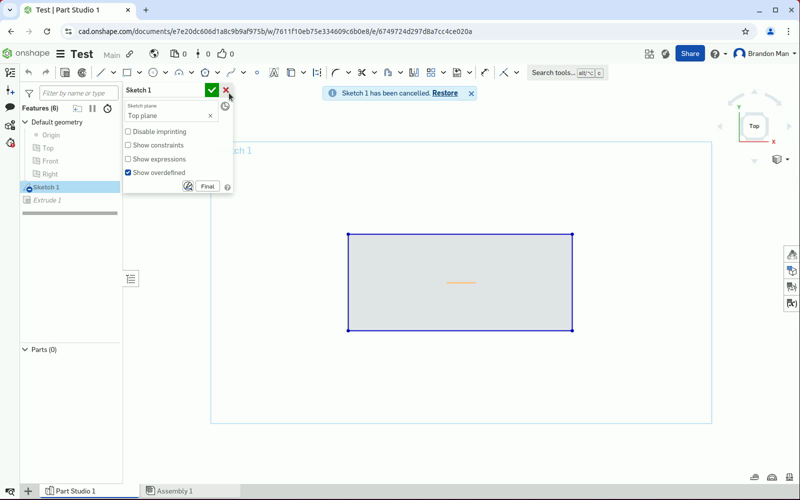
click(229, 92)
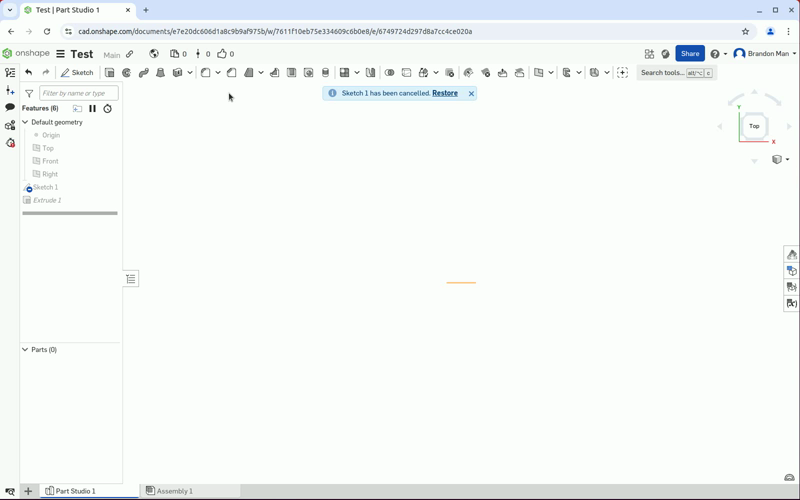
mouse_move(541, 75)
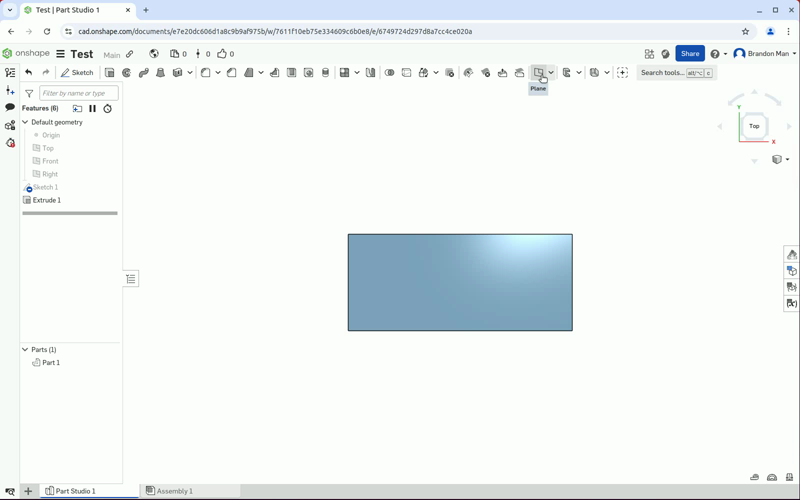
click(541, 75)
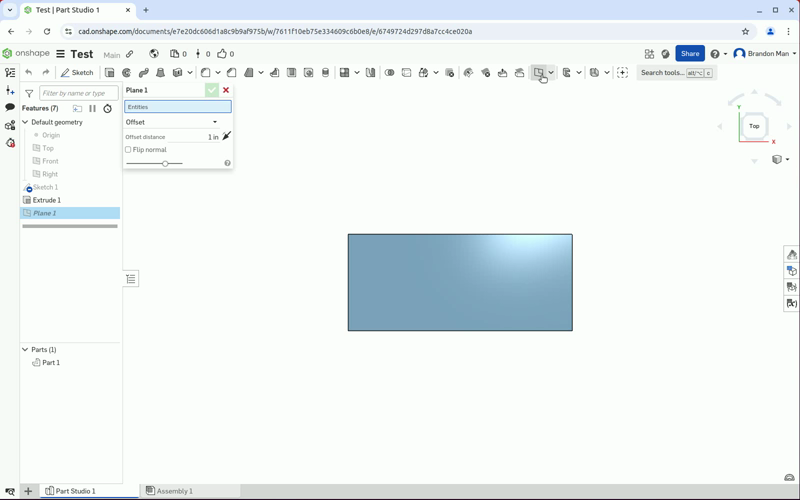
mouse_move(73, 150)
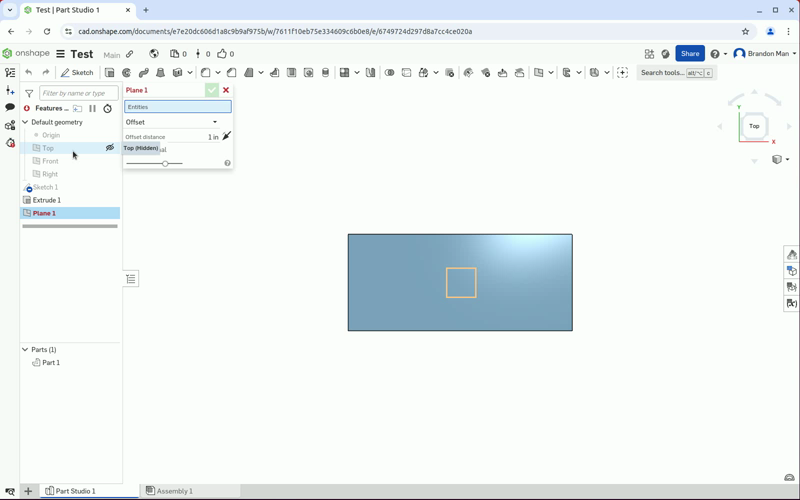
click(73, 150)
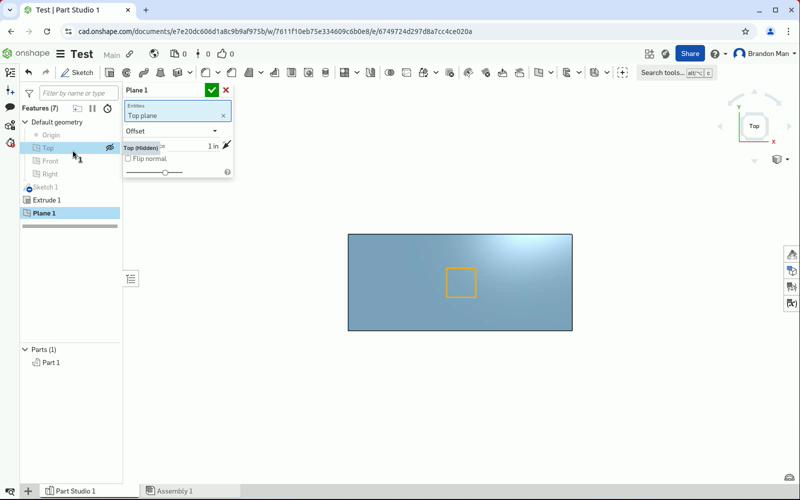
key(tab, 2)
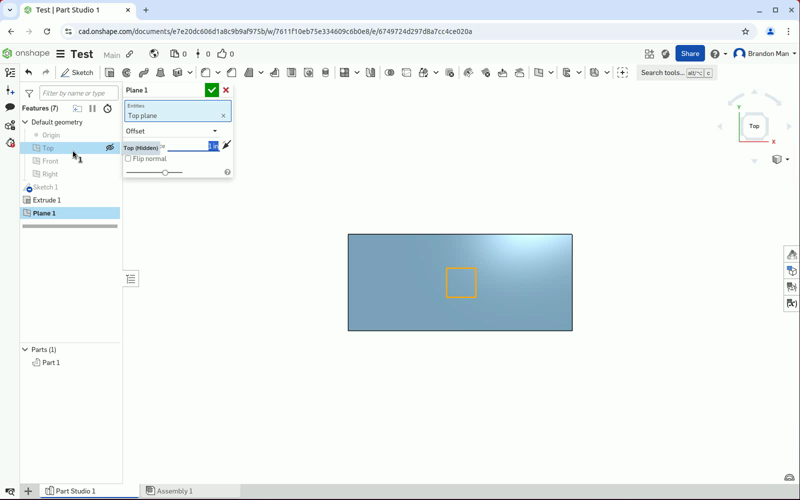
text(19.75)
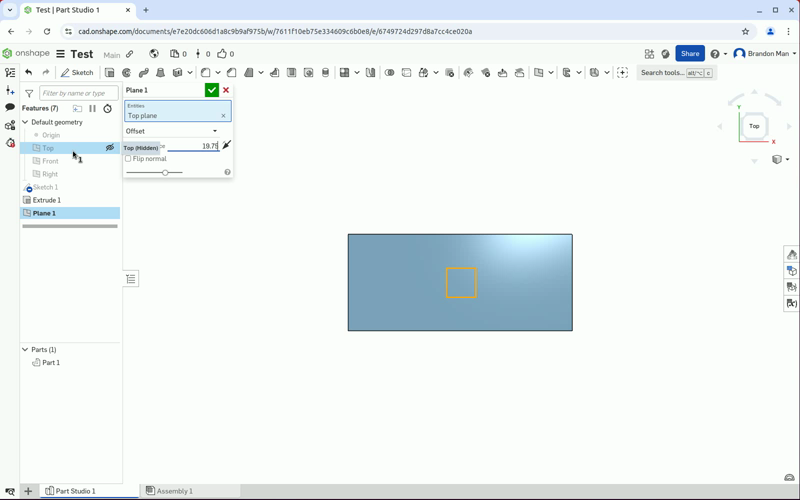
key(enter, 2)
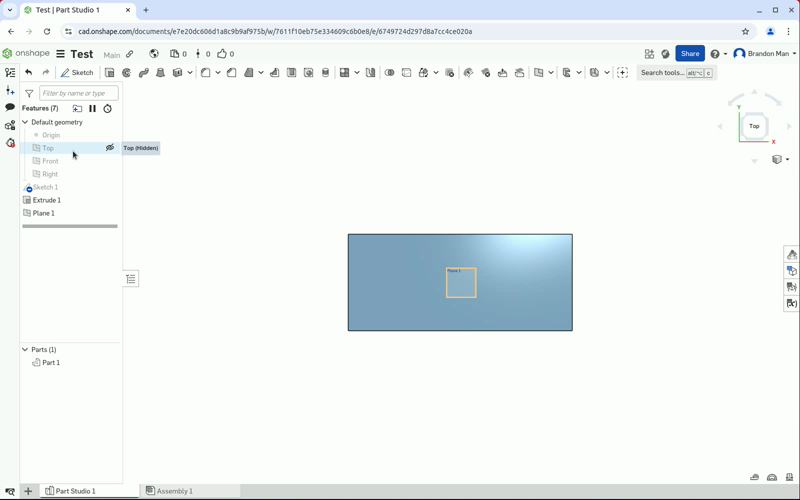
key(shift+s)
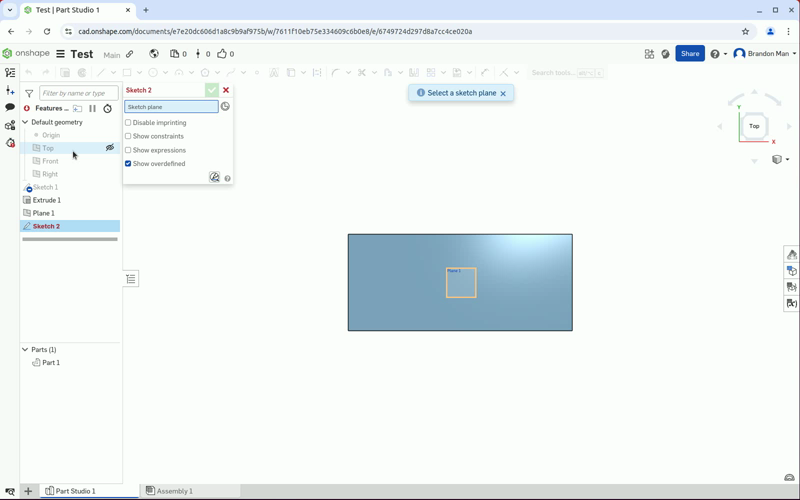
mouse_move(73, 215)
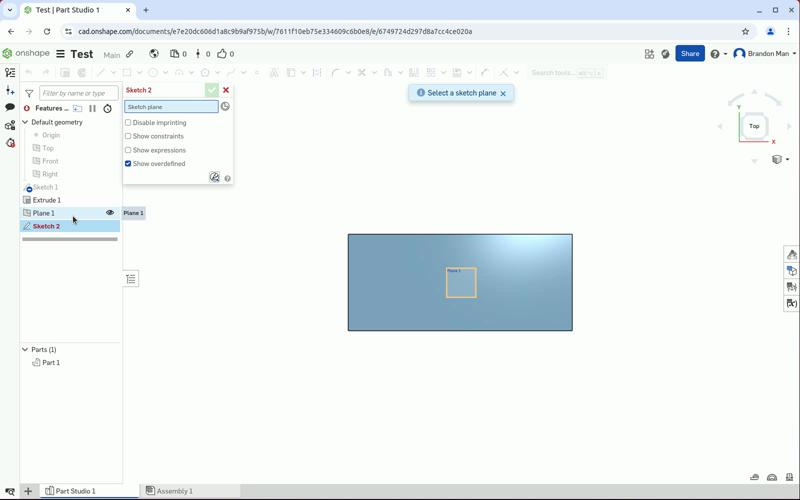
click(73, 215)
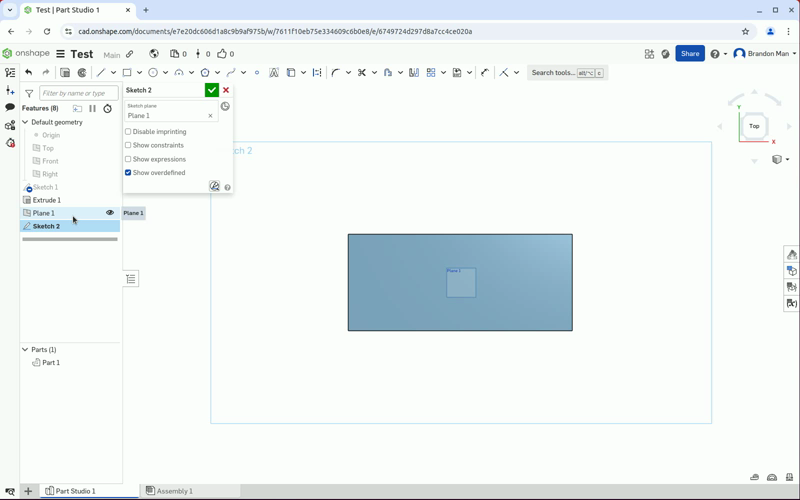
mouse_move(73, 352)
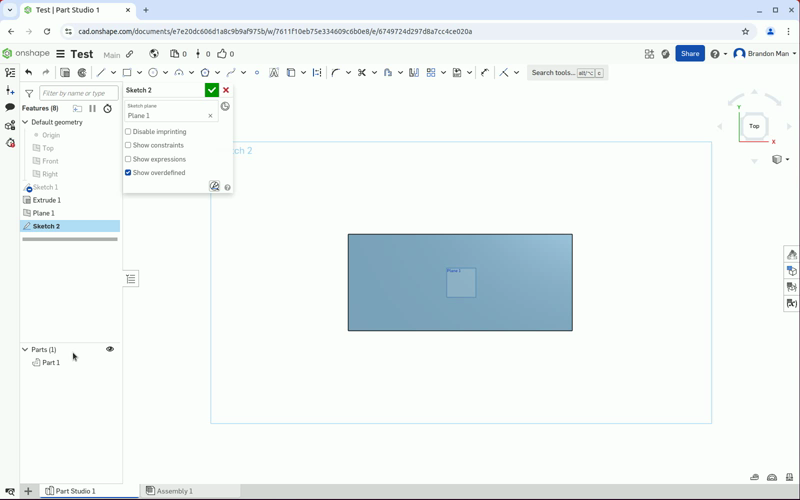
key(y)
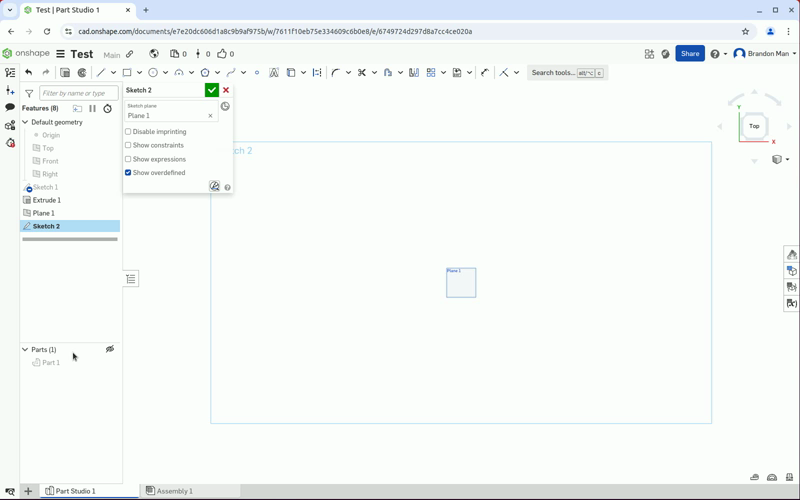
key(c)
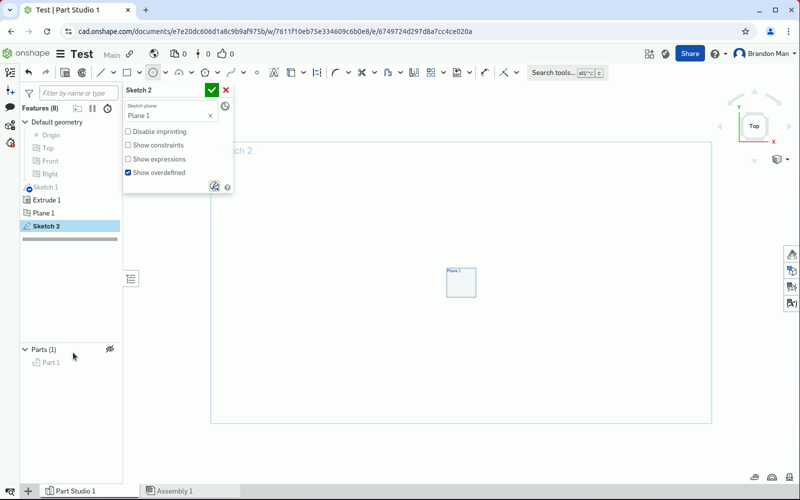
key_down(shift)
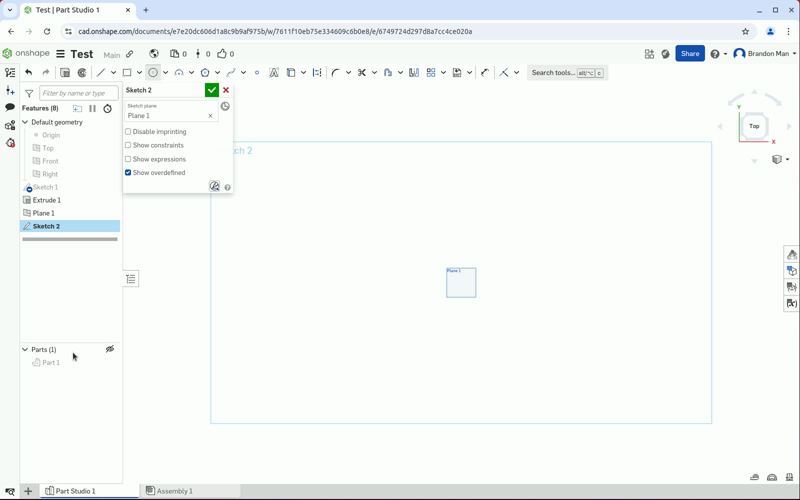
mouse_move(396, 282)
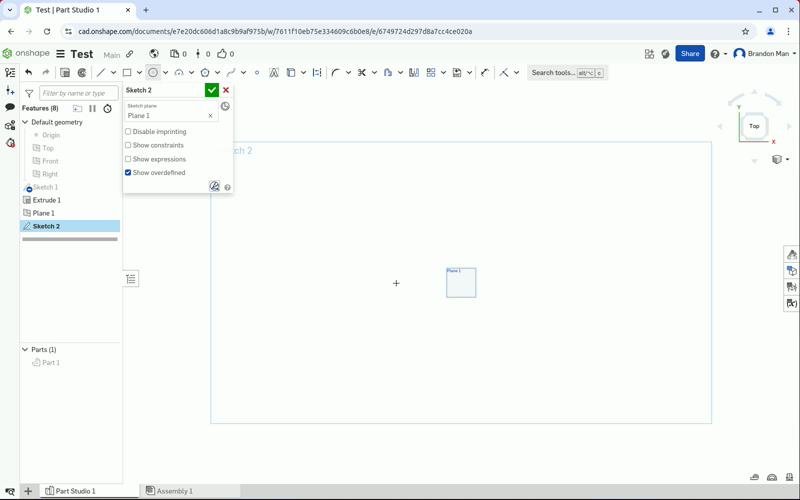
click(396, 282)
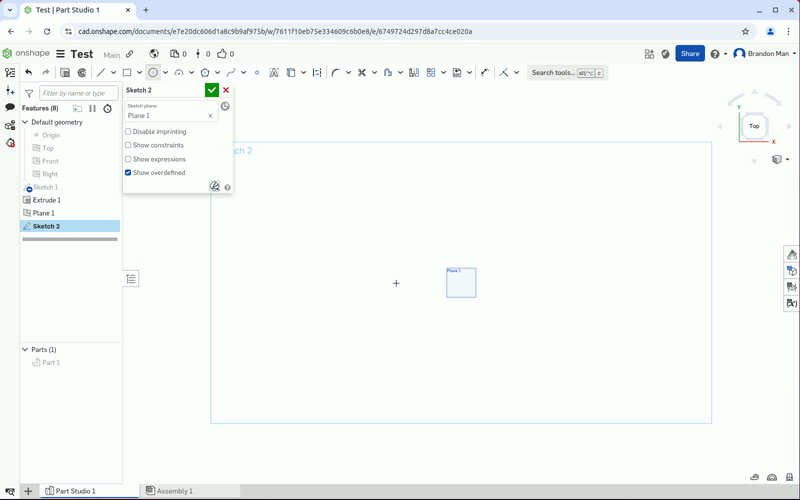
key_up(shift)
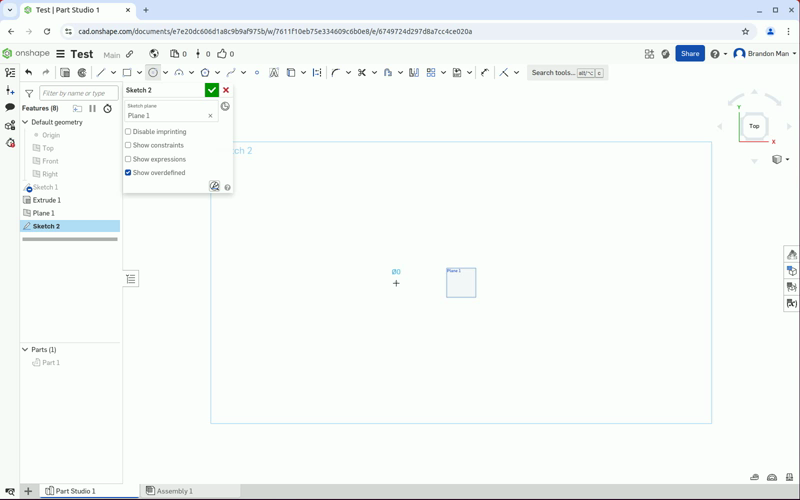
mouse_move(412, 282)
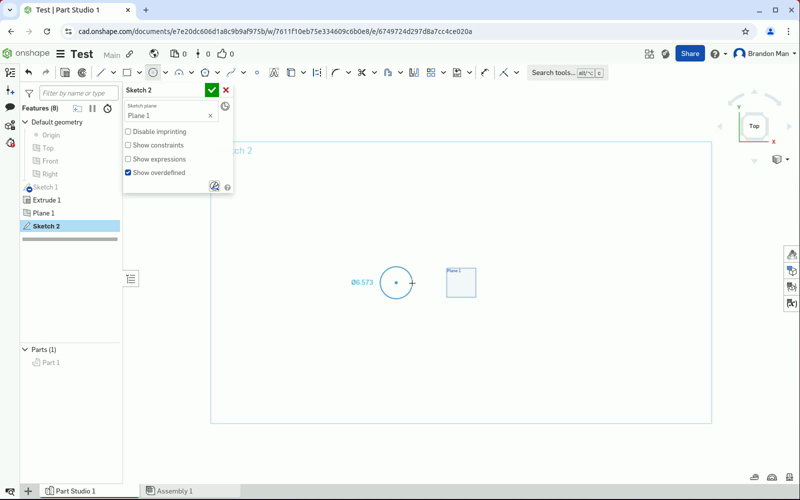
click(412, 282)
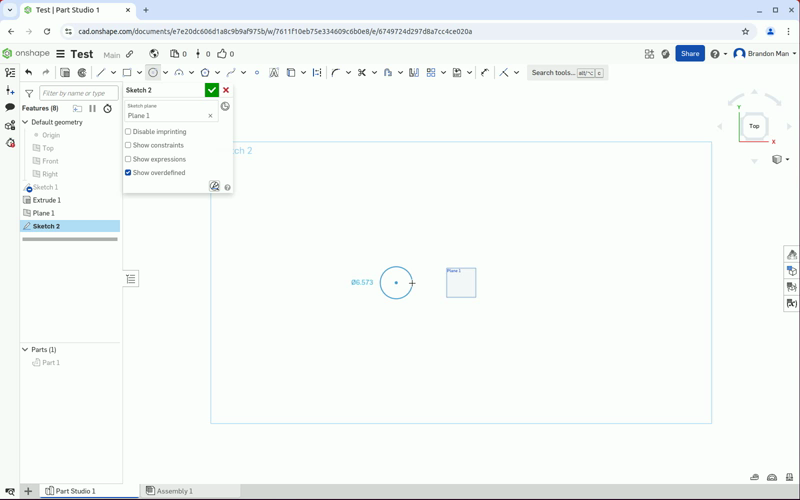
key(esc)
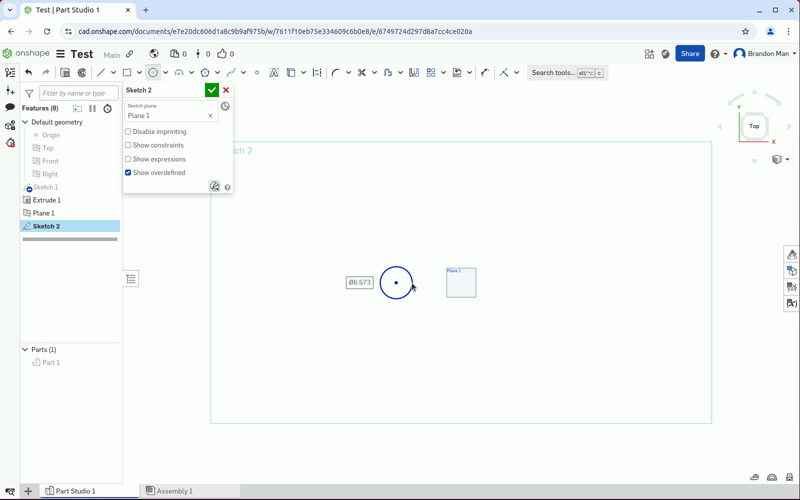
mouse_move(406, 271)
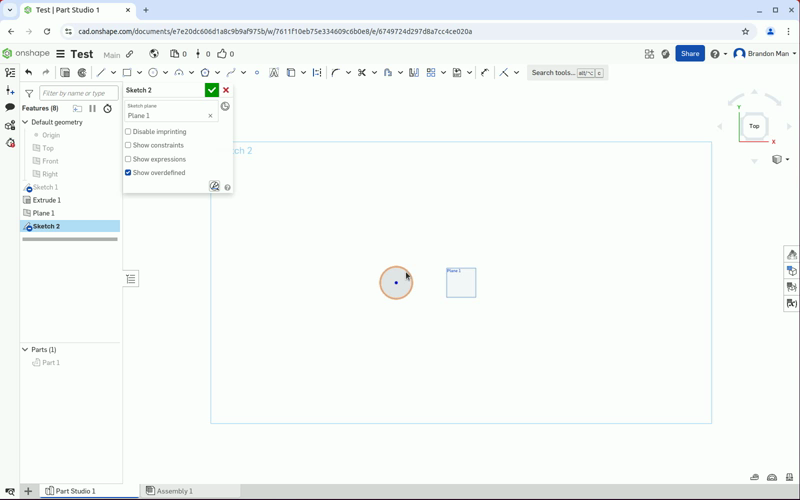
scroll(6)
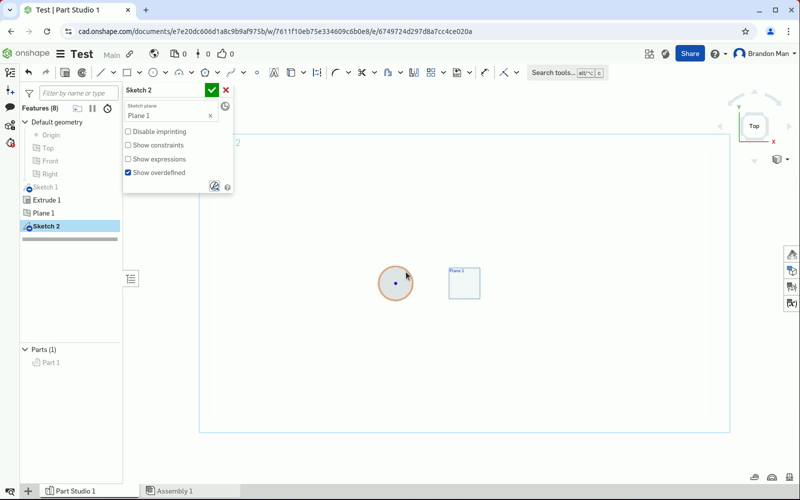
scroll(6)
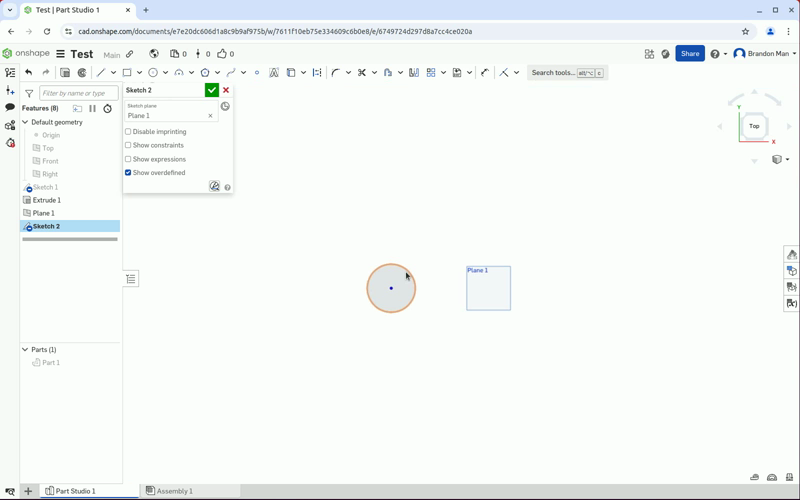
scroll(6)
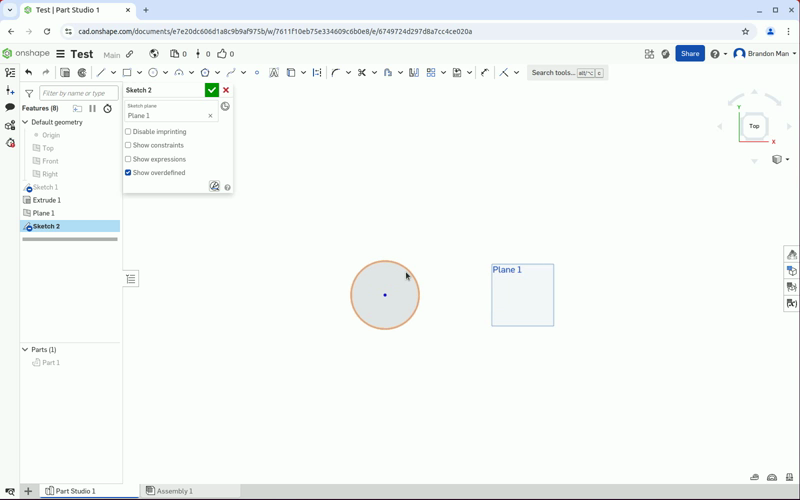
scroll(6)
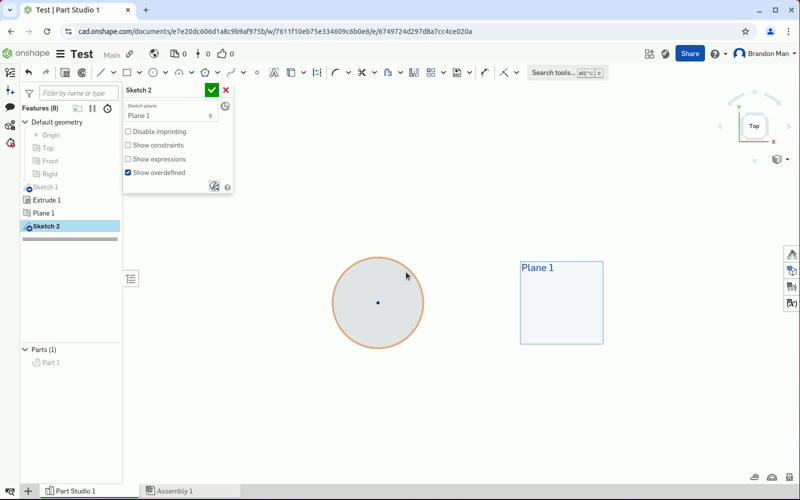
scroll(6)
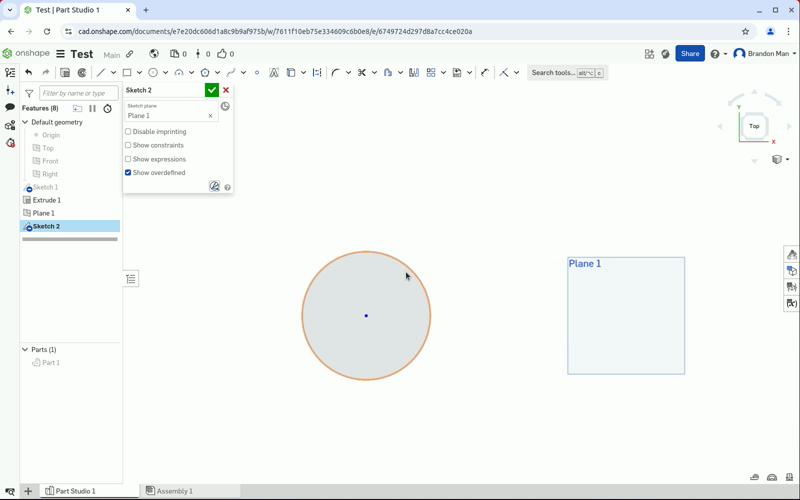
scroll(6)
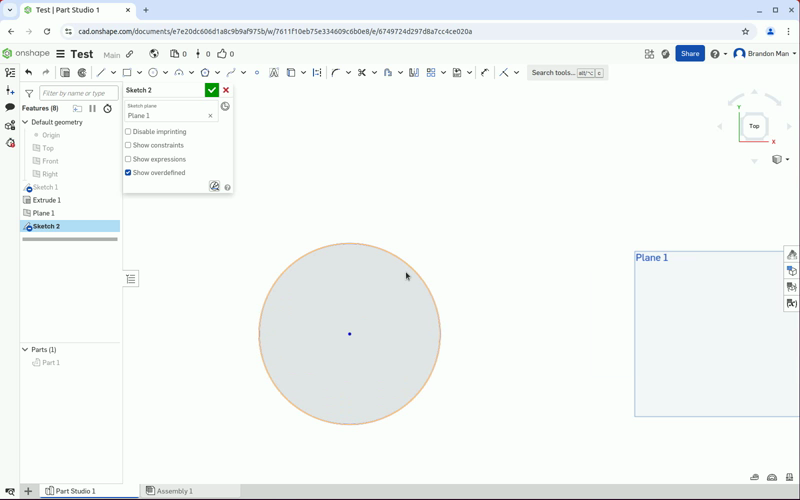
scroll(6)
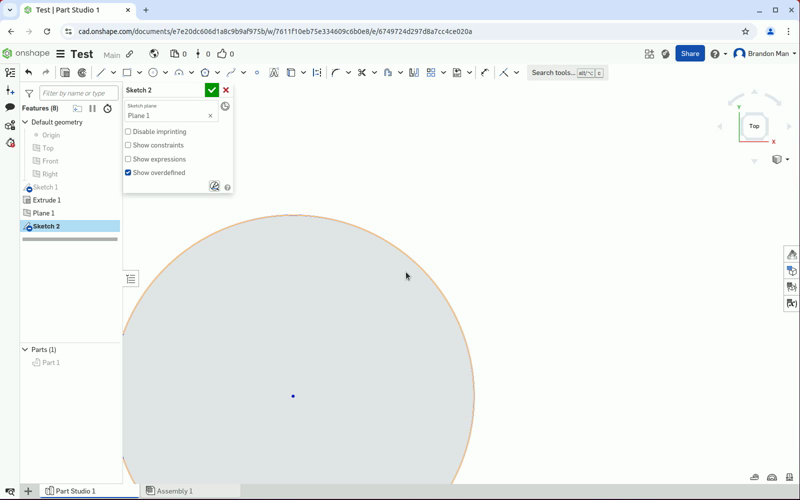
click(406, 271)
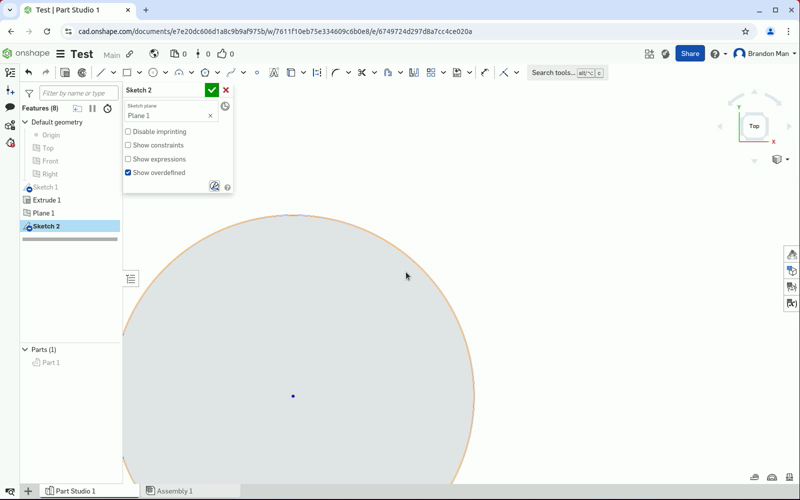
scroll(-6)
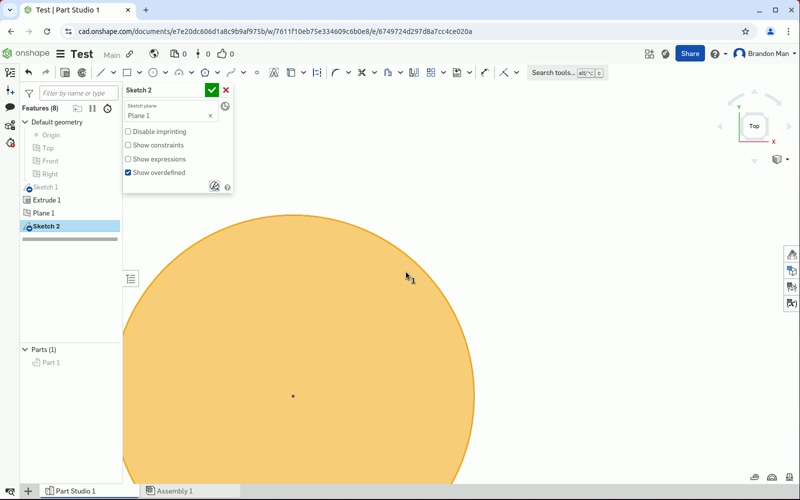
scroll(-6)
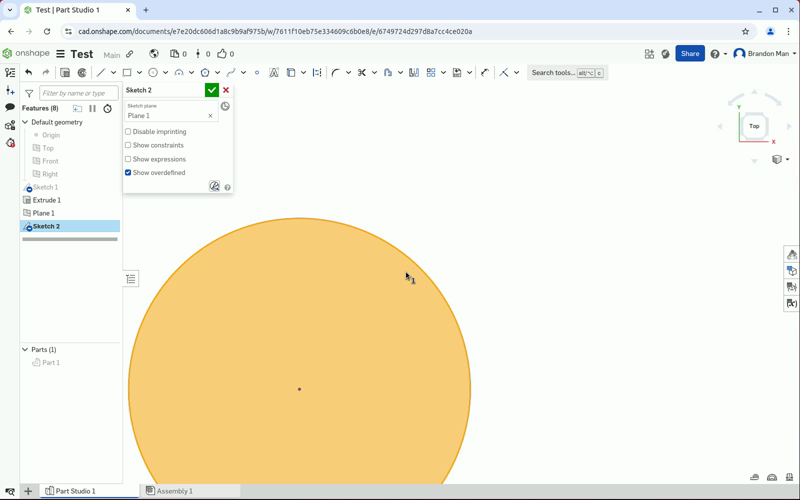
scroll(-6)
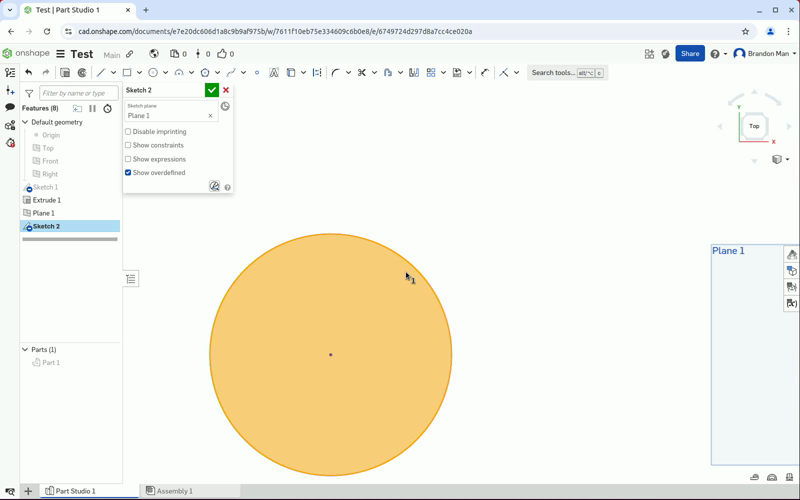
scroll(-6)
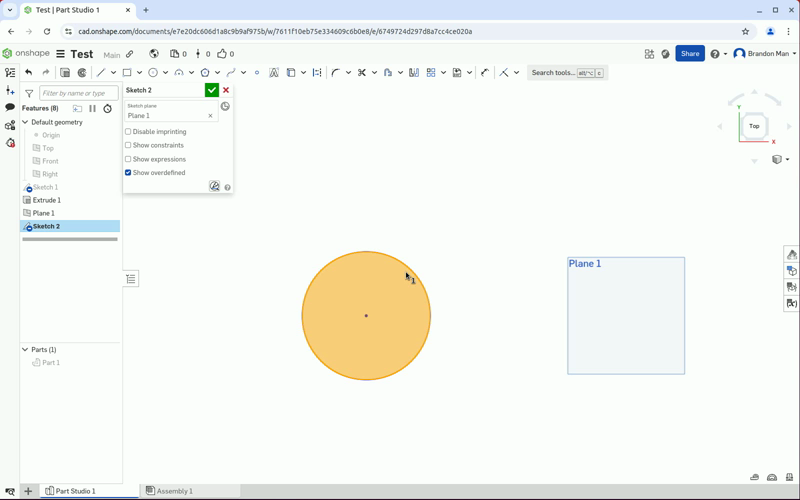
scroll(-6)
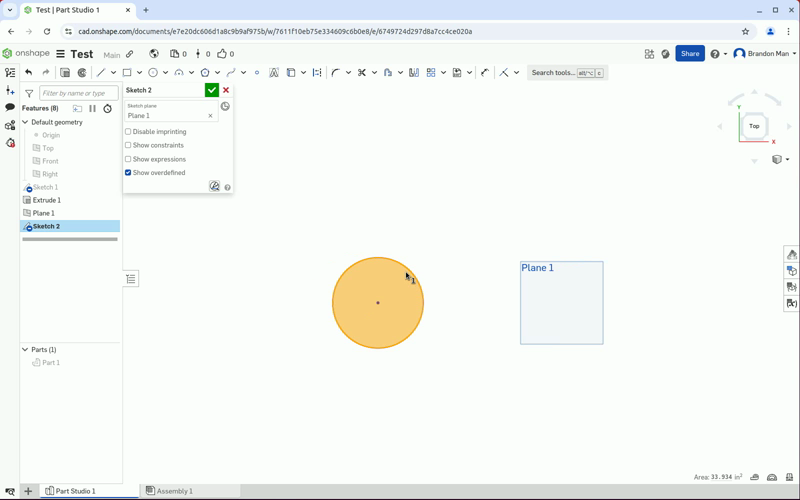
scroll(-6)
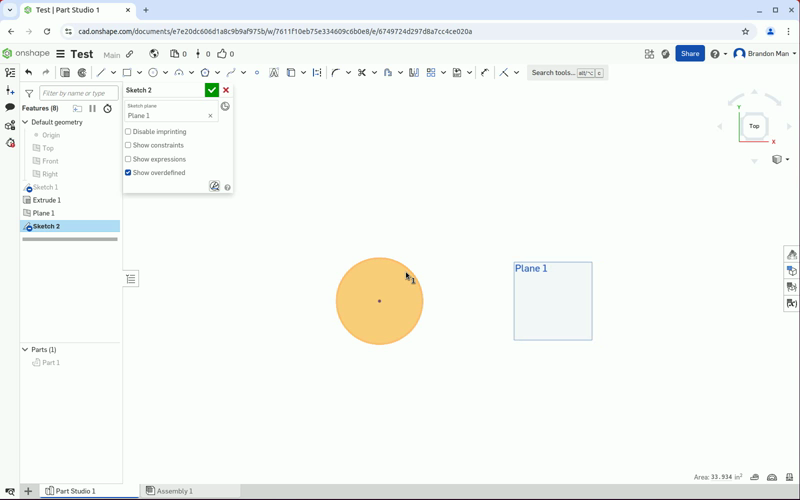
scroll(-6)
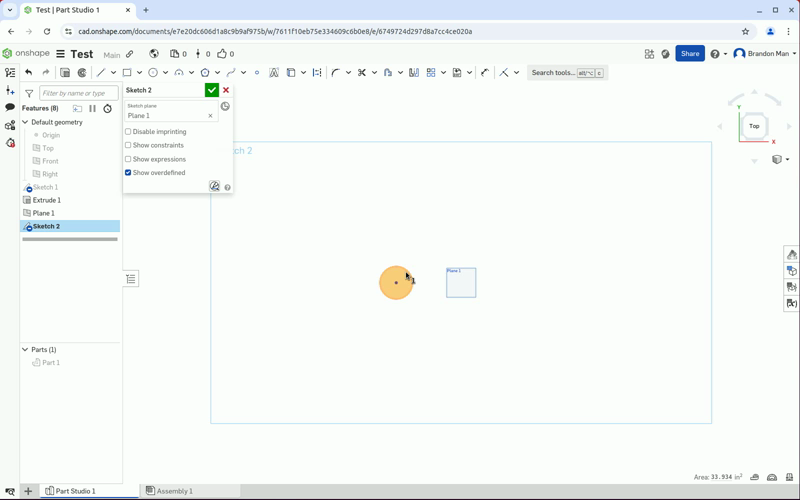
mouse_move(73, 352)
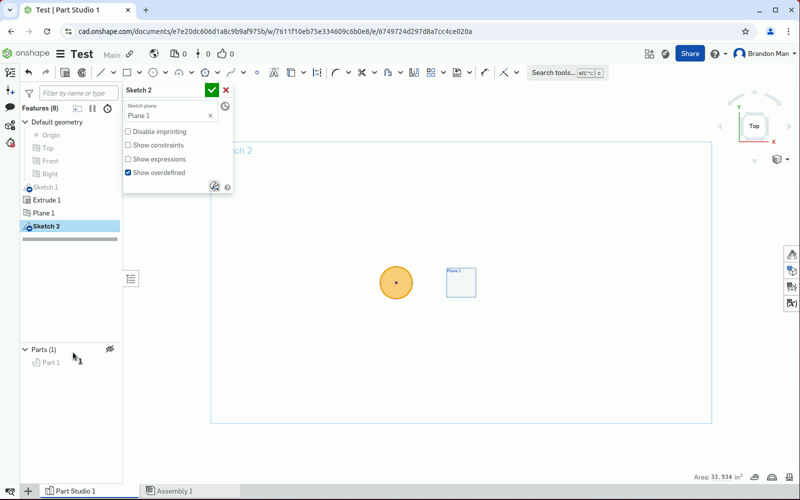
key(shift+y)
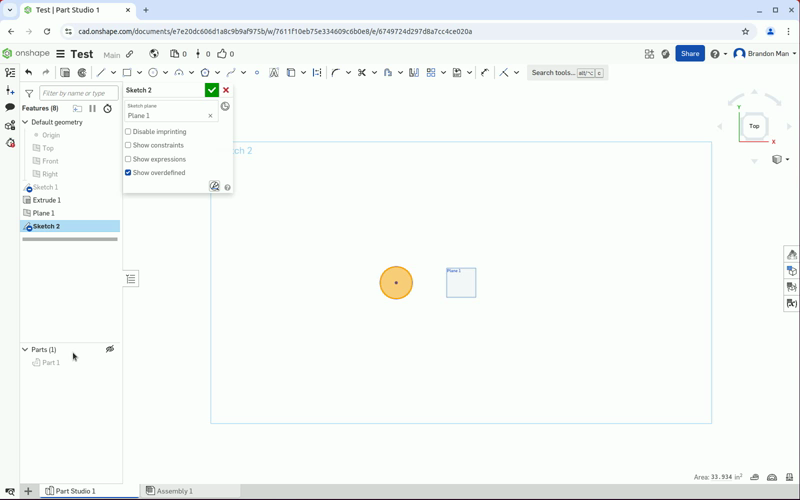
key(shift+e)
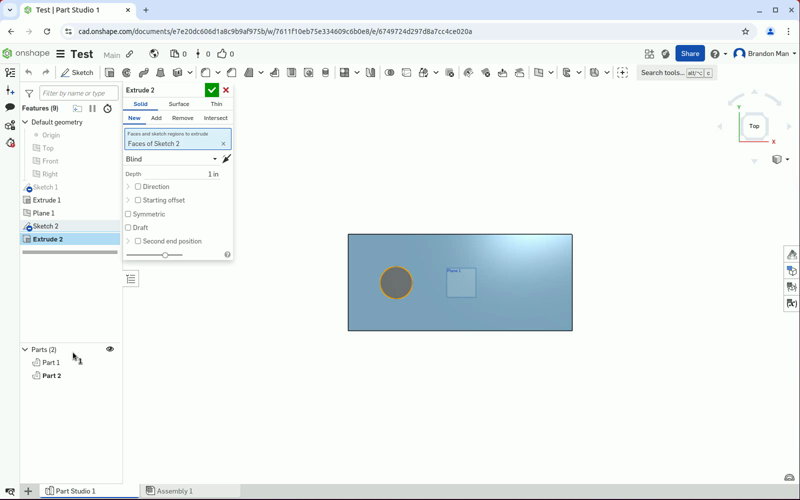
mouse_move(143, 106)
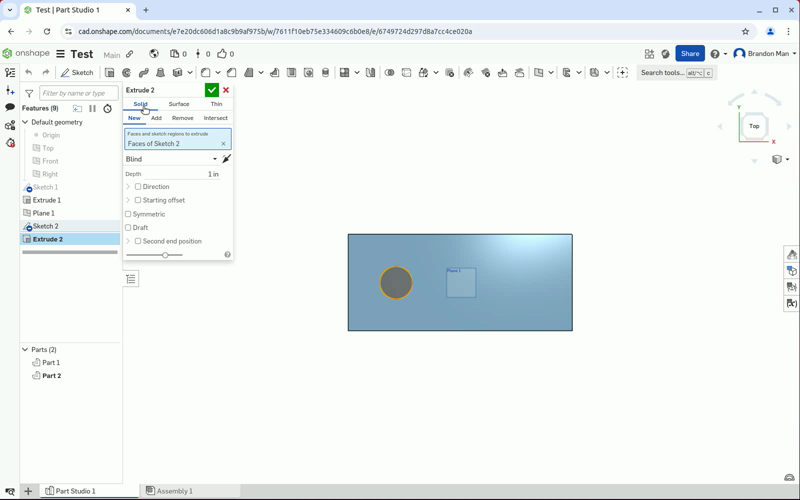
click(143, 106)
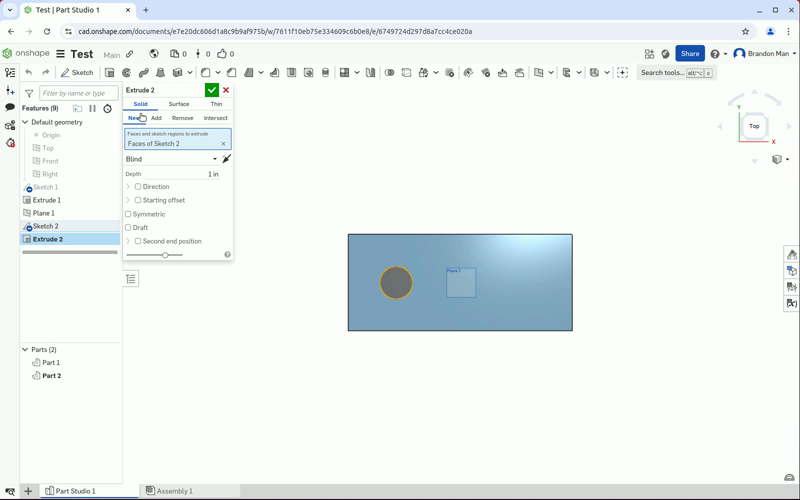
mouse_move(137, 120)
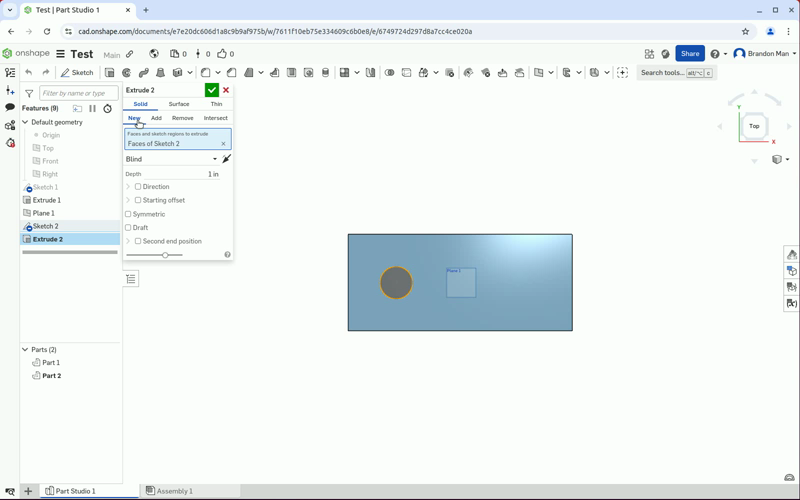
click(137, 120)
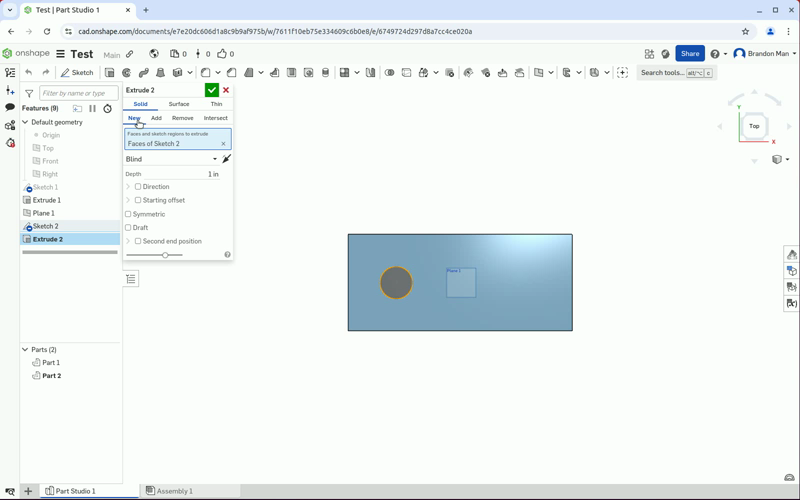
key(tab, 4)
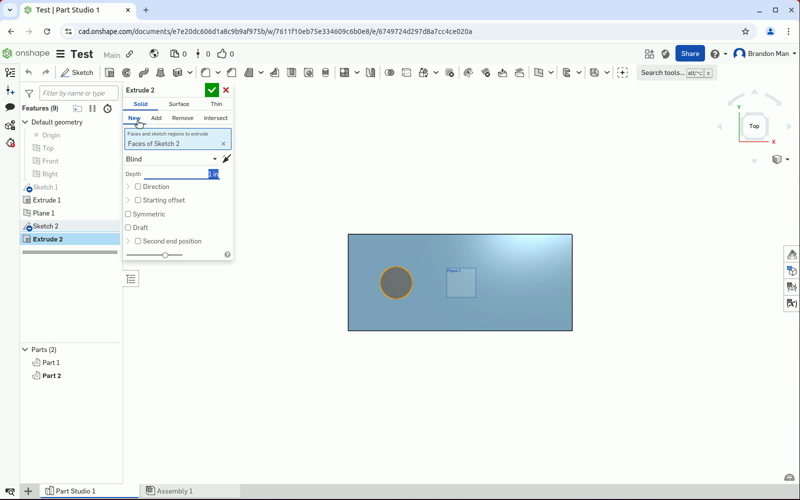
text(3.37)
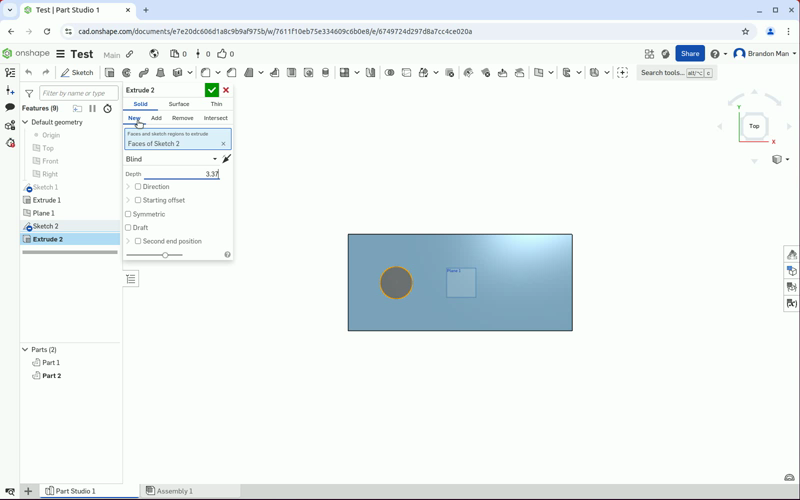
key(enter)
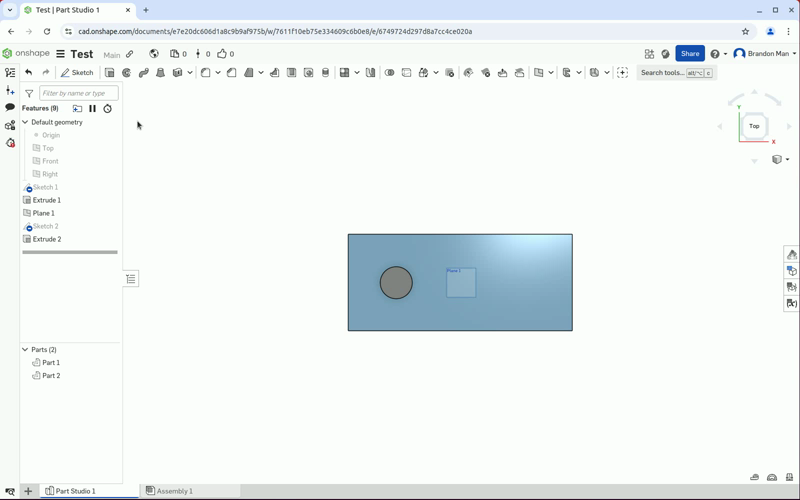
key(shift+h)
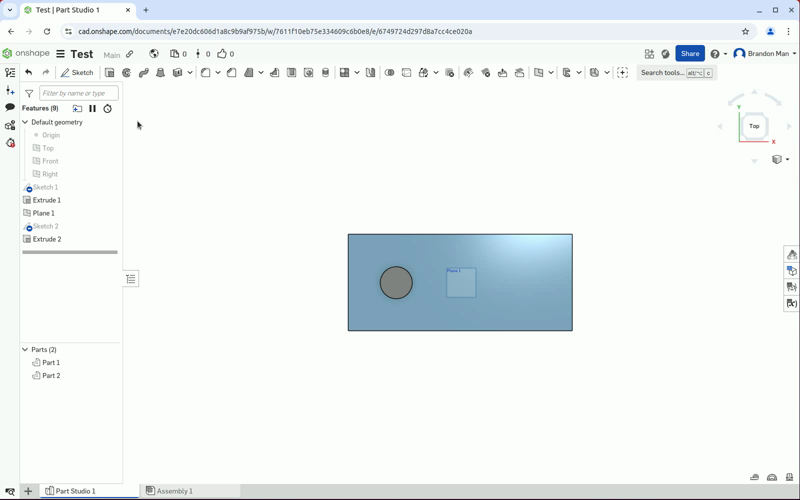
key(shift+h)
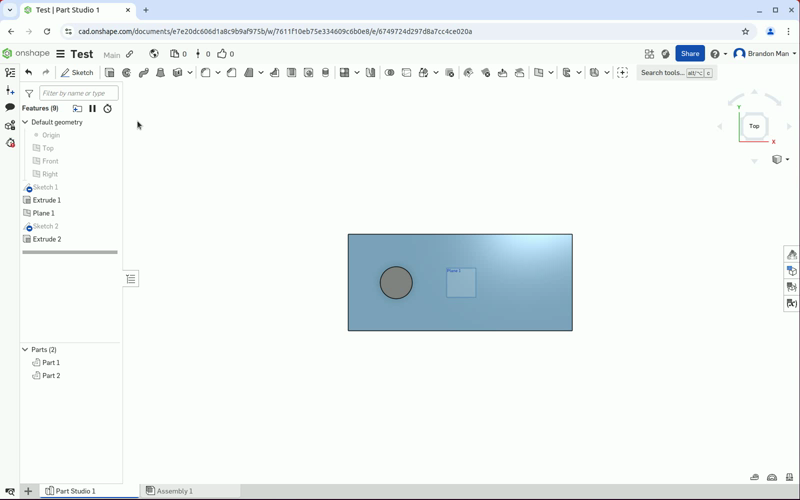
mouse_move(73, 189)
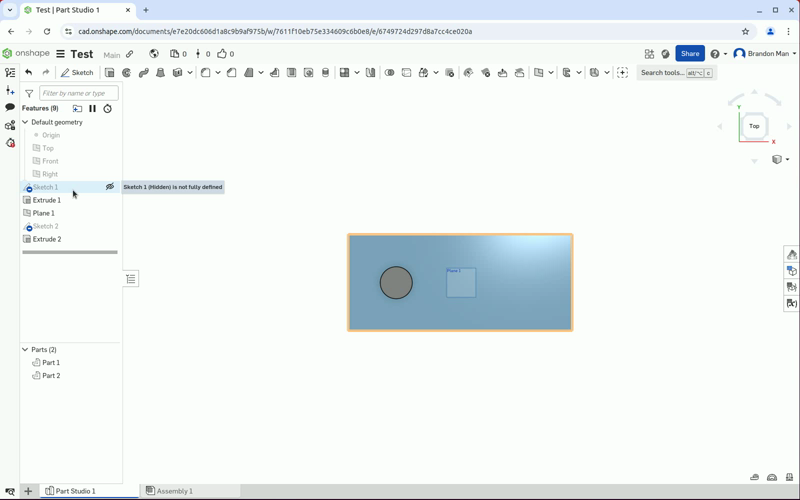
click(73, 189)
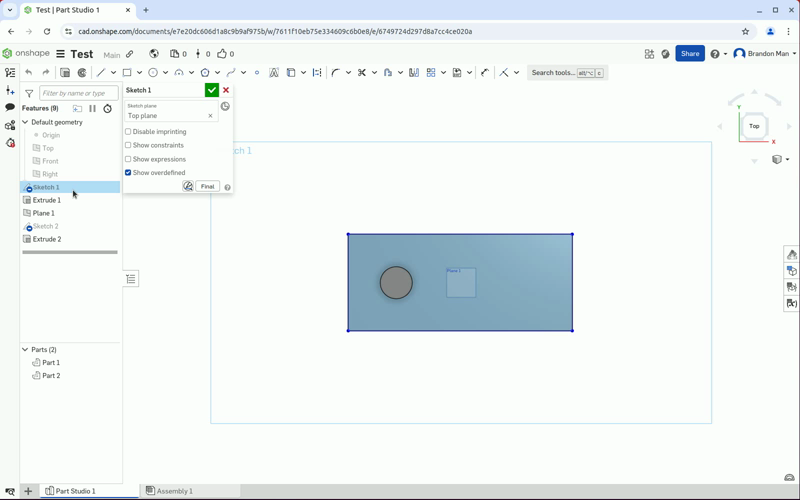
mouse_move(229, 92)
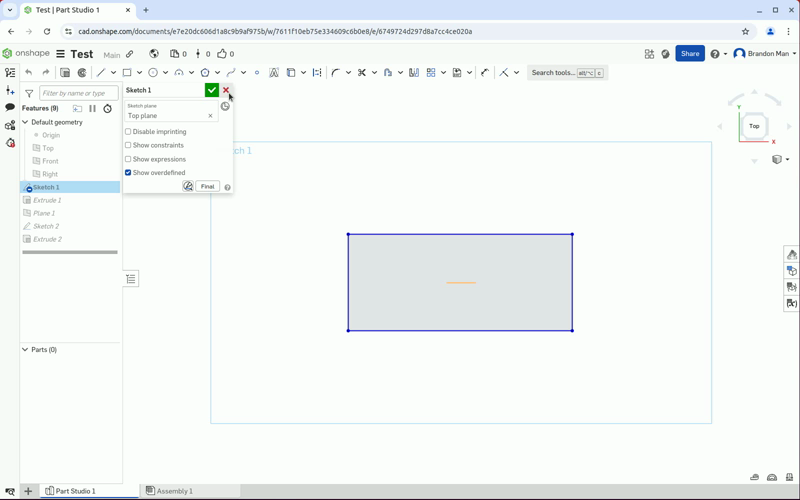
click(229, 92)
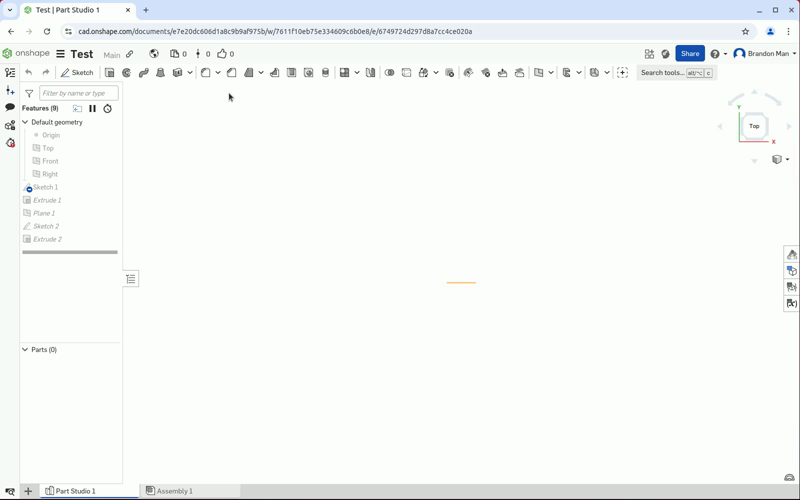
key(shift+s)
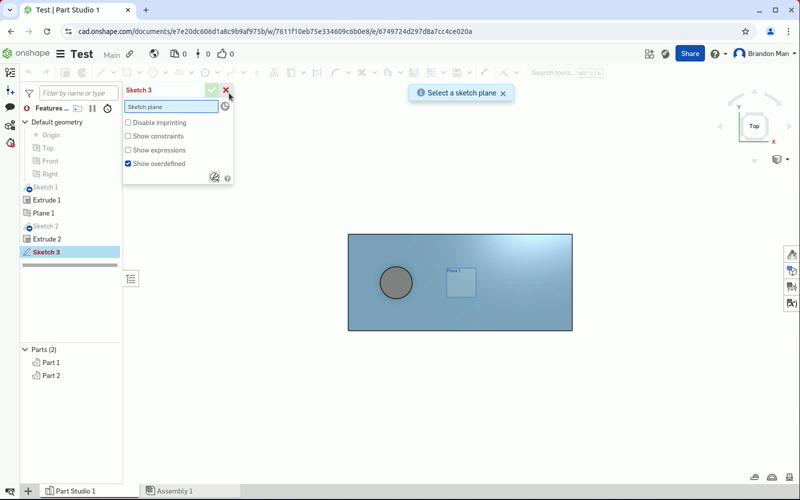
mouse_move(73, 215)
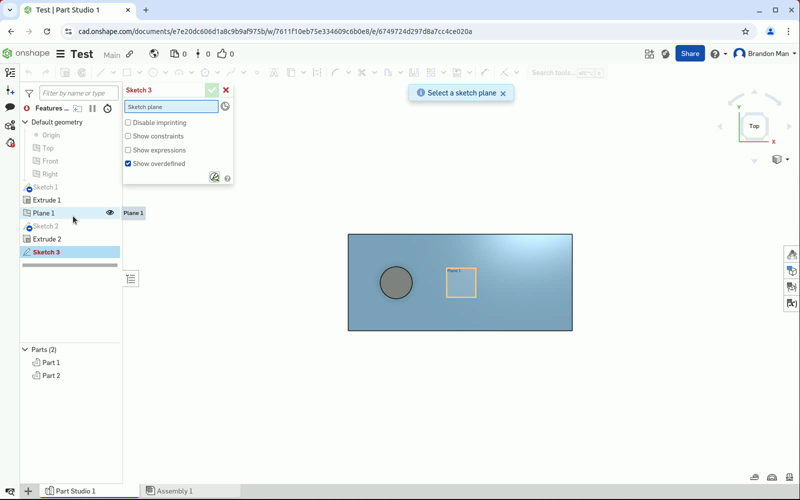
click(73, 215)
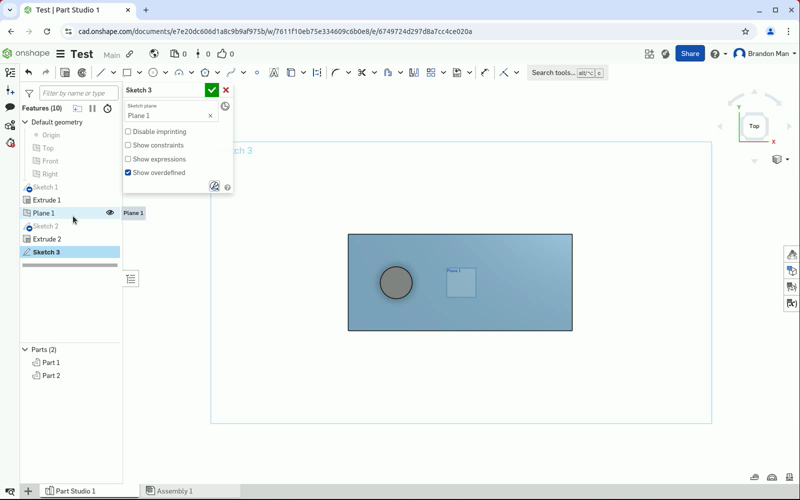
mouse_move(73, 352)
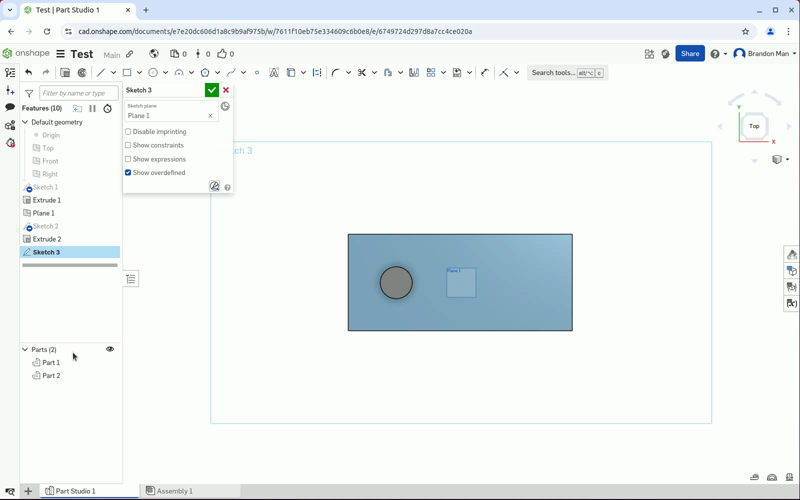
key(y)
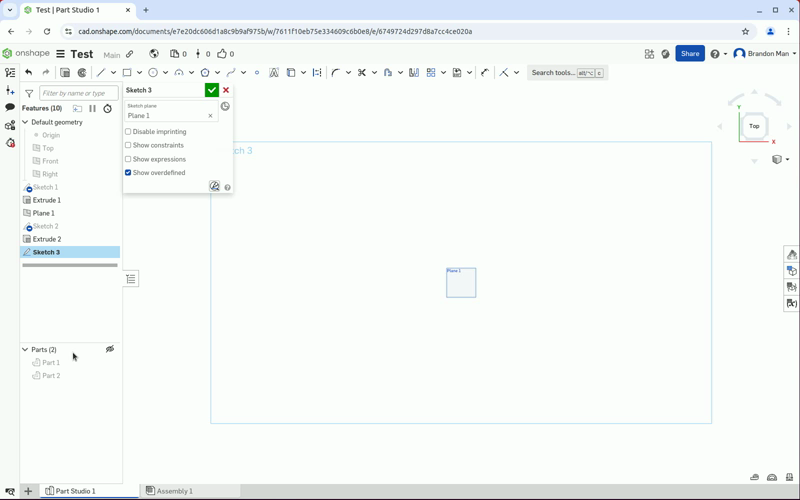
key(c)
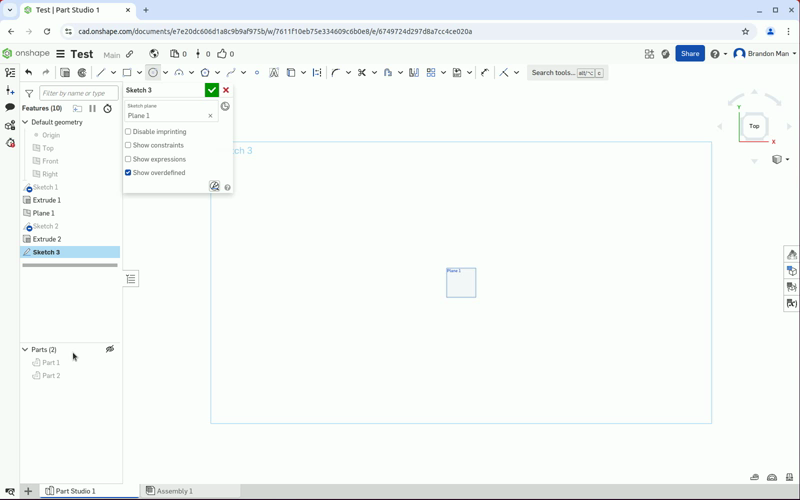
key_down(shift)
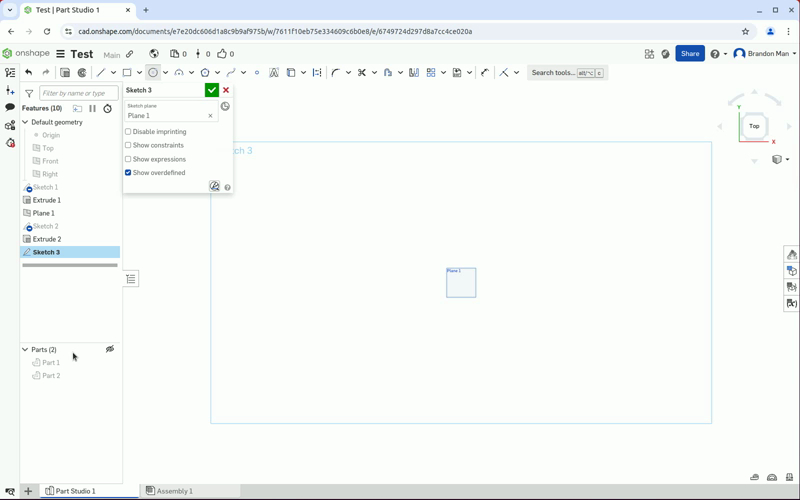
mouse_move(460, 282)
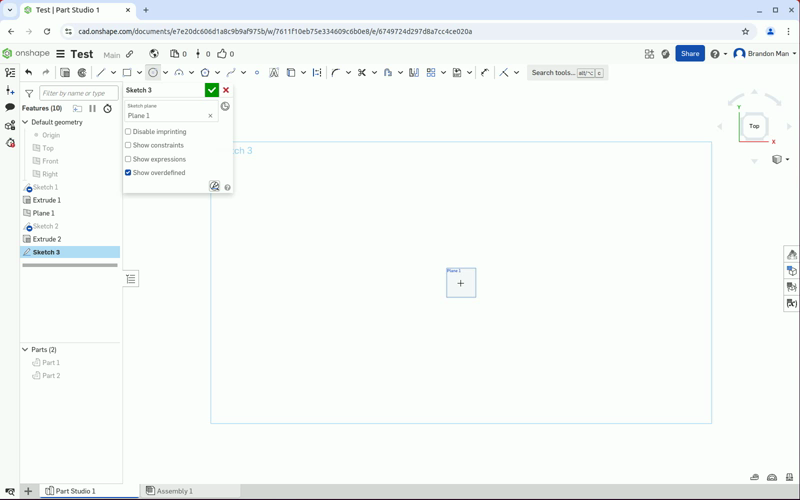
click(460, 282)
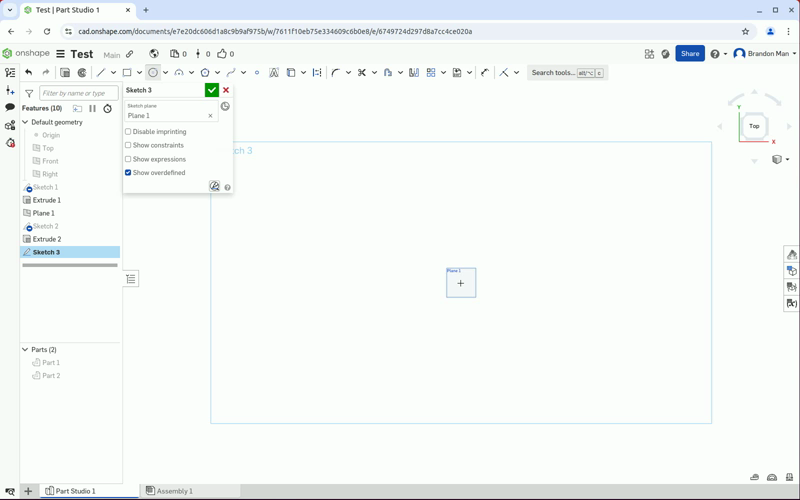
key_up(shift)
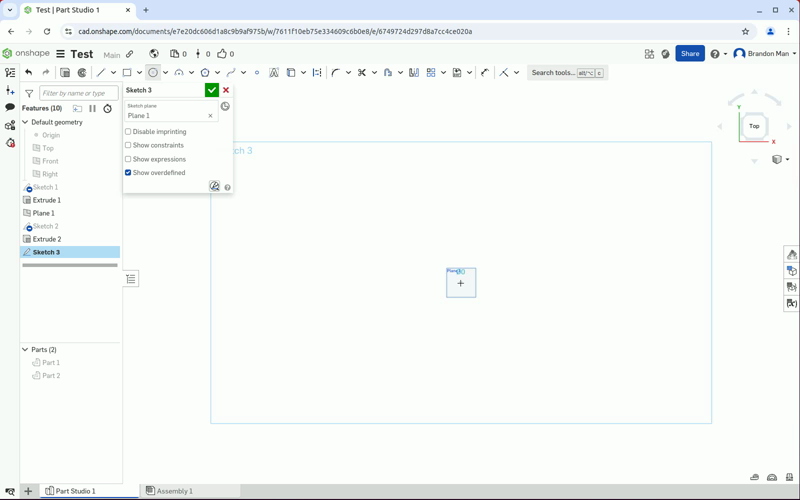
mouse_move(477, 282)
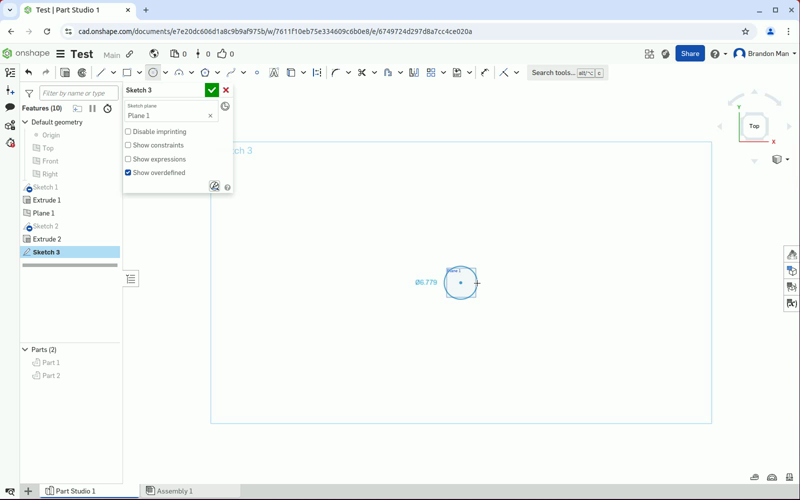
click(477, 282)
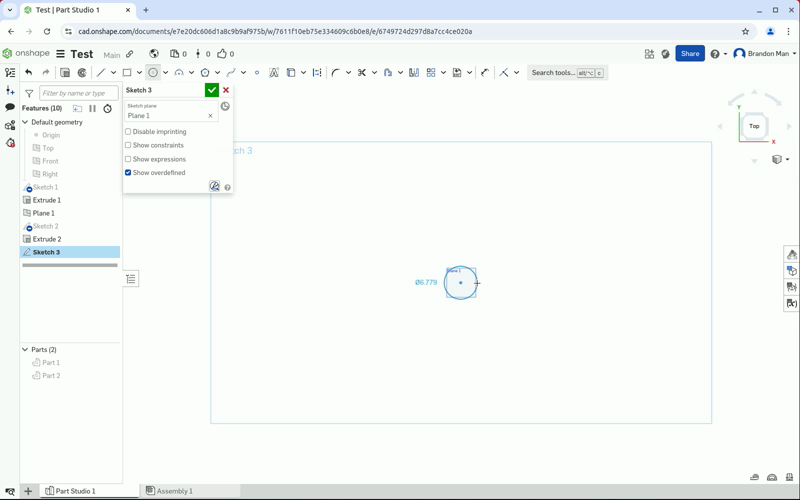
key(esc)
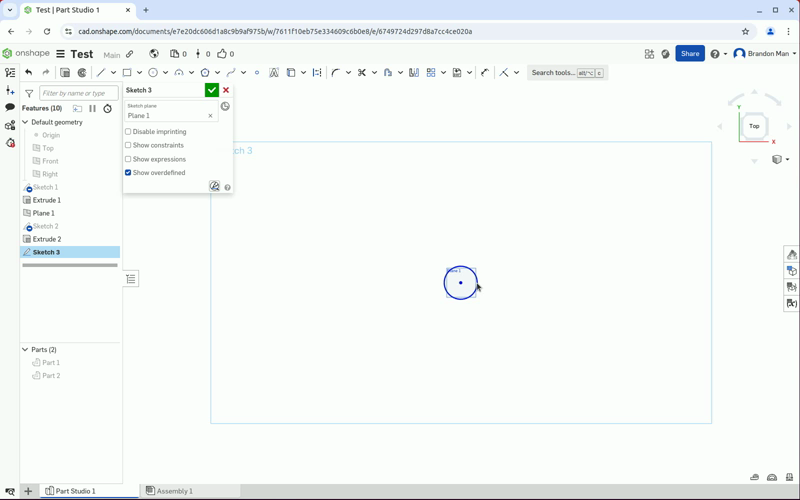
mouse_move(445, 281)
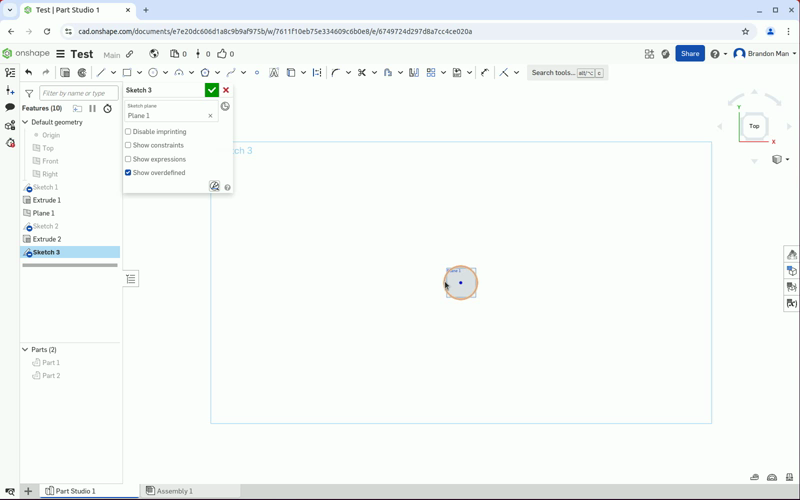
scroll(6)
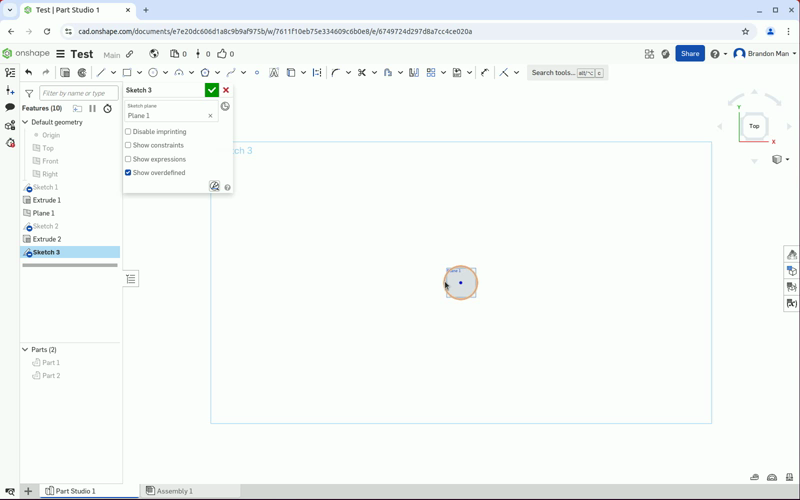
scroll(6)
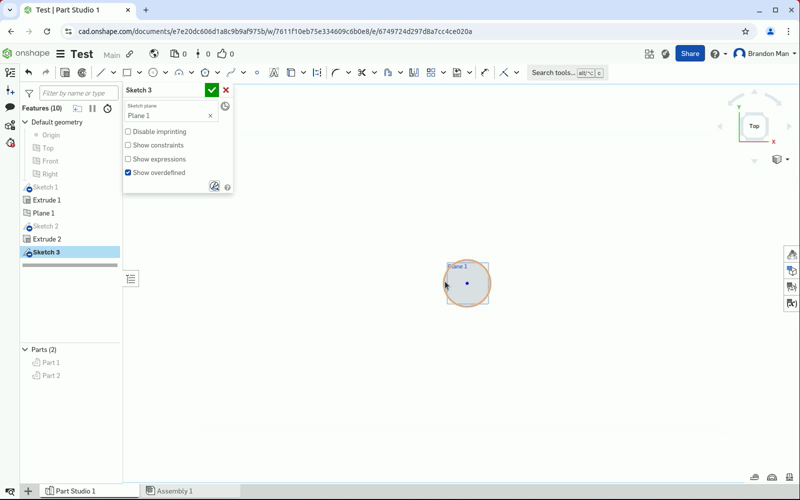
scroll(6)
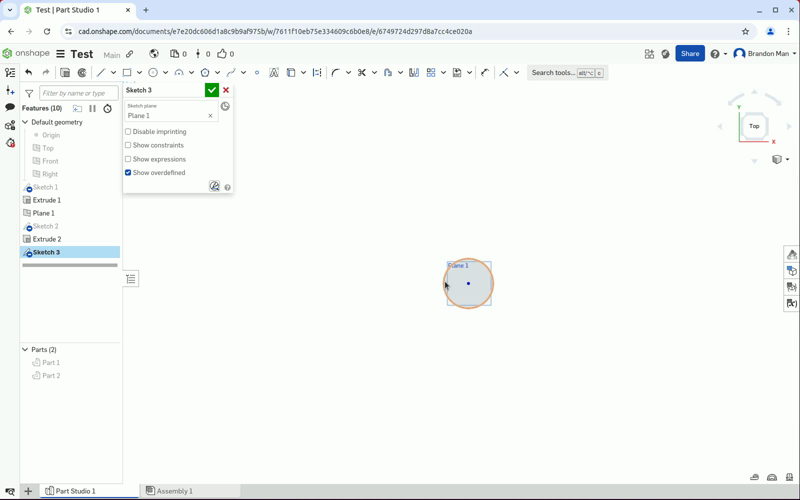
scroll(6)
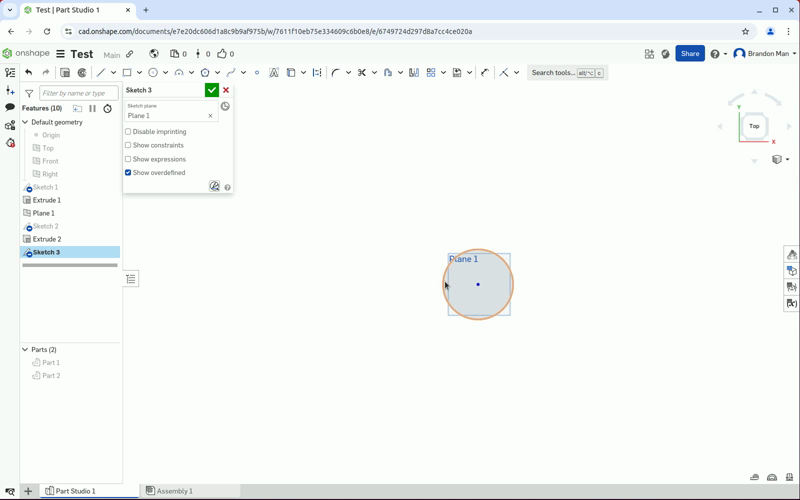
scroll(6)
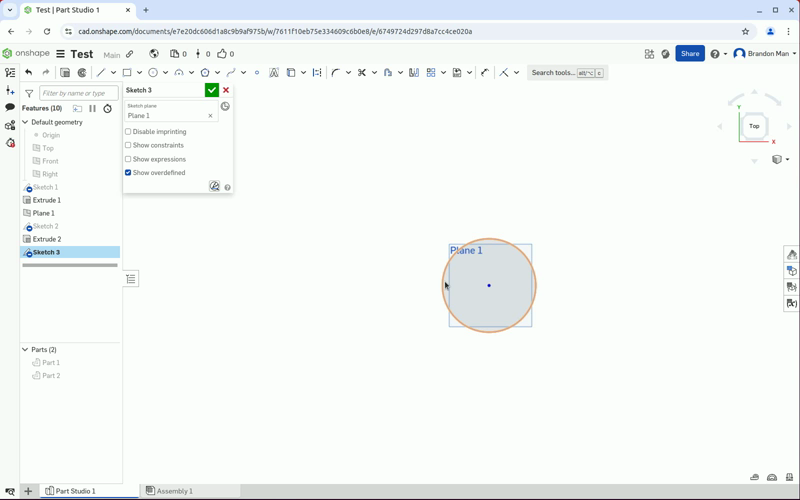
scroll(6)
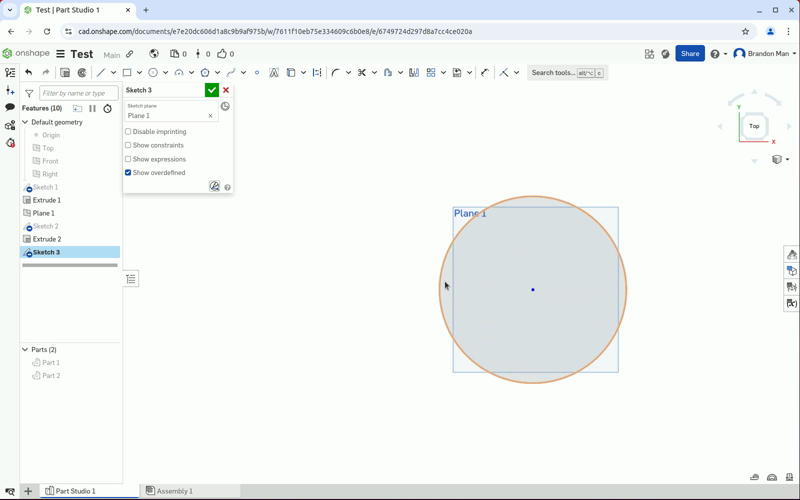
scroll(6)
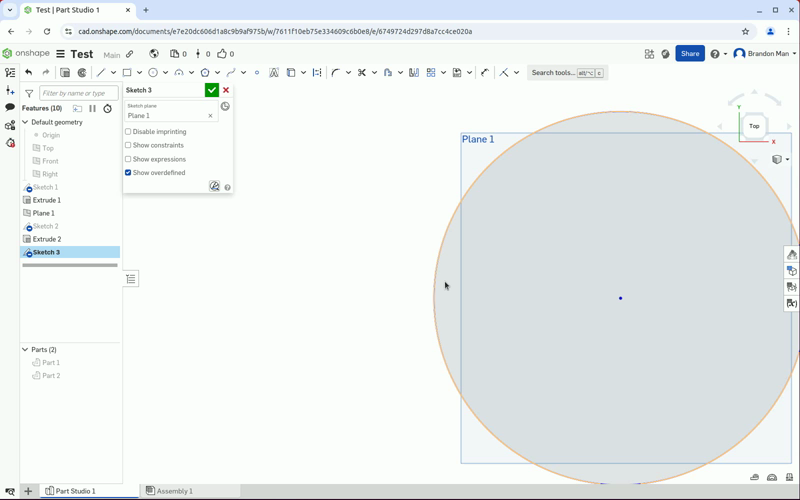
click(445, 281)
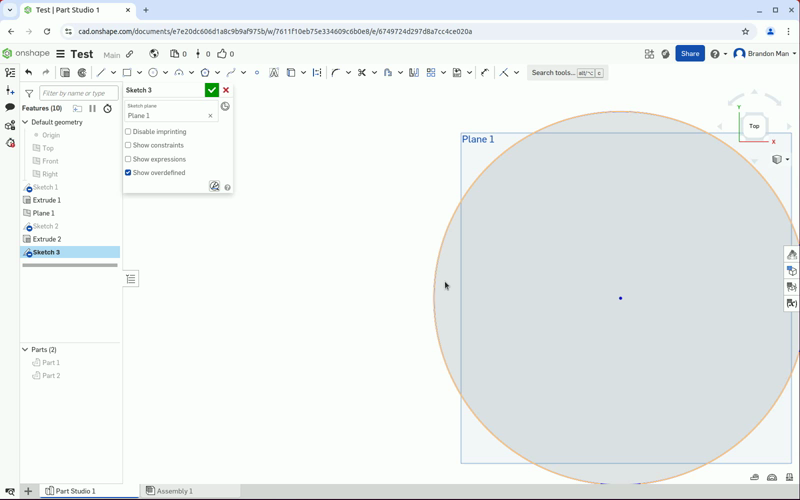
scroll(-6)
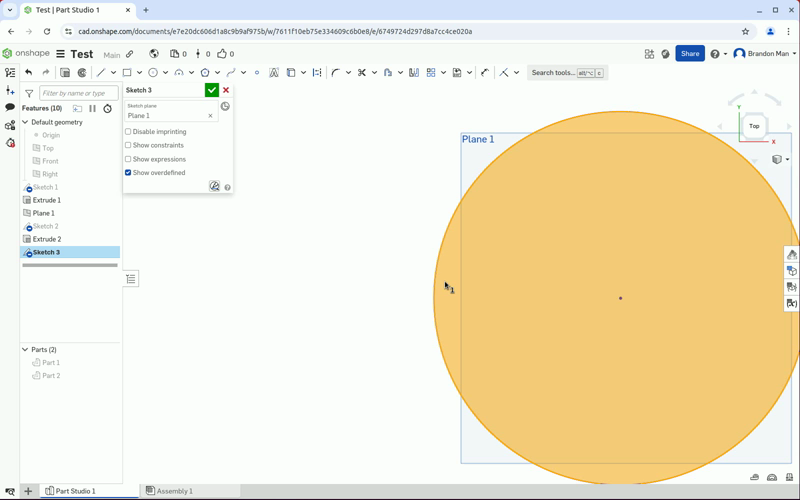
scroll(-6)
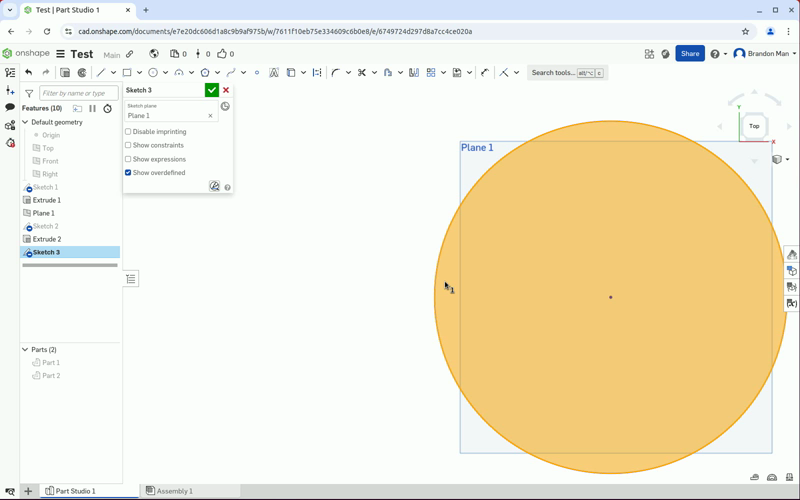
scroll(-6)
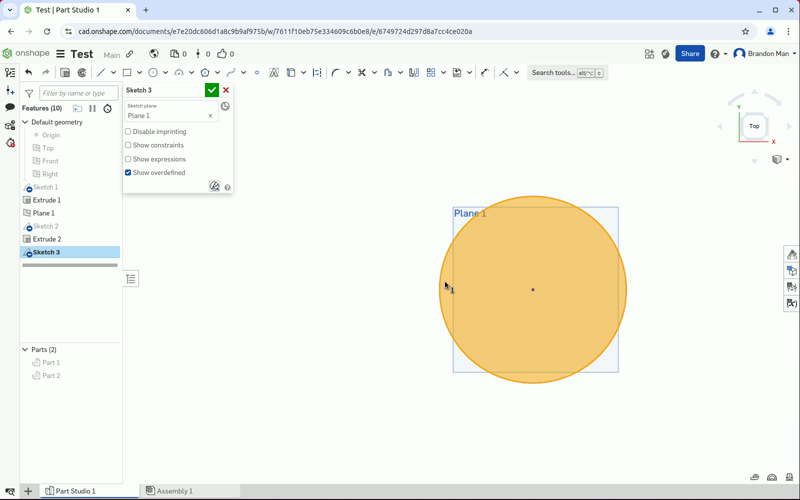
scroll(-6)
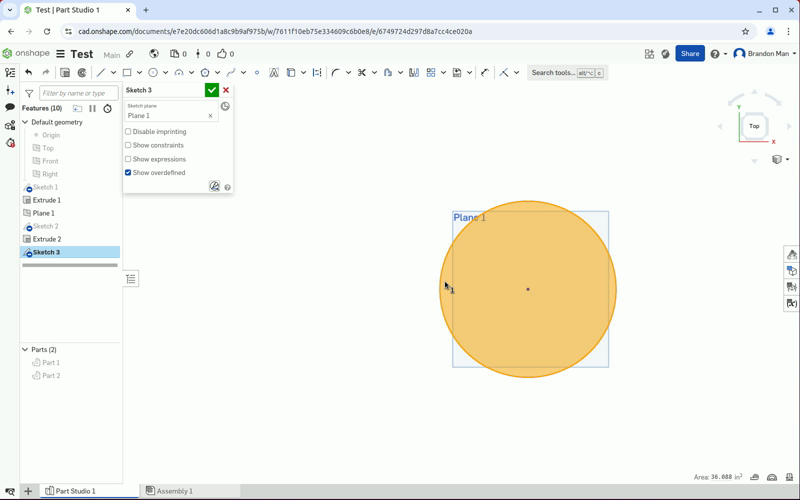
scroll(-6)
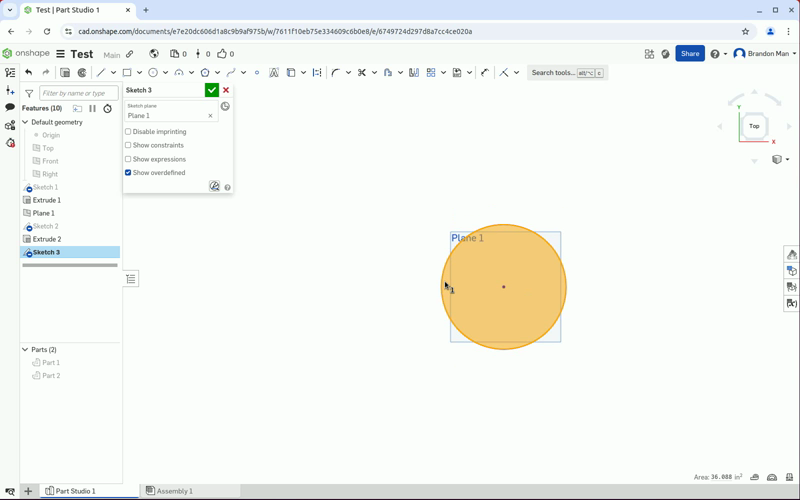
scroll(-6)
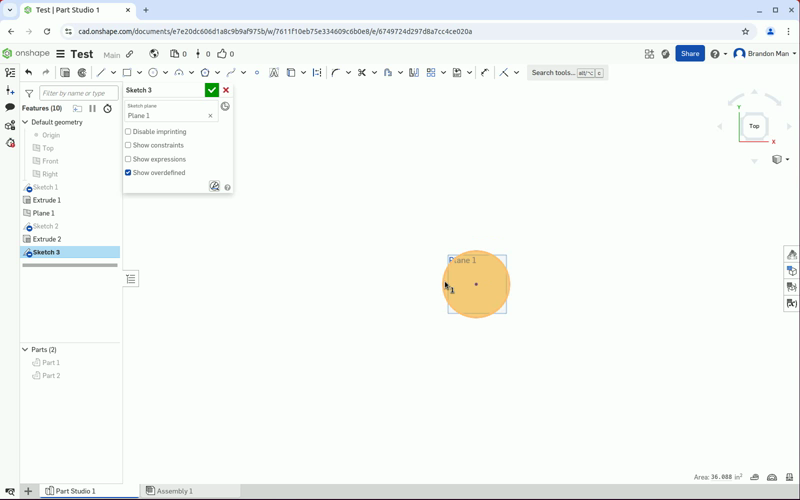
scroll(-6)
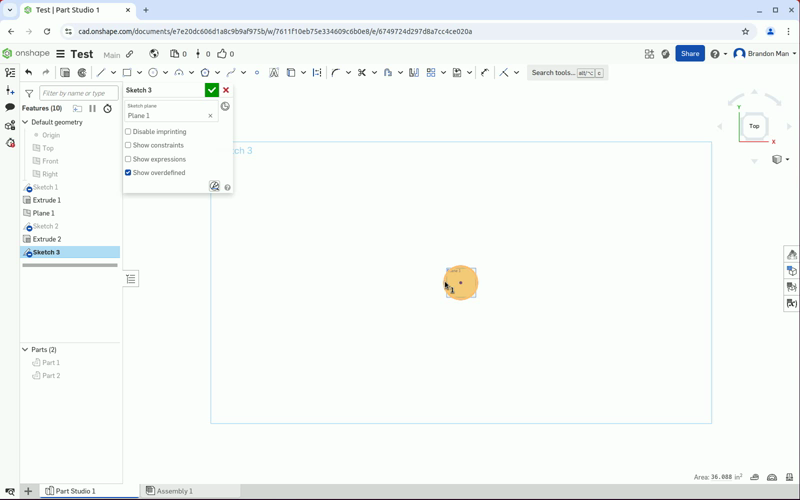
mouse_move(73, 352)
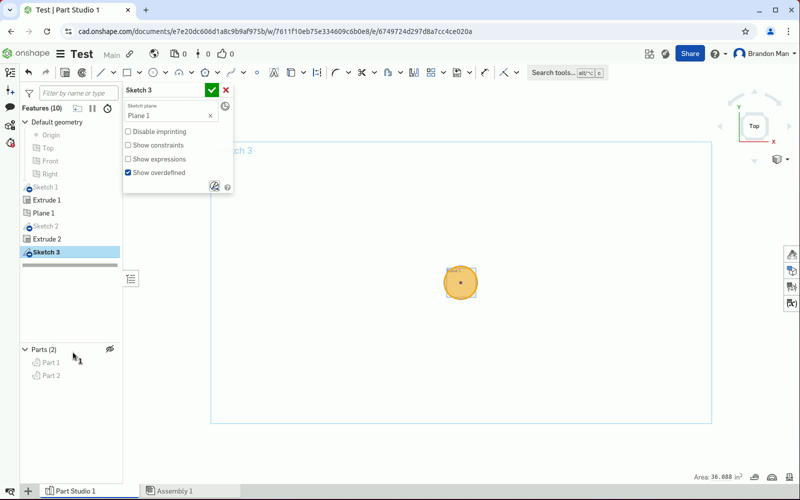
key(shift+y)
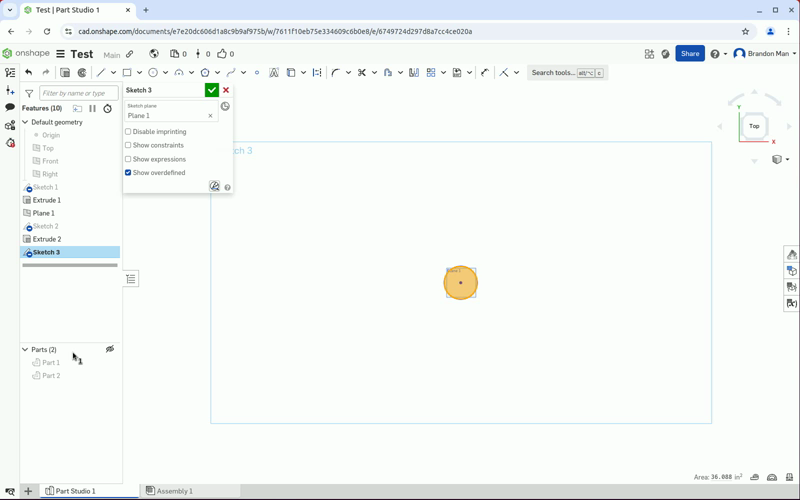
key(shift+e)
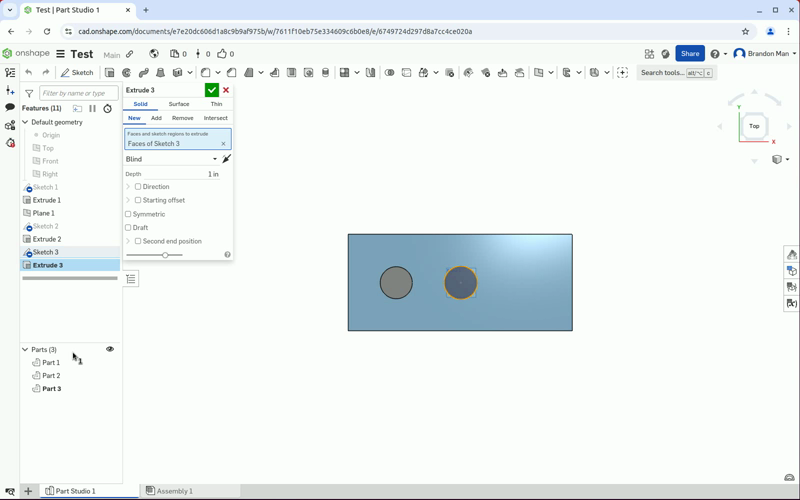
mouse_move(143, 106)
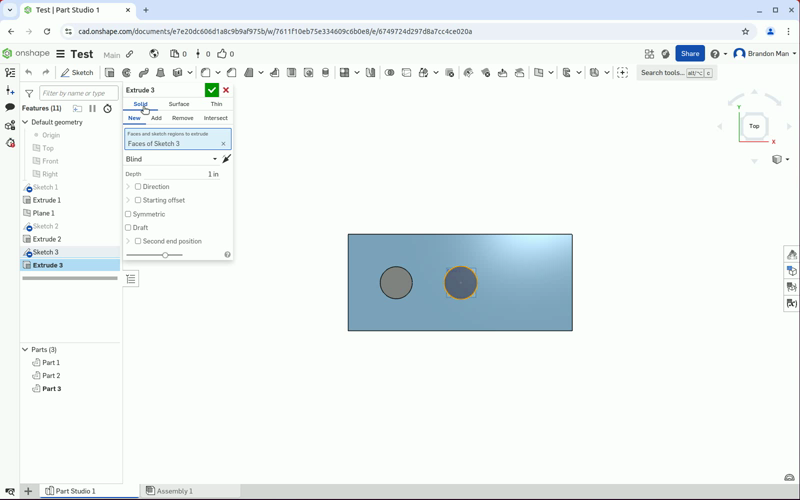
click(143, 106)
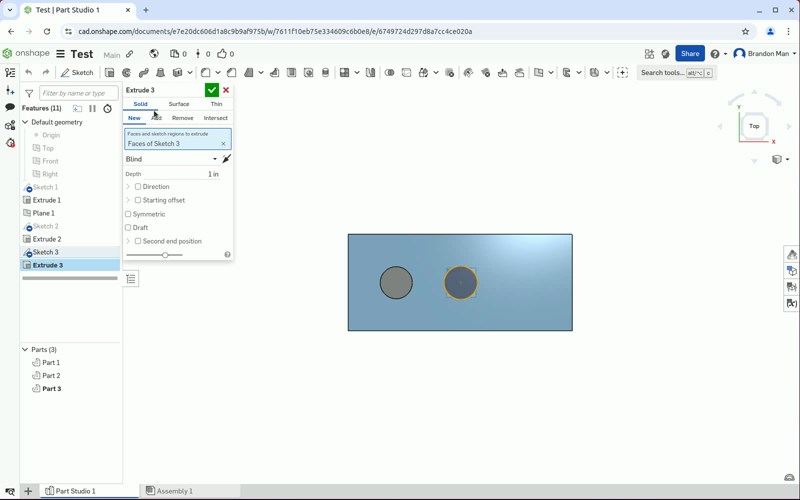
mouse_move(186, 120)
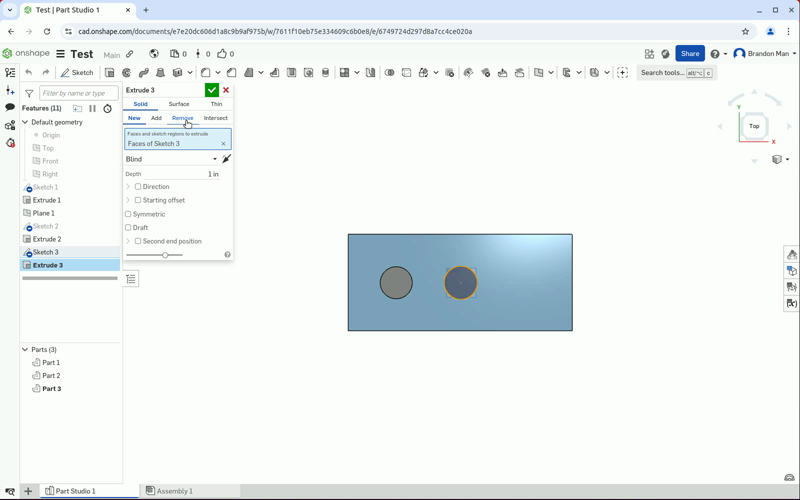
click(186, 120)
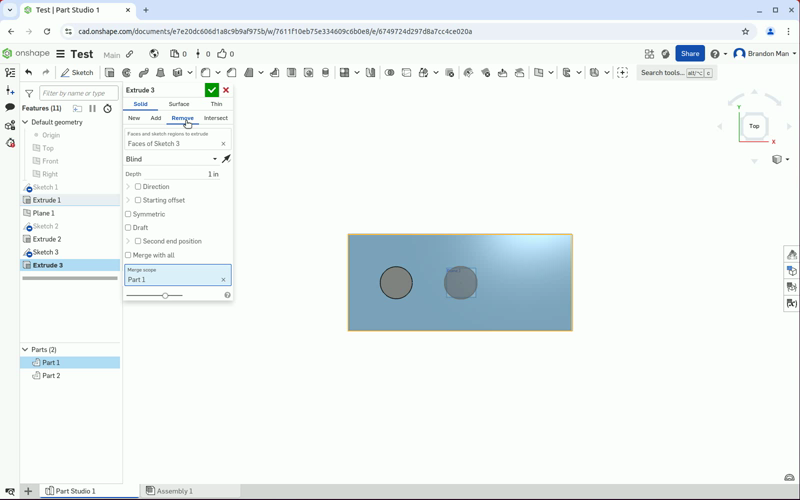
key(tab, 4)
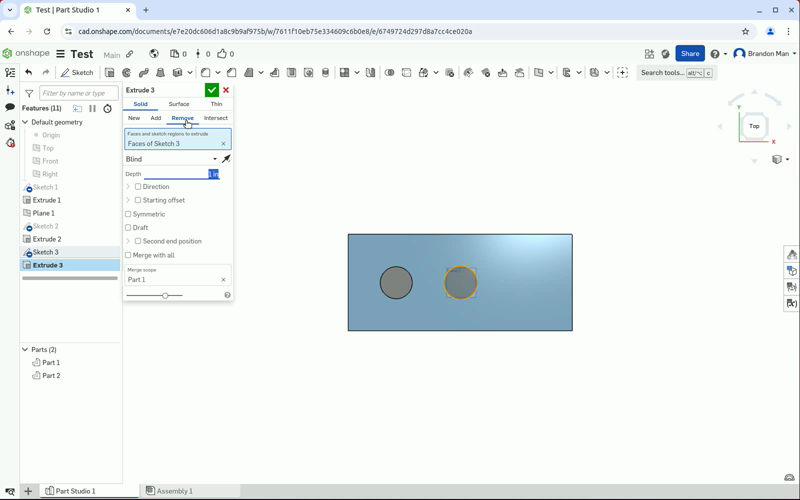
text(30.811)
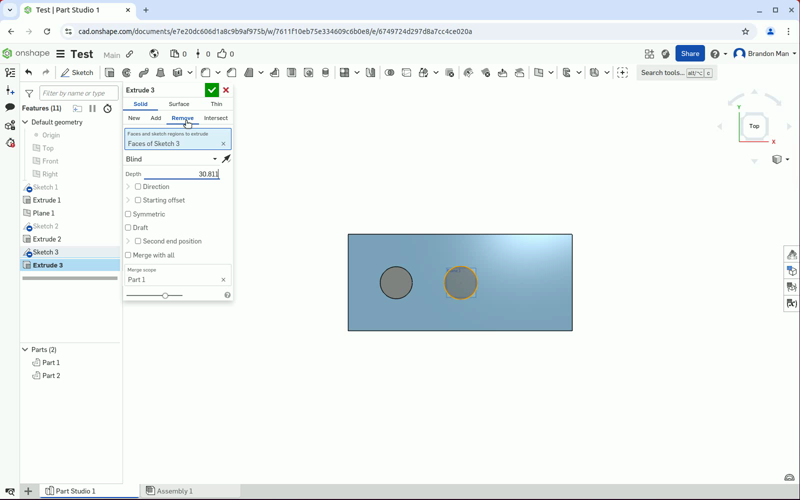
key(tab, 6)
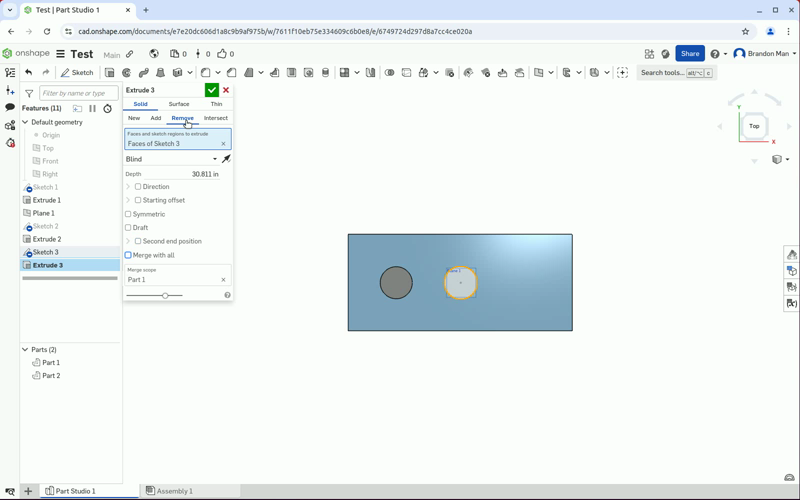
key(space)
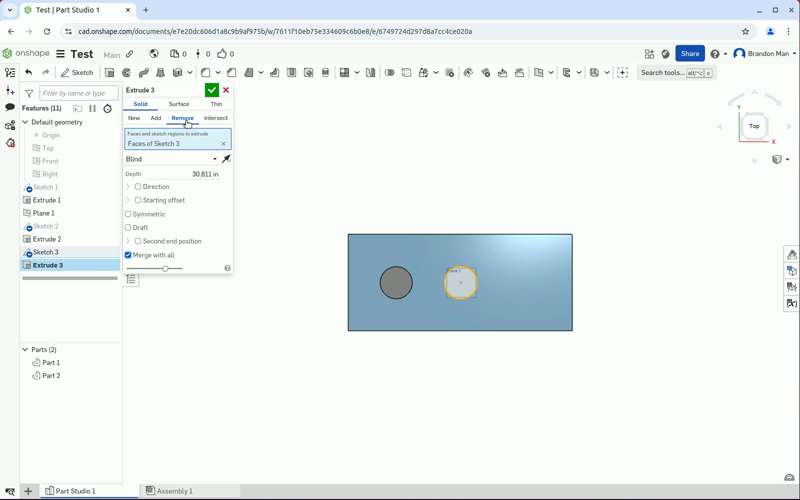
key(enter)
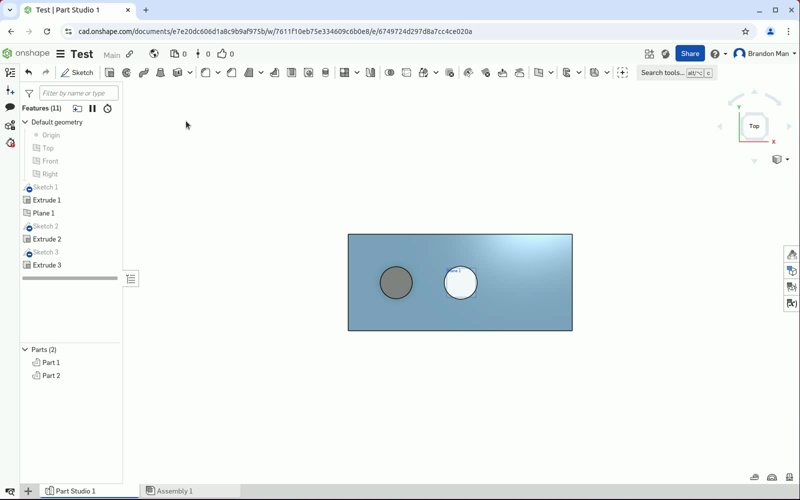
key(shift+h)
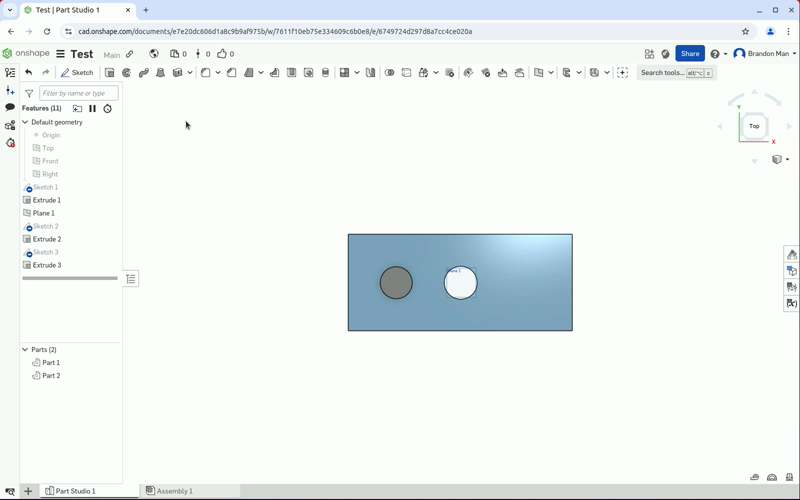
key(shift+h)
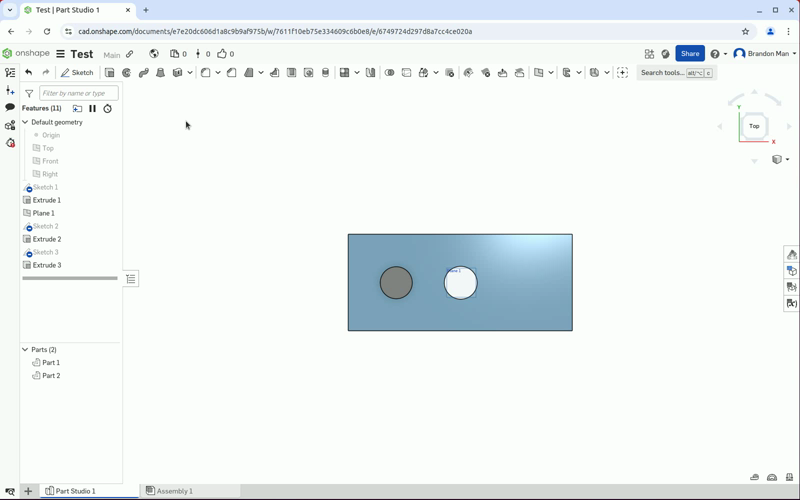
mouse_move(73, 189)
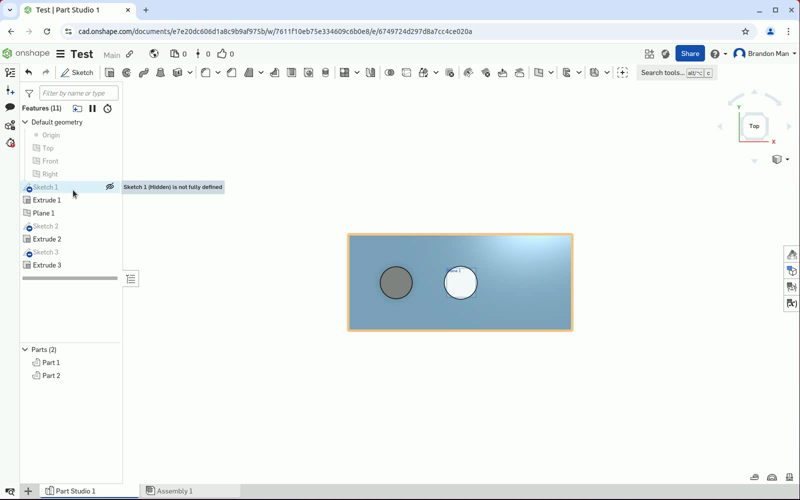
click(73, 189)
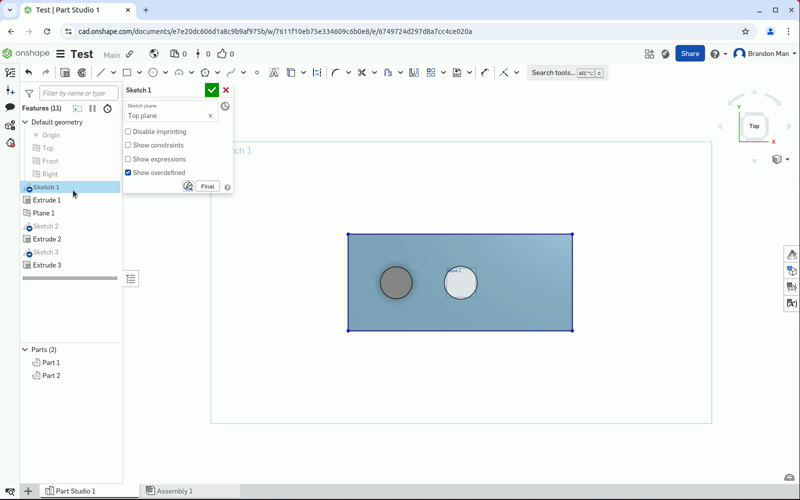
mouse_move(229, 92)
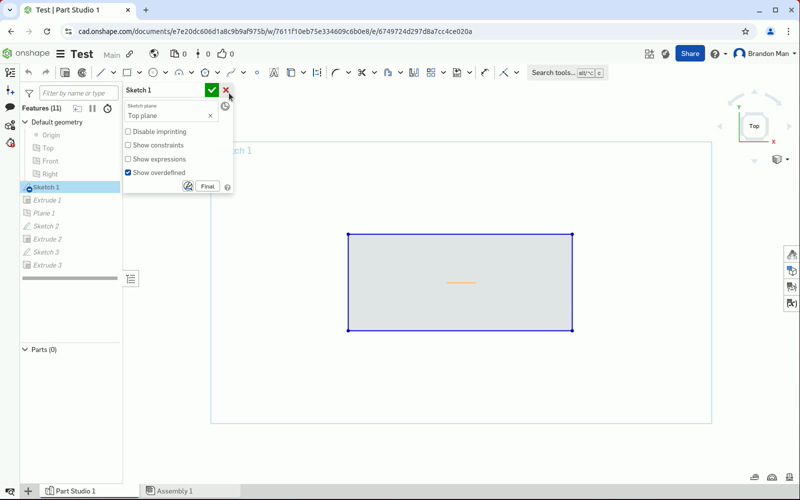
click(229, 92)
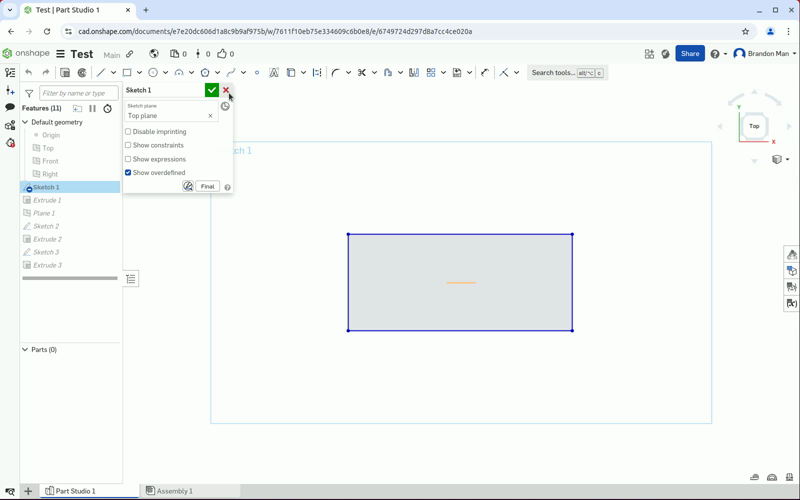
key(shift+s)
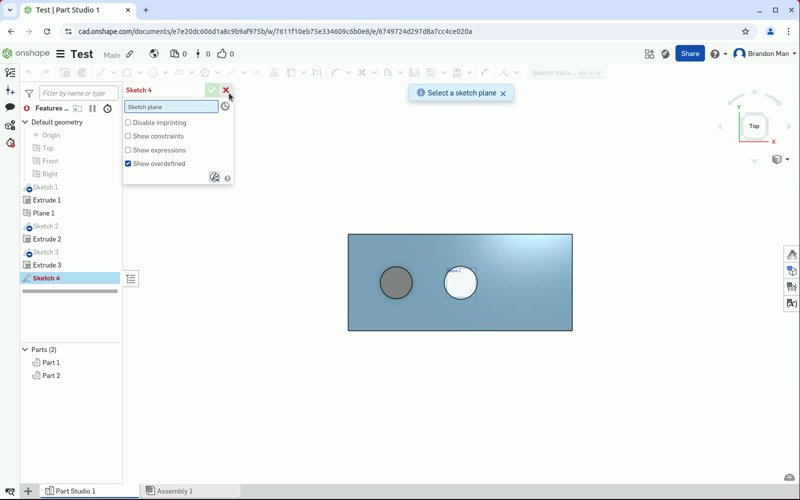
mouse_move(73, 215)
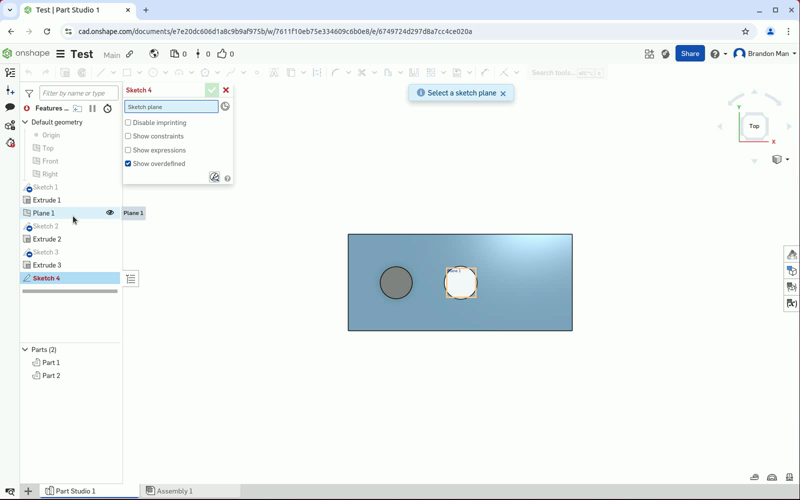
click(73, 215)
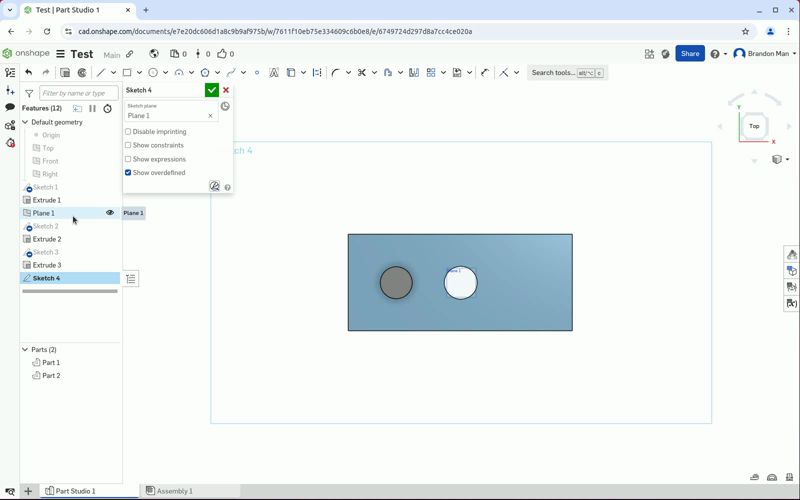
mouse_move(73, 352)
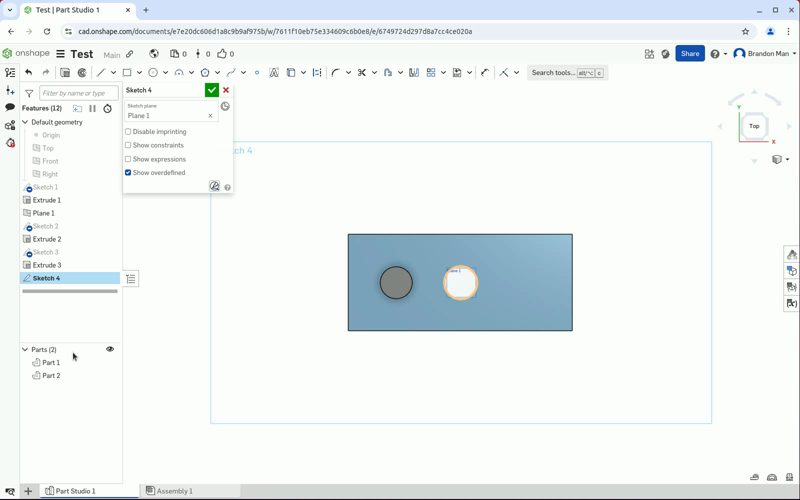
key(y)
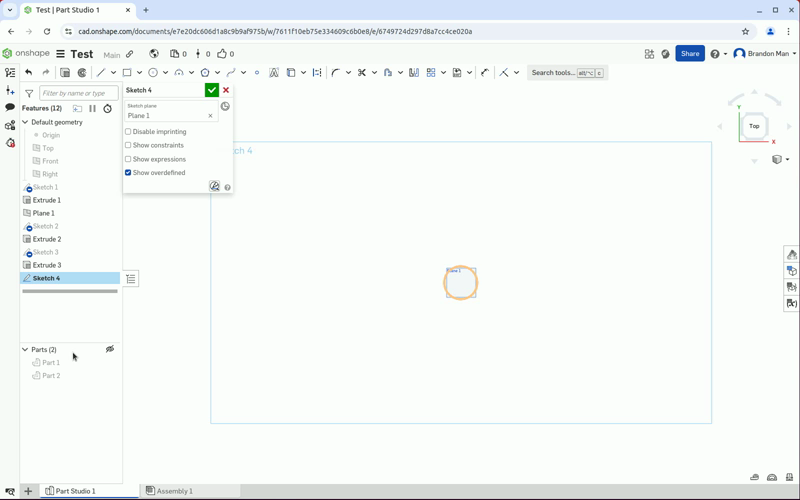
key(c)
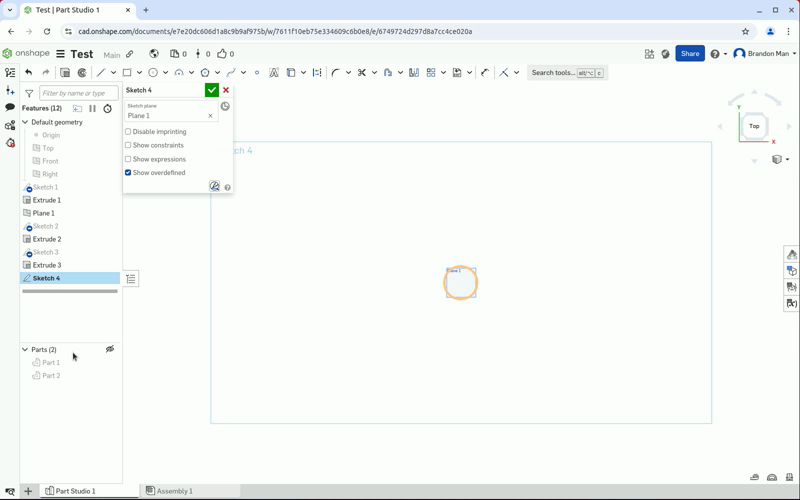
key_down(shift)
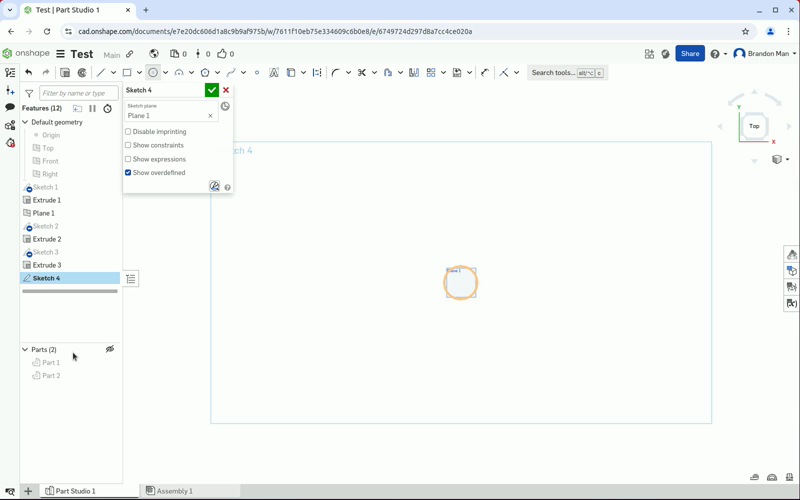
mouse_move(525, 282)
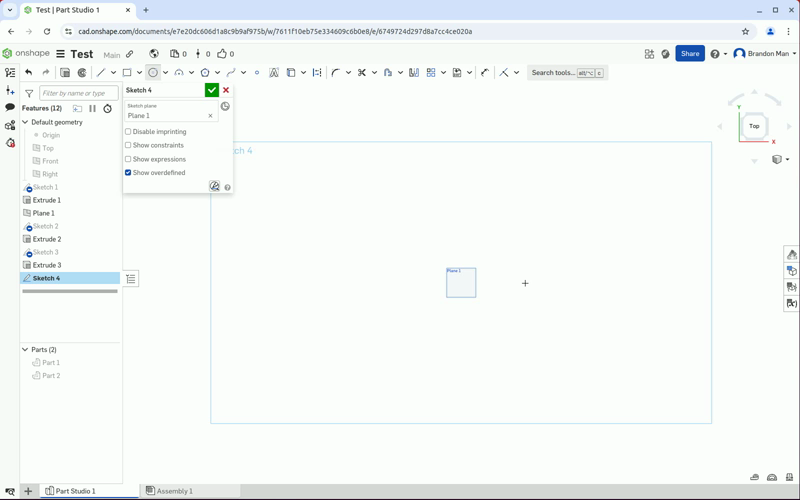
click(525, 282)
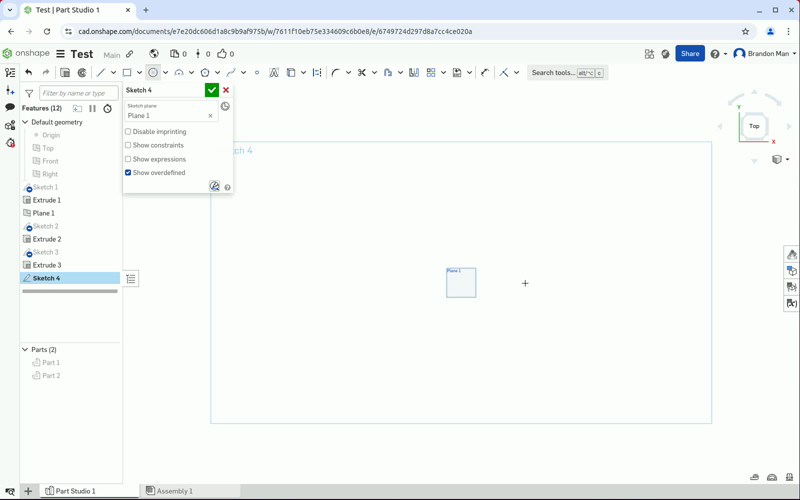
key_up(shift)
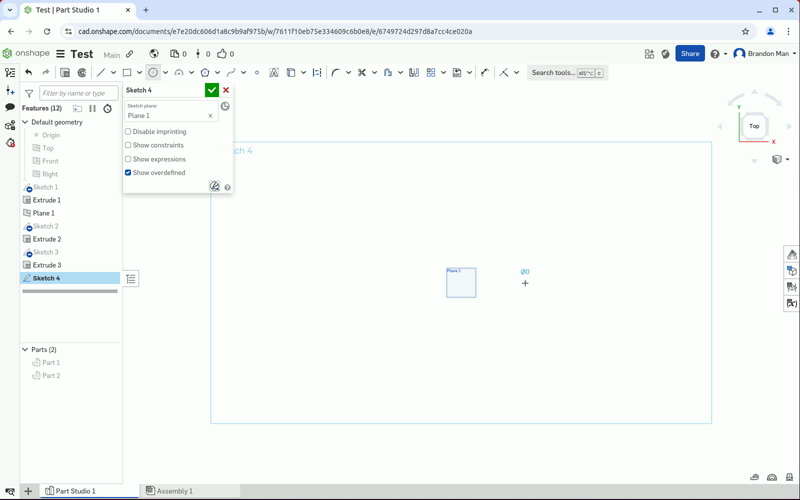
mouse_move(541, 282)
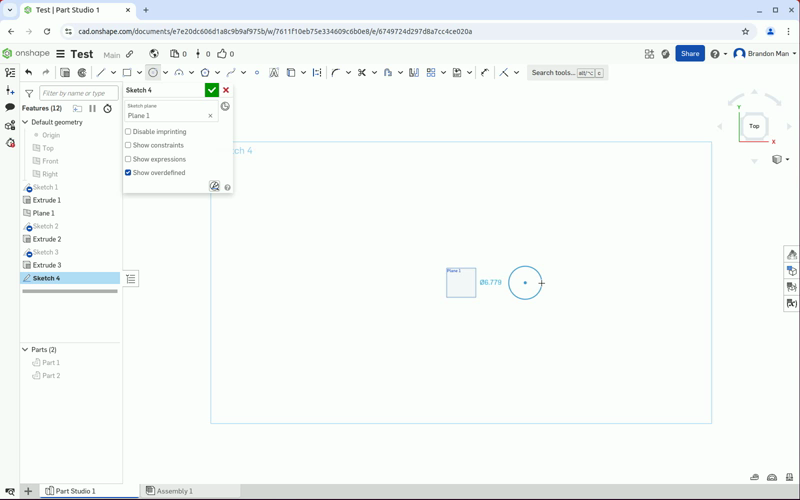
click(541, 282)
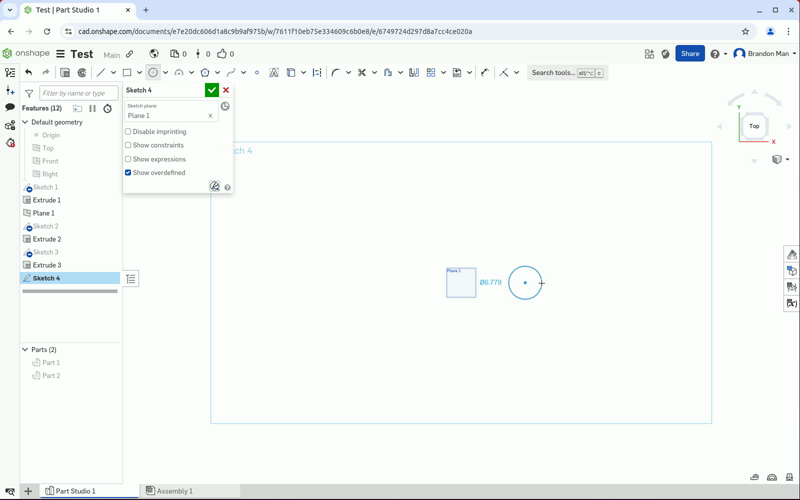
key(esc)
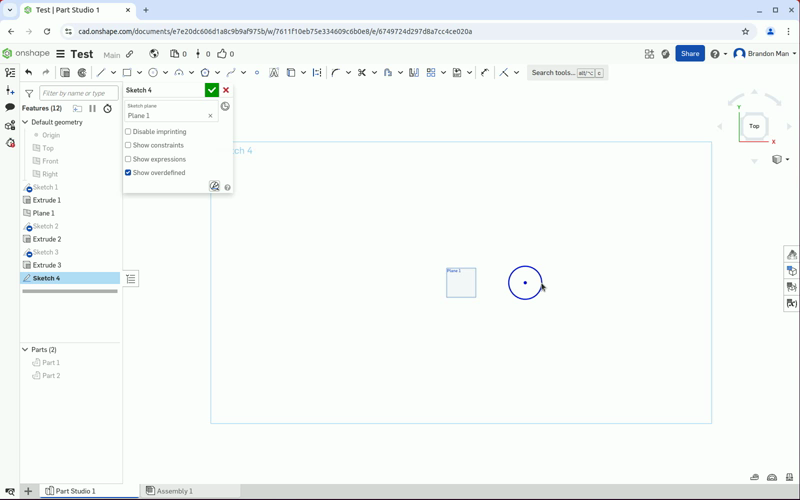
mouse_move(520, 277)
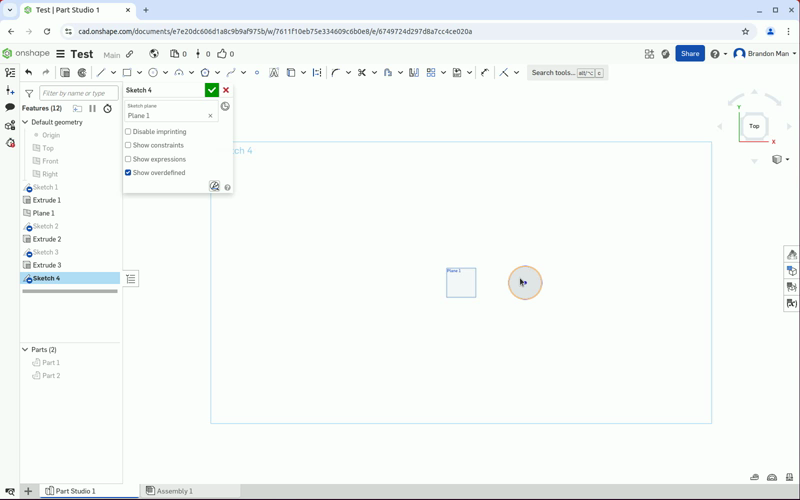
scroll(6)
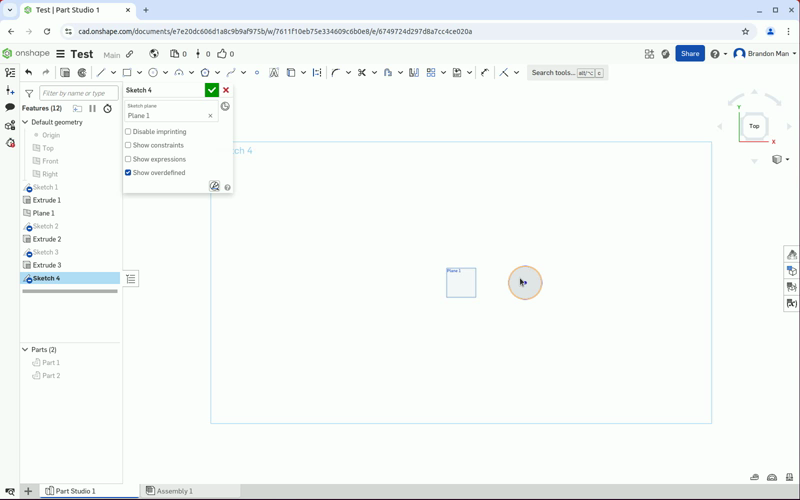
scroll(6)
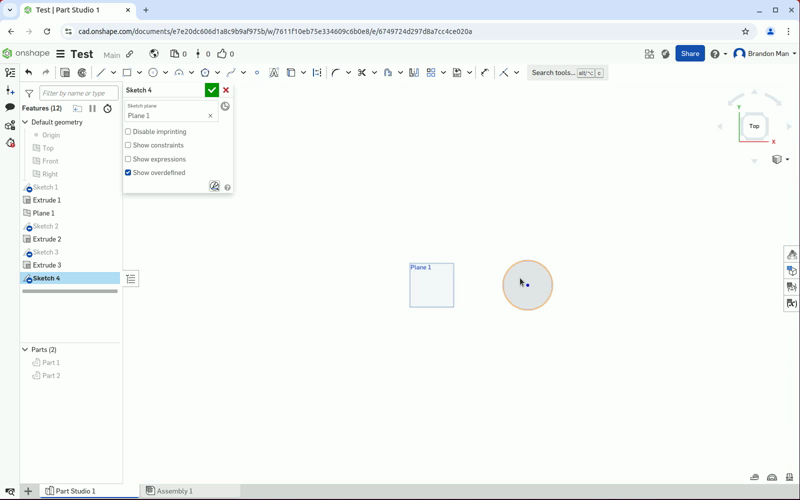
scroll(6)
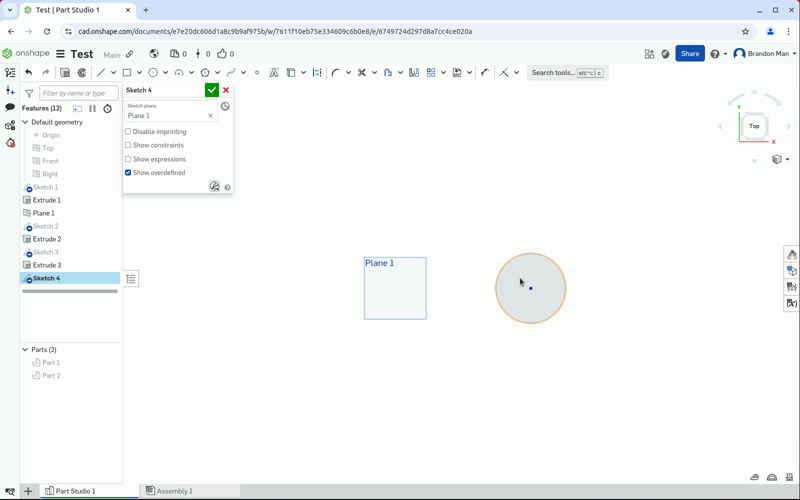
scroll(6)
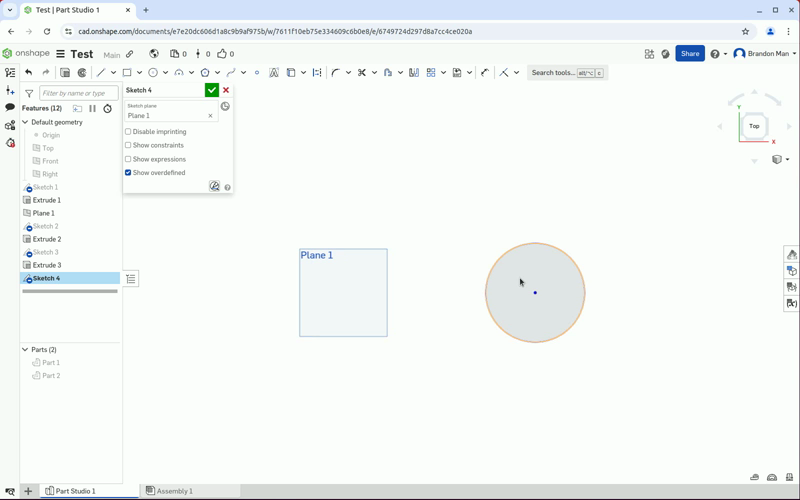
scroll(6)
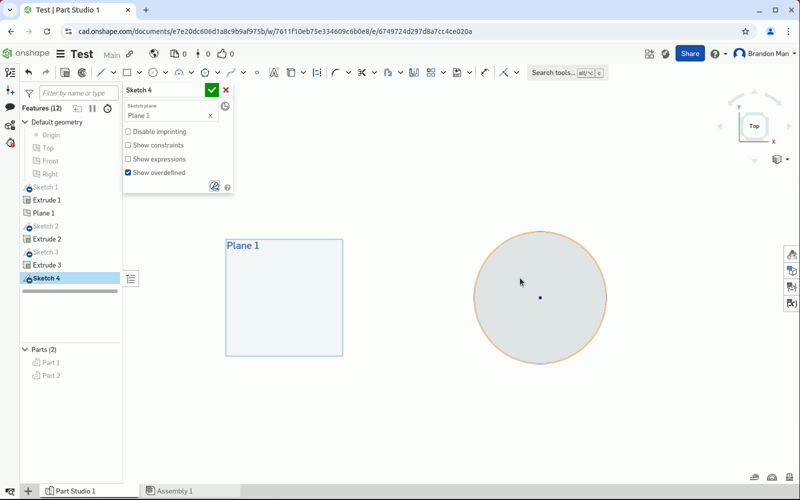
scroll(6)
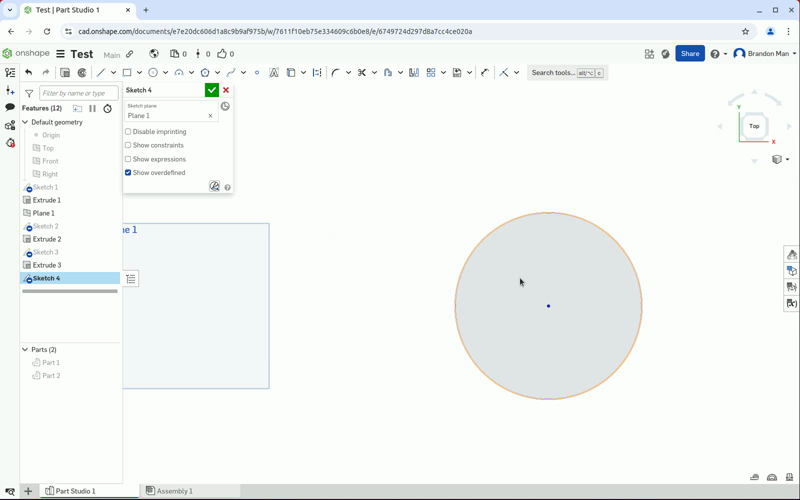
scroll(6)
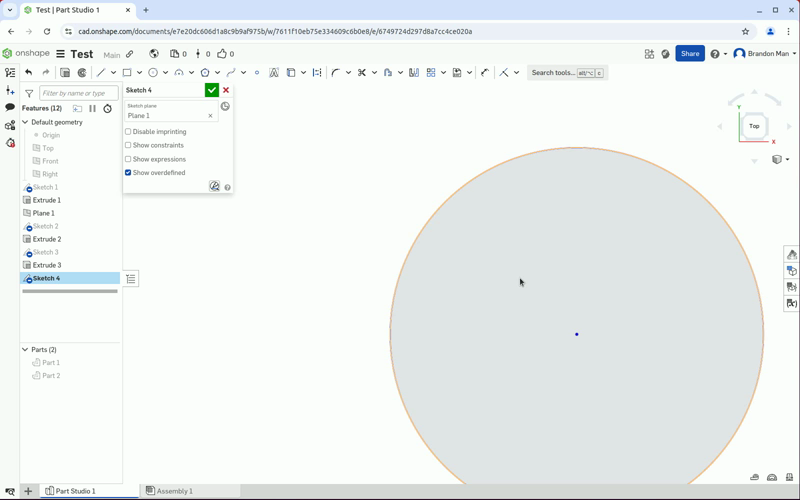
click(520, 277)
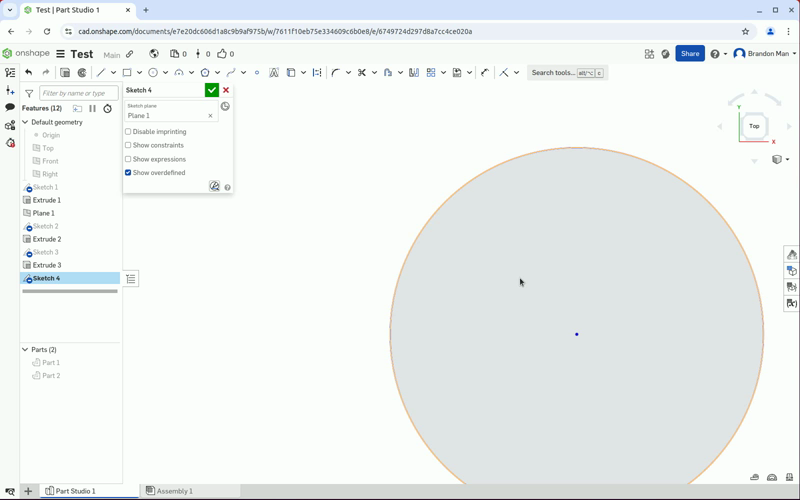
scroll(-6)
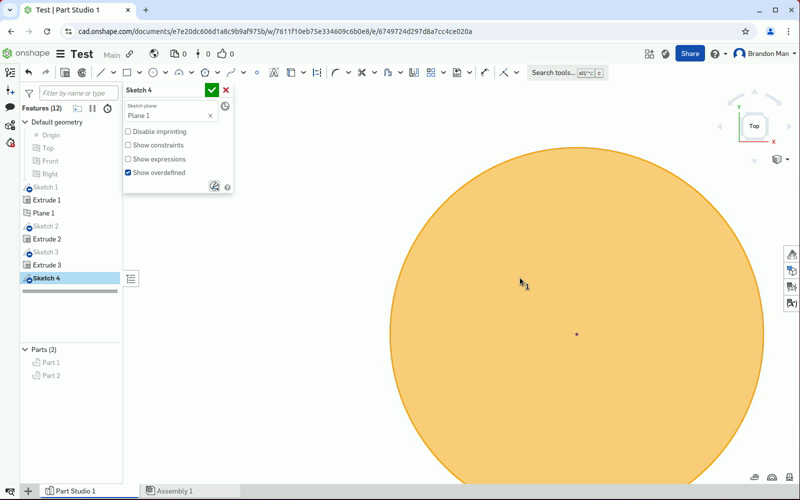
scroll(-6)
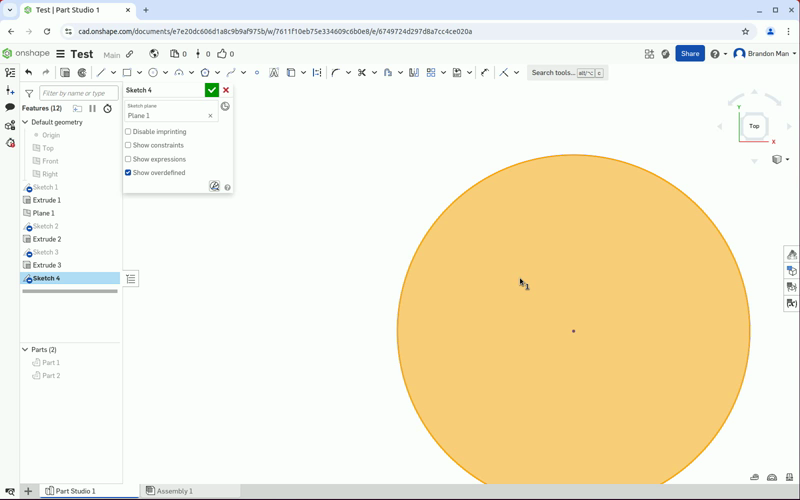
scroll(-6)
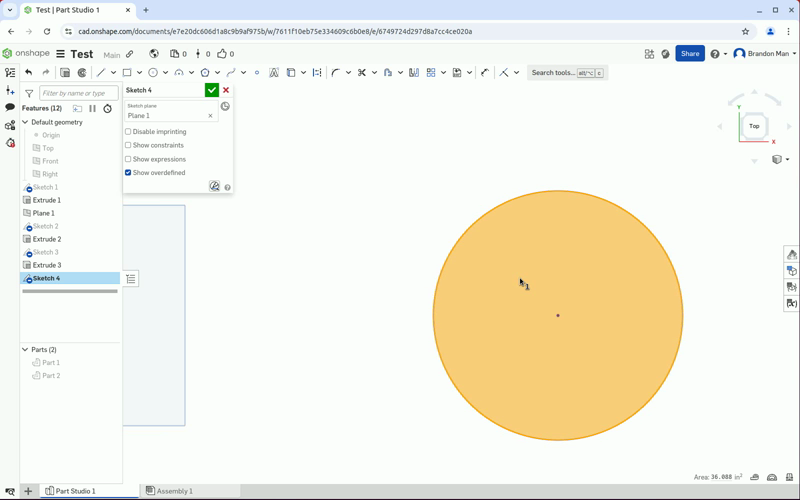
scroll(-6)
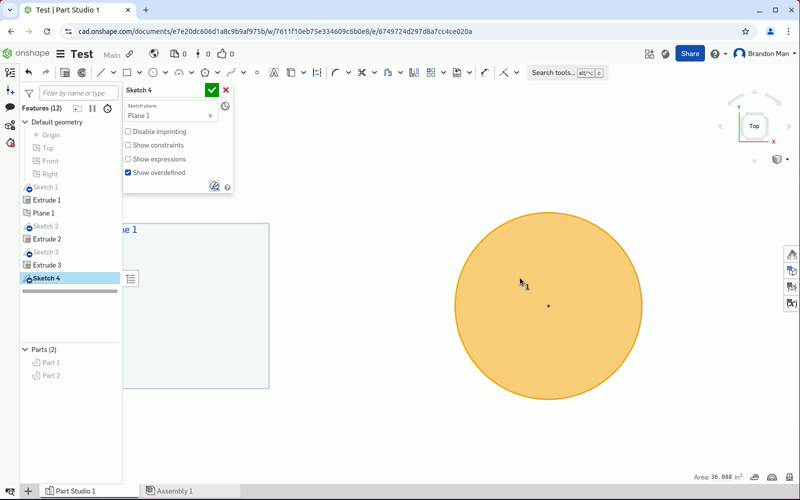
scroll(-6)
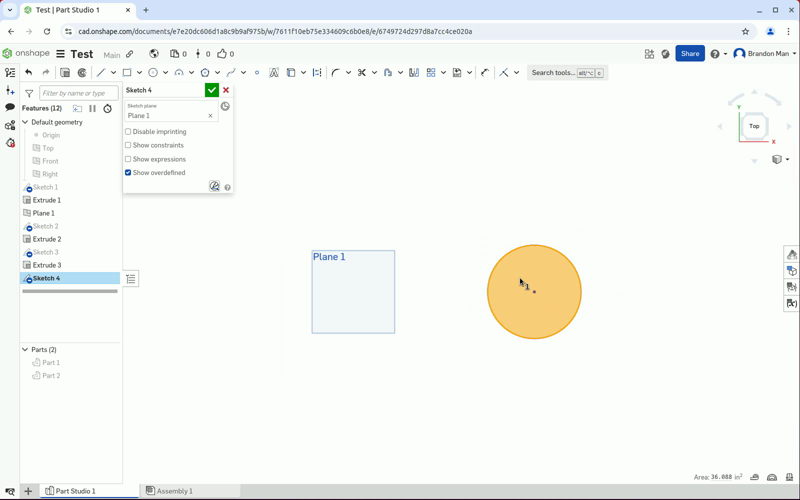
scroll(-6)
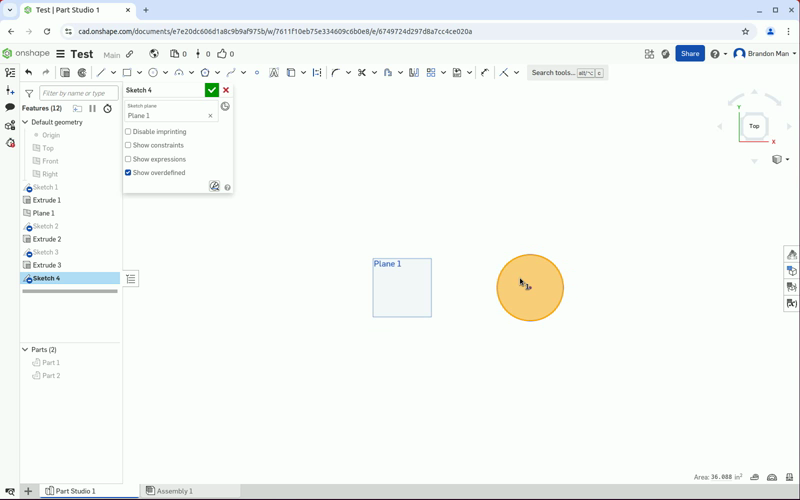
scroll(-6)
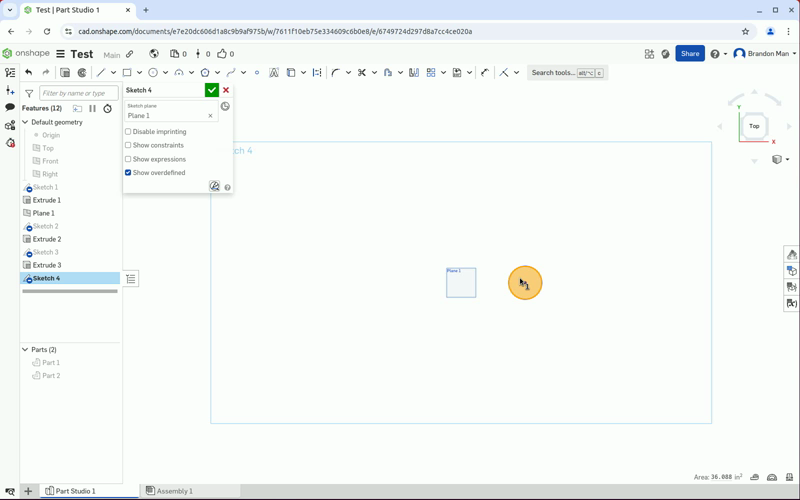
mouse_move(73, 352)
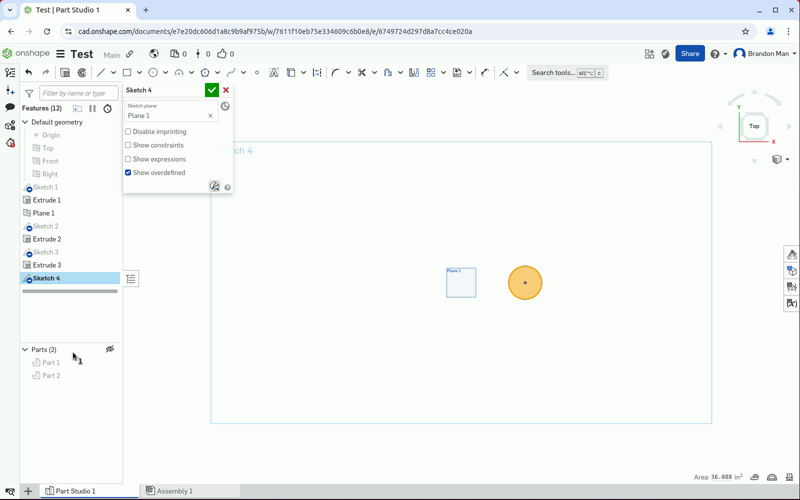
key(shift+y)
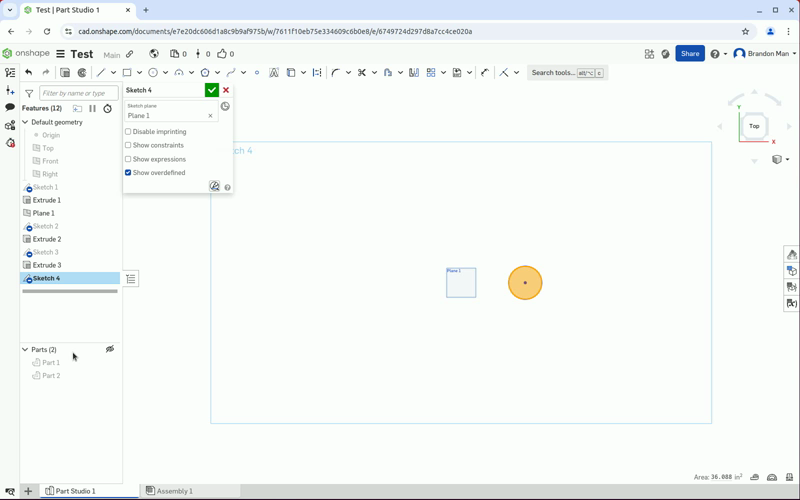
key(shift+e)
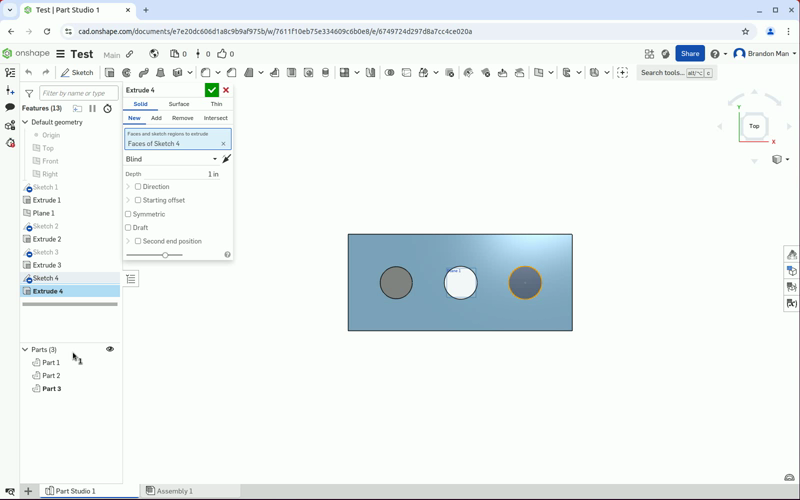
mouse_move(143, 106)
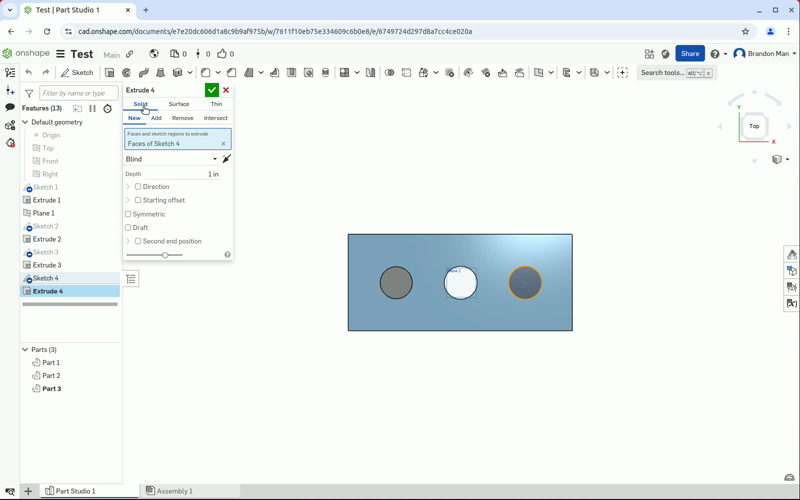
click(143, 106)
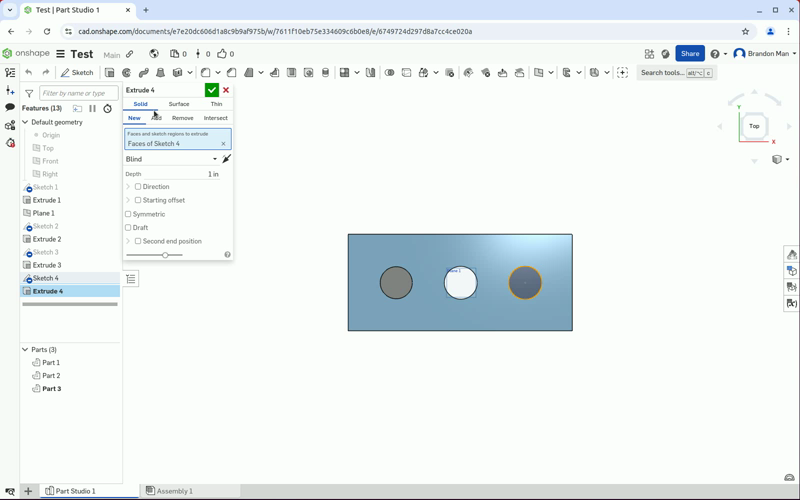
mouse_move(186, 120)
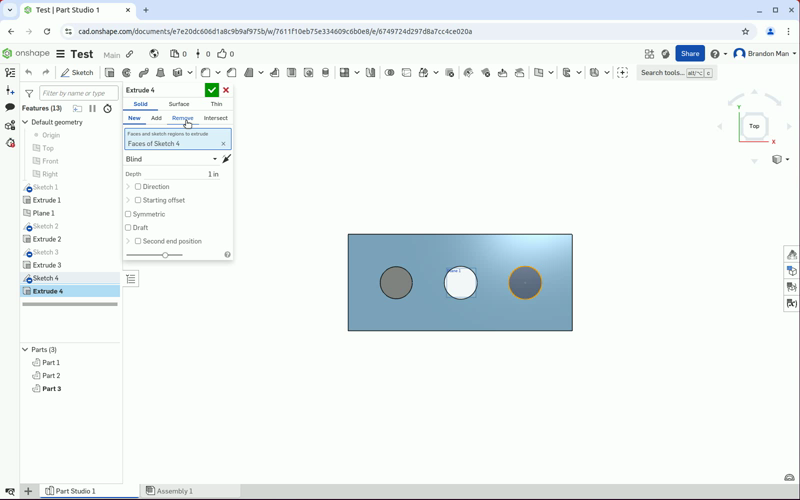
click(186, 120)
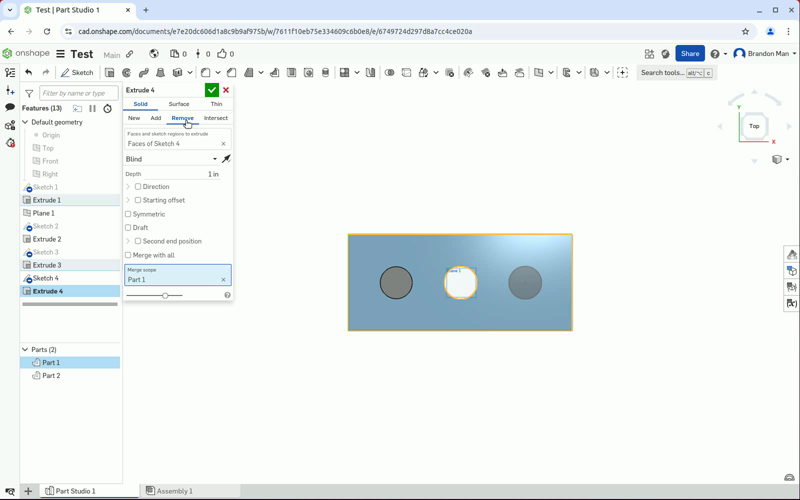
key(tab, 4)
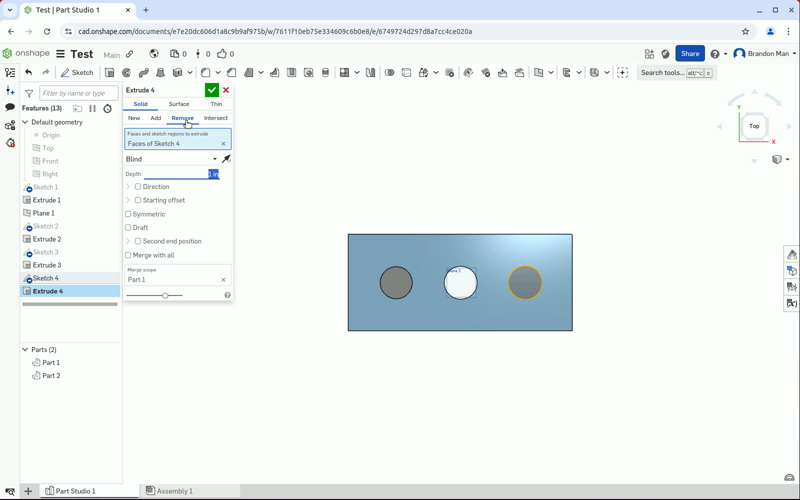
text(3.37)
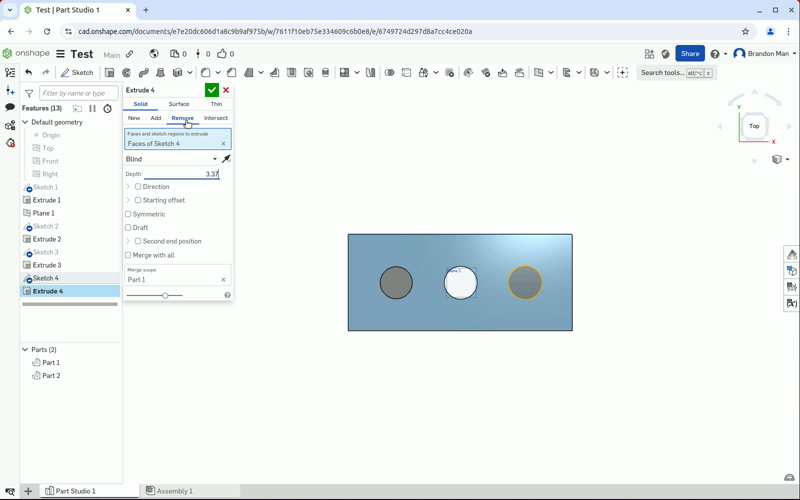
key(tab, 6)
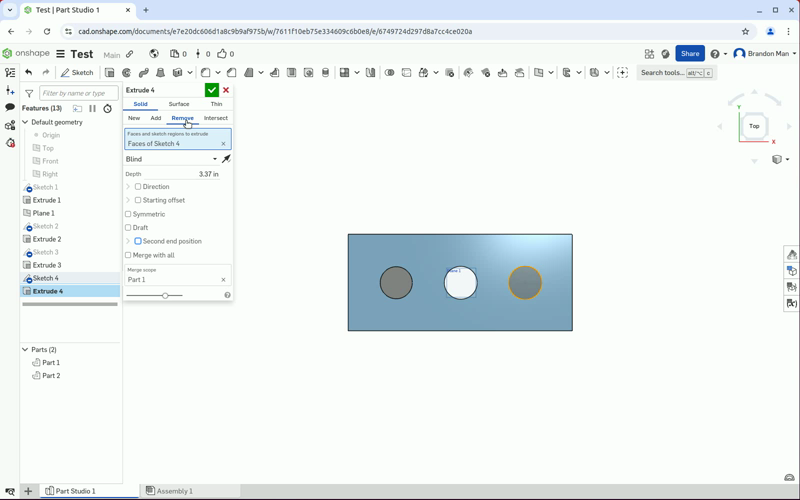
key(space)
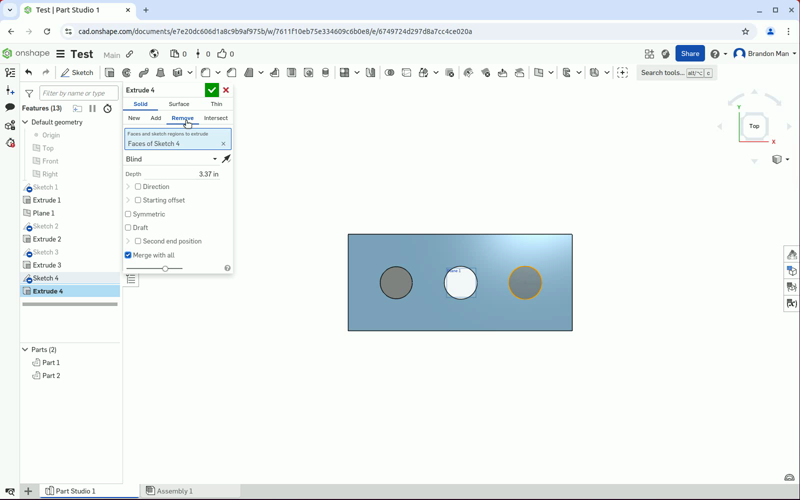
key(enter)
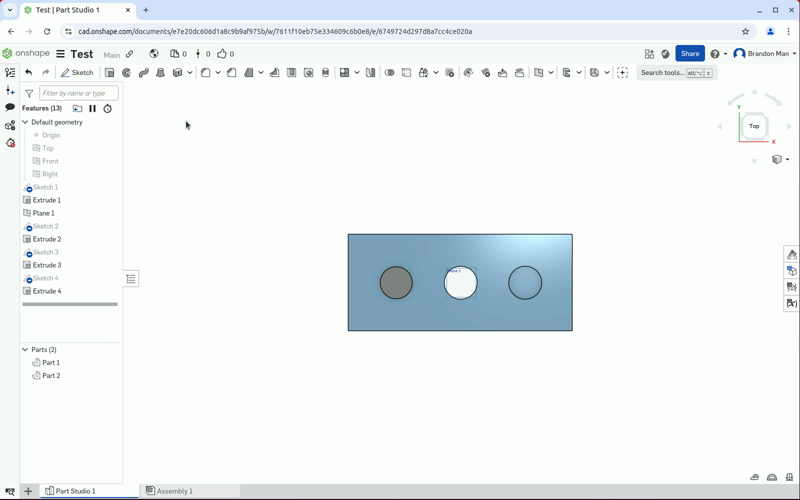
key(shift+h)
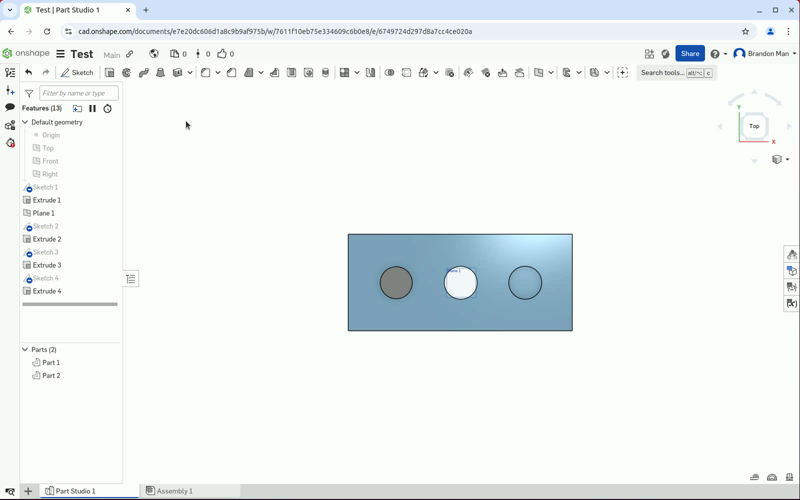
key(shift+h)
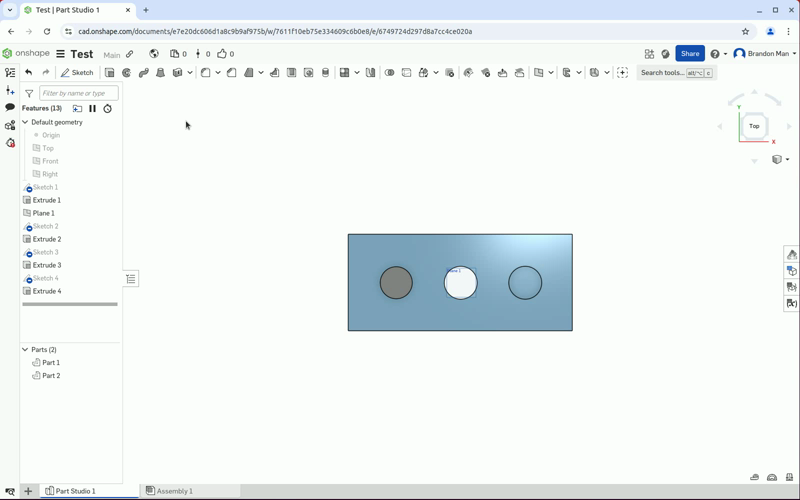
key(shift+7)
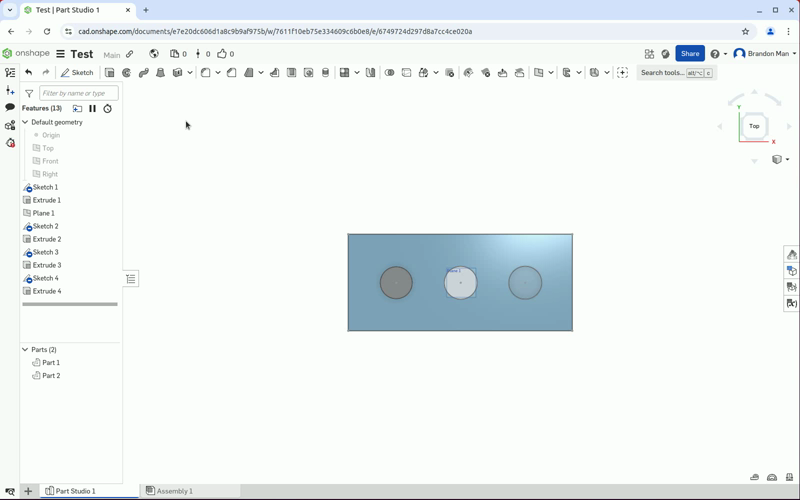
key(up, 3)
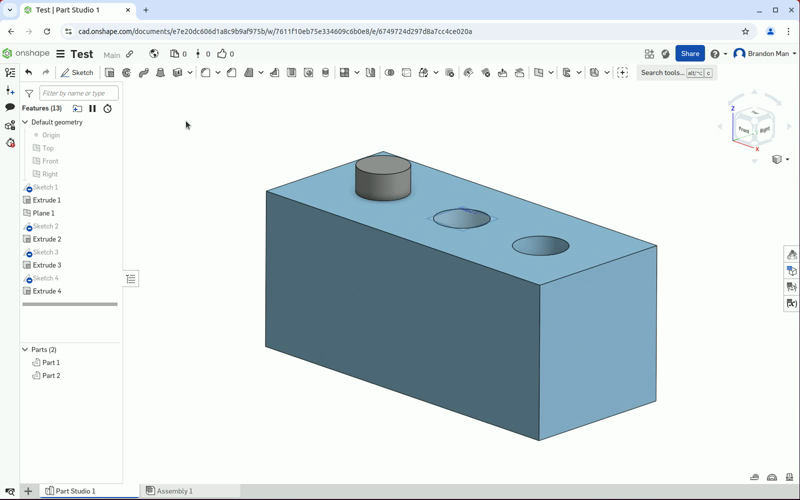
key(left, 3)
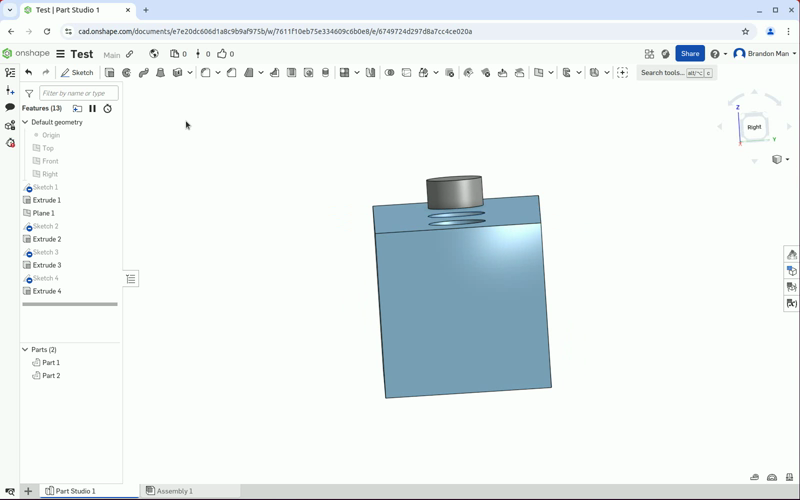
key(right, 3)
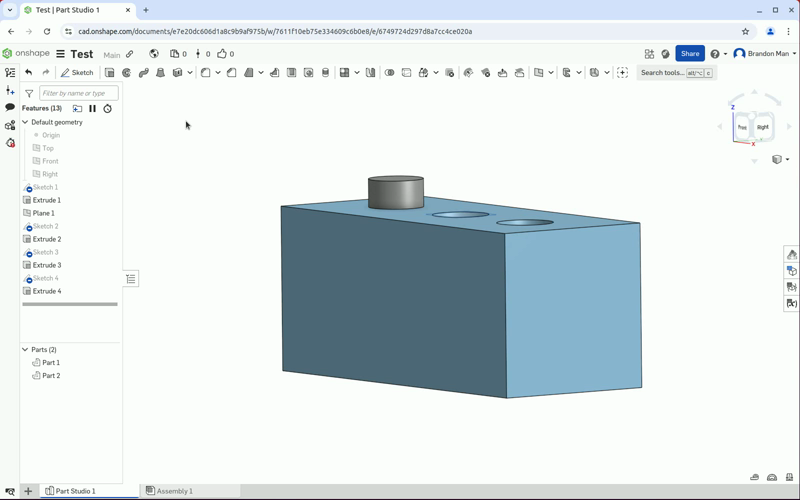
key(down, 3)
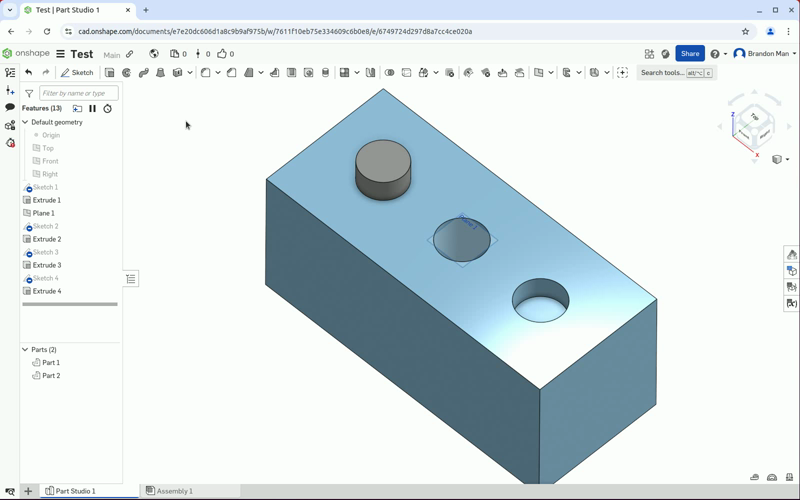
mouse_move(73, 189)
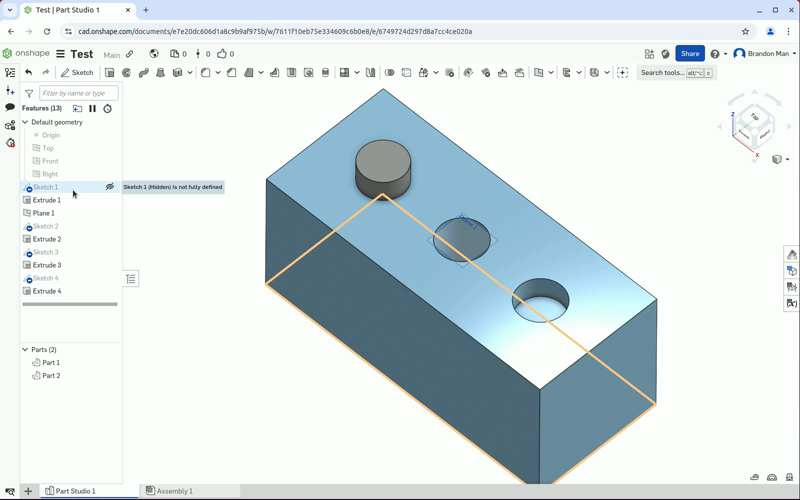
click(73, 189)